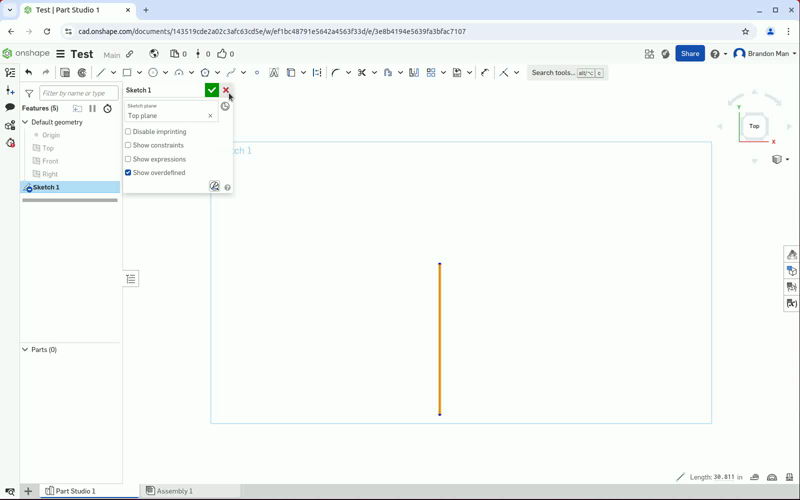
key(shift+h)
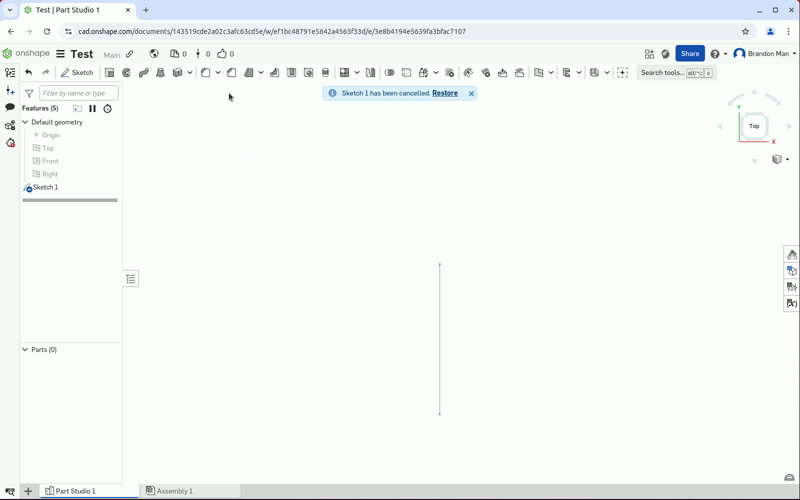
key(shift+s)
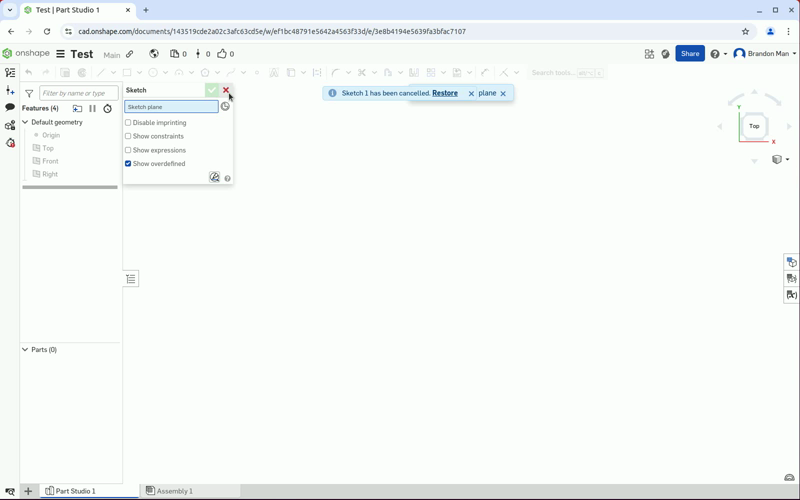
mouse_move(73, 150)
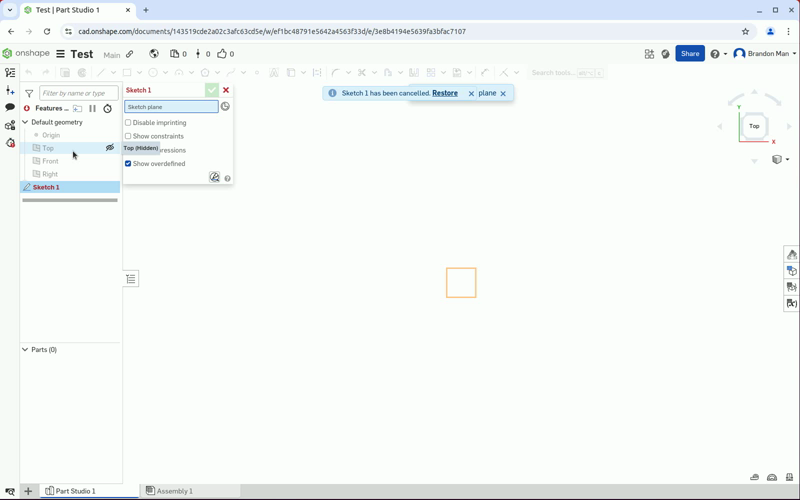
click(73, 150)
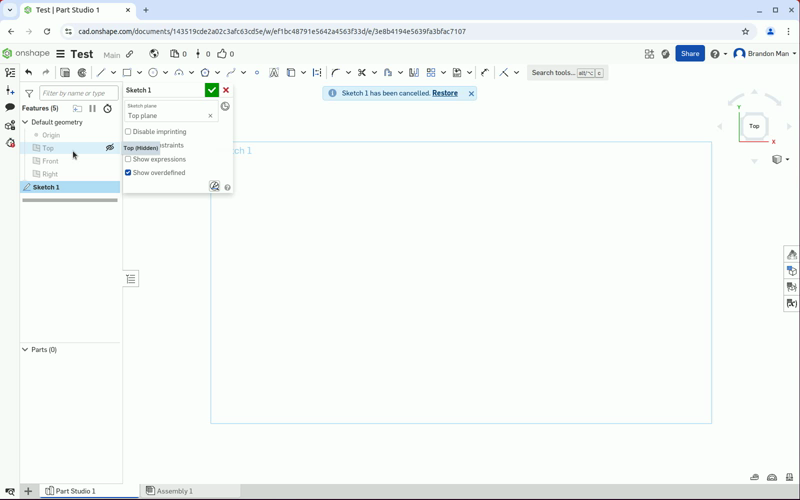
mouse_move(73, 352)
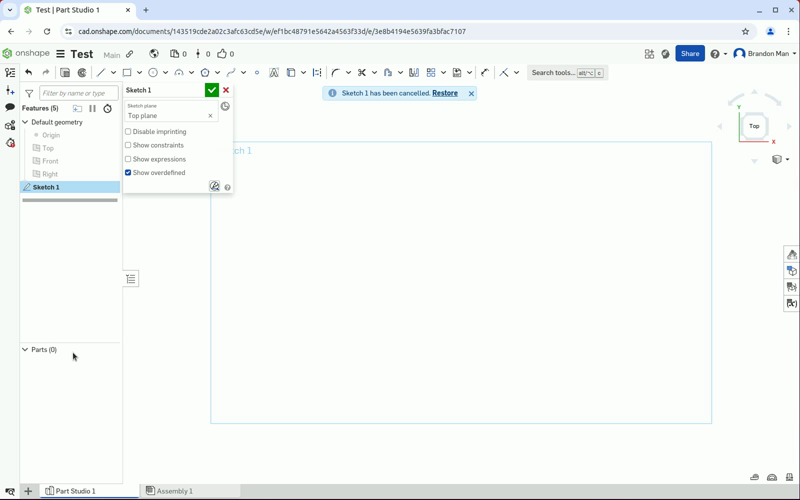
key(y)
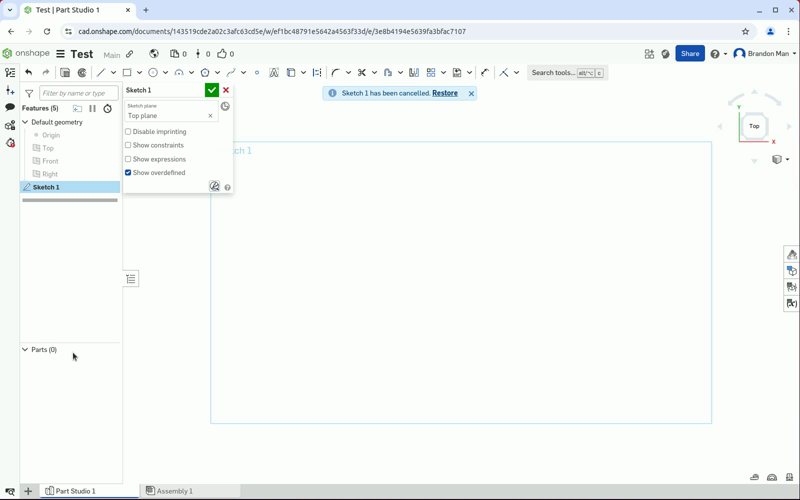
key(l)
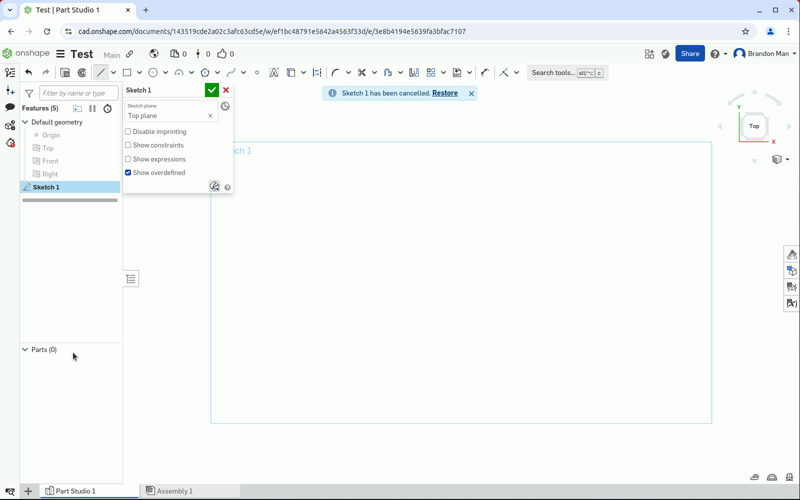
key_down(shift)
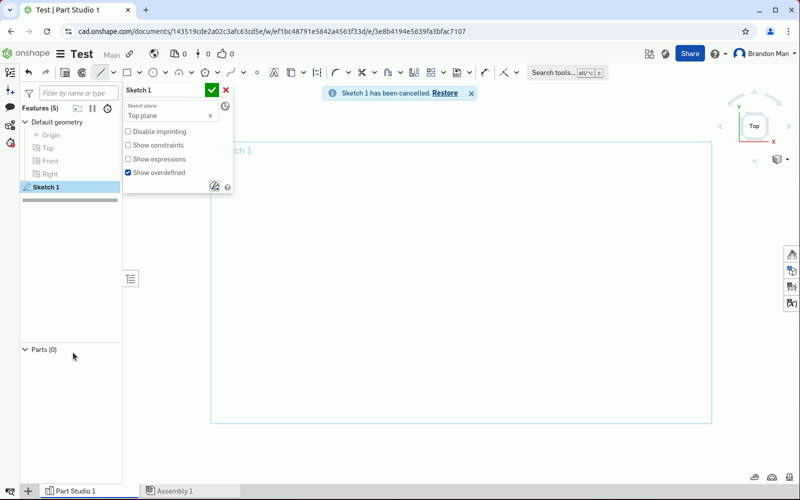
mouse_move(439, 299)
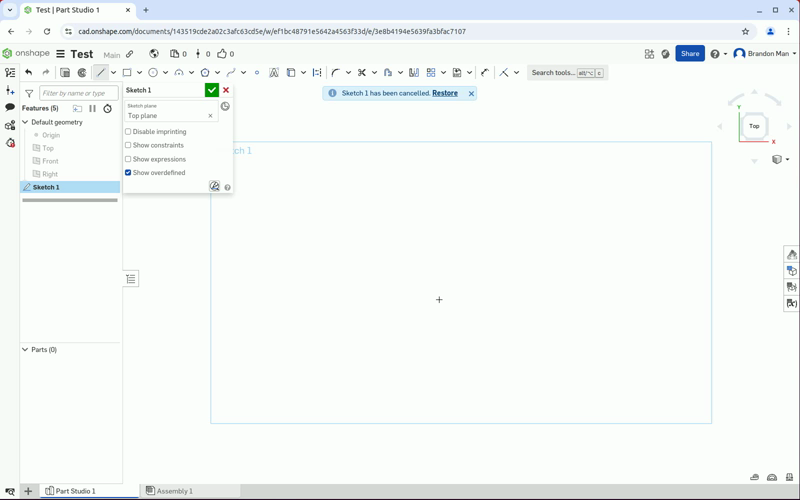
click(439, 299)
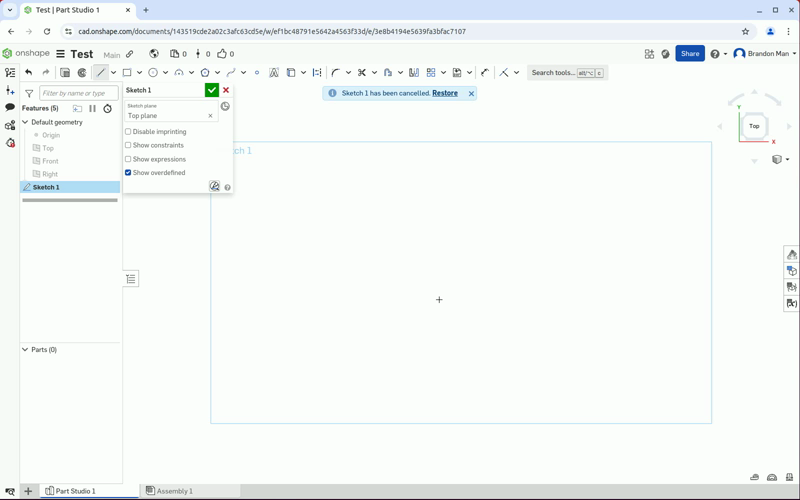
key_up(shift)
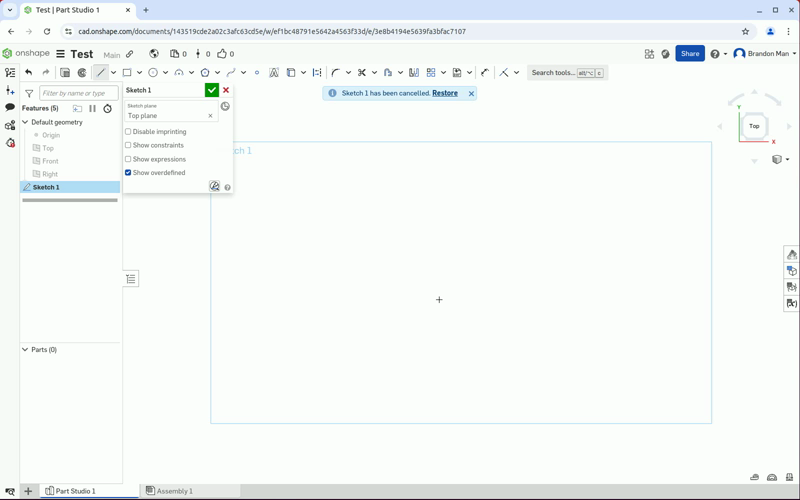
key_down(shift)
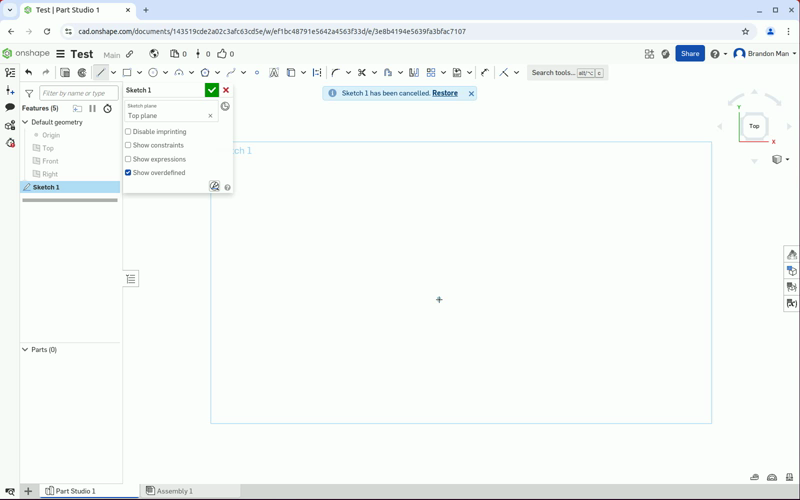
mouse_move(469, 299)
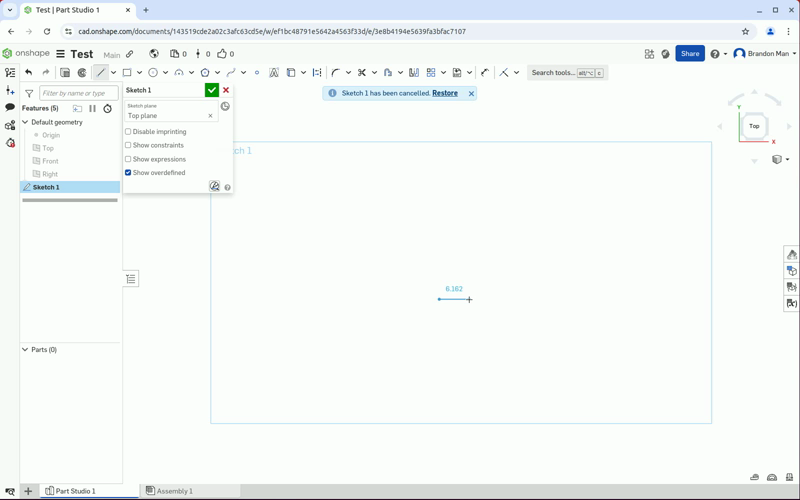
mouse_move(484, 299)
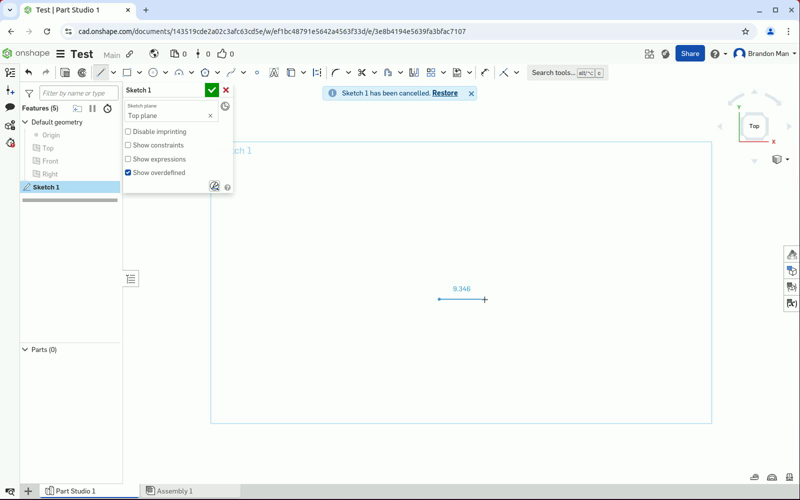
click(484, 299)
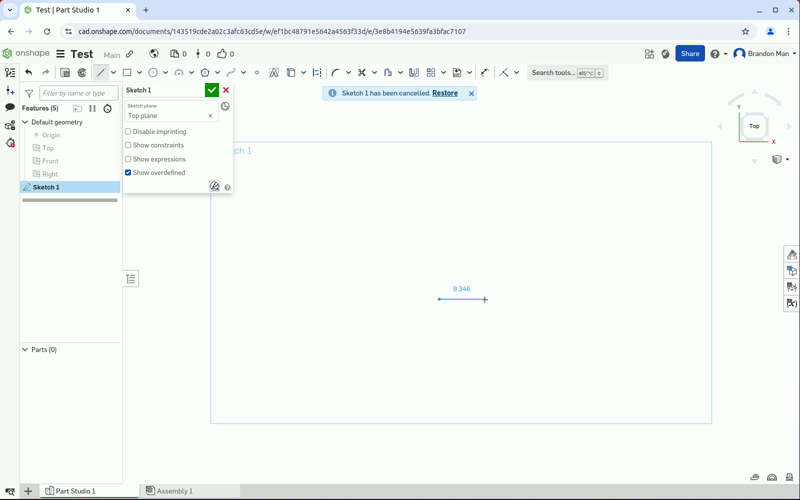
key_up(shift)
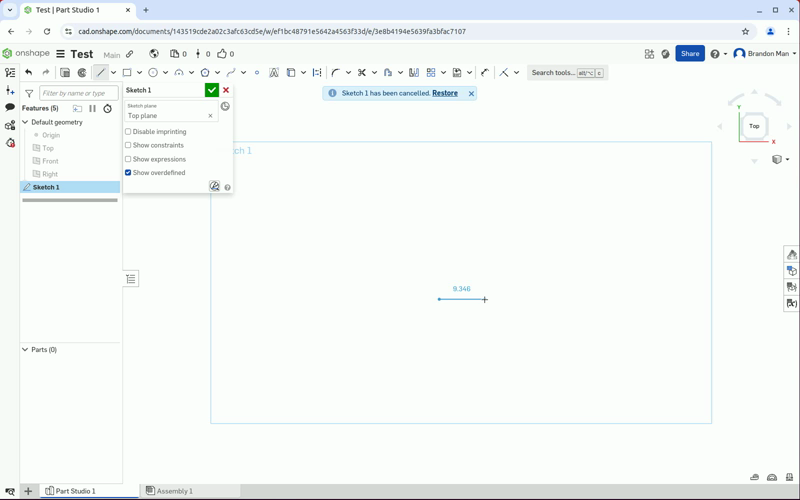
key_down(shift)
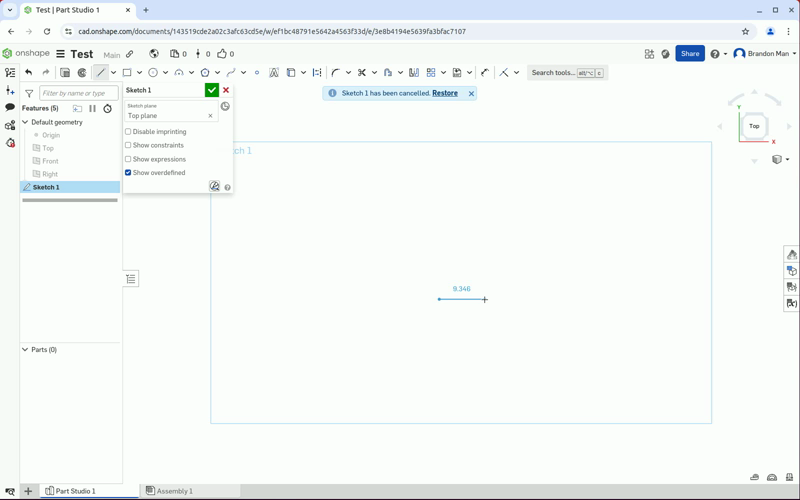
mouse_move(514, 299)
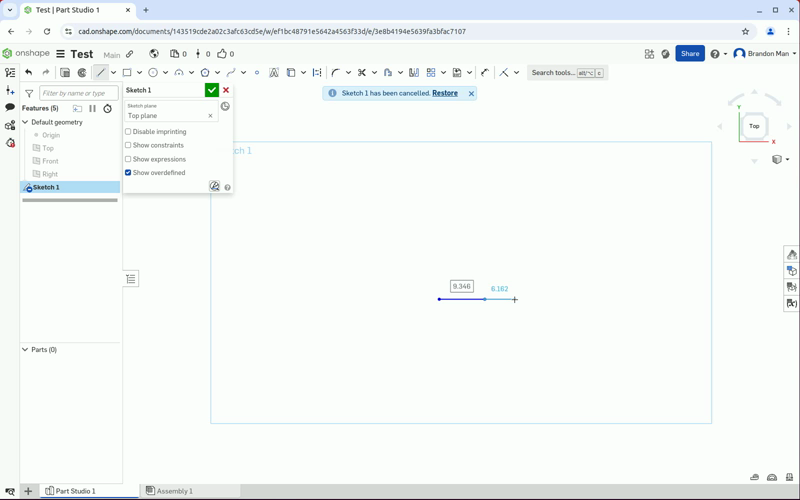
mouse_move(484, 267)
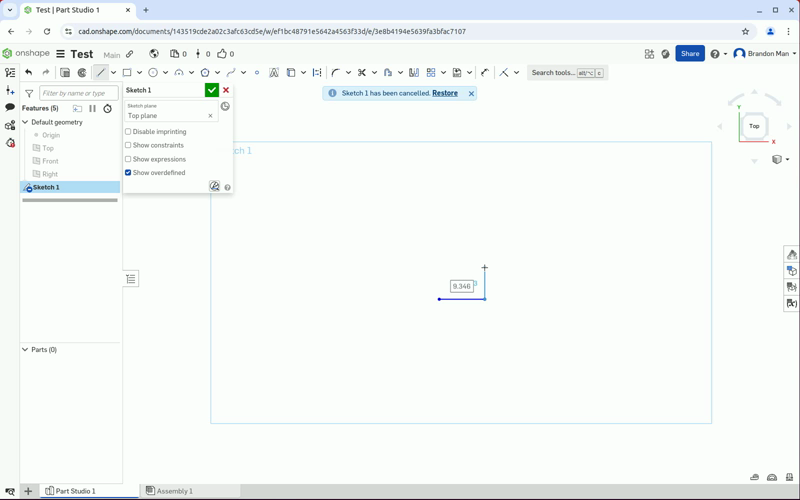
click(484, 267)
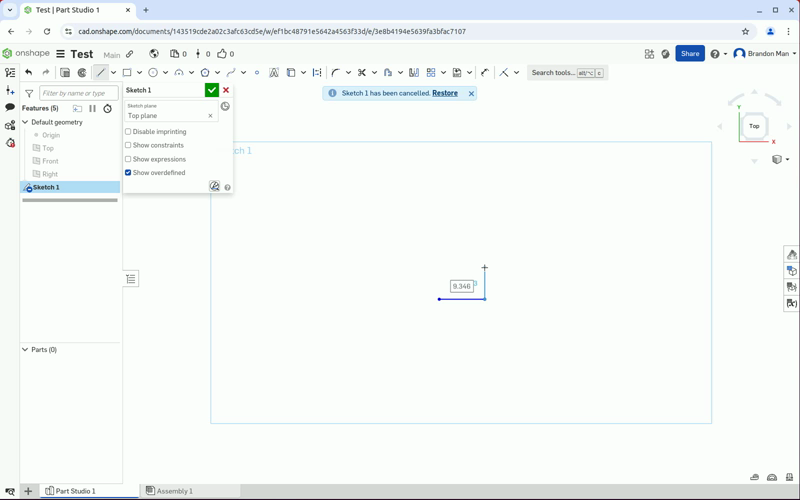
key_up(shift)
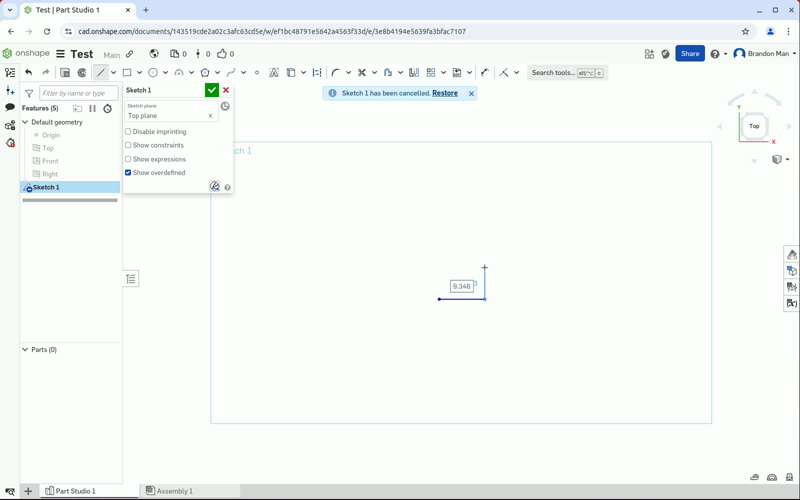
key_down(shift)
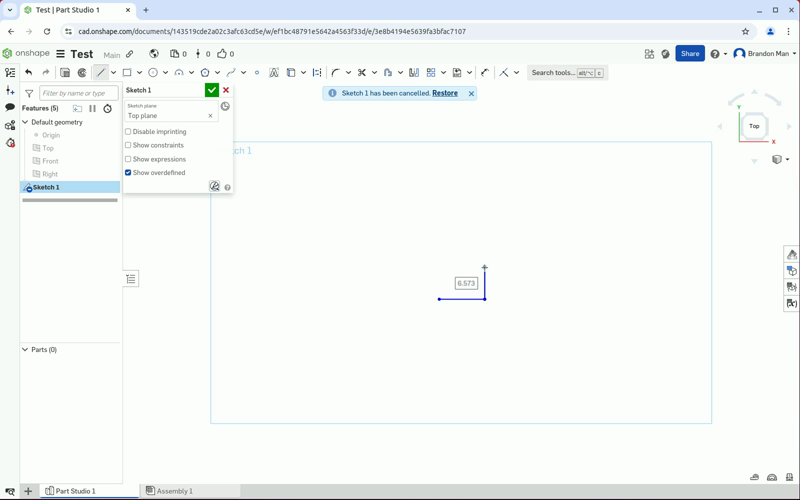
mouse_move(514, 267)
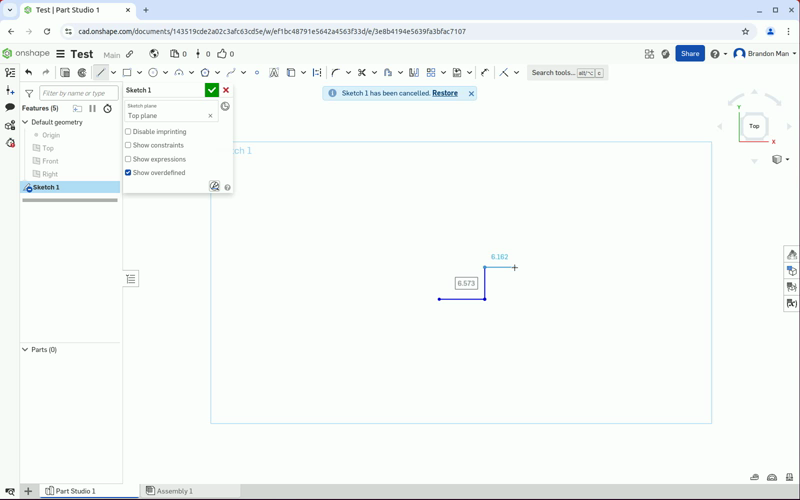
mouse_move(439, 267)
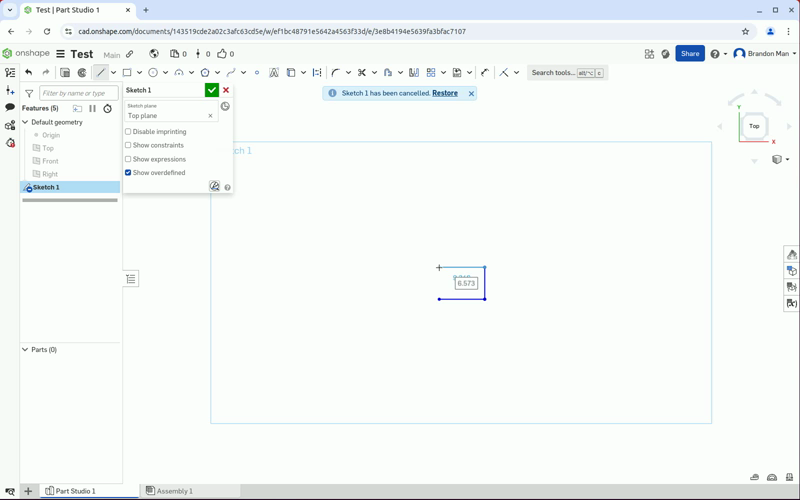
click(439, 267)
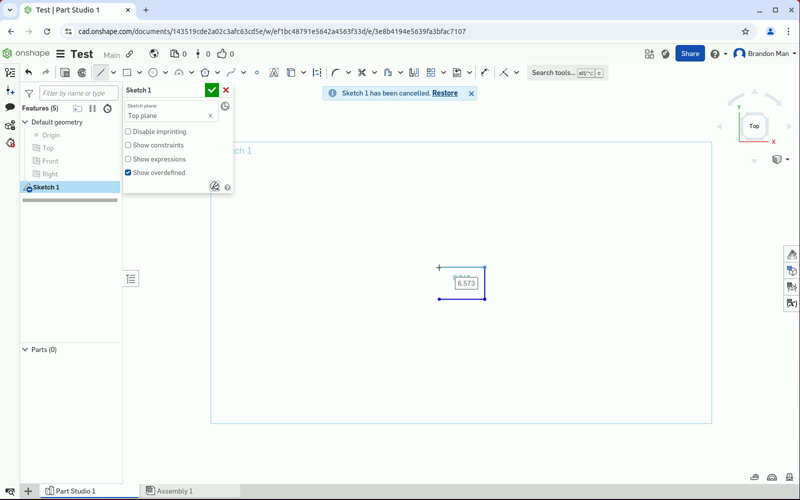
key_up(shift)
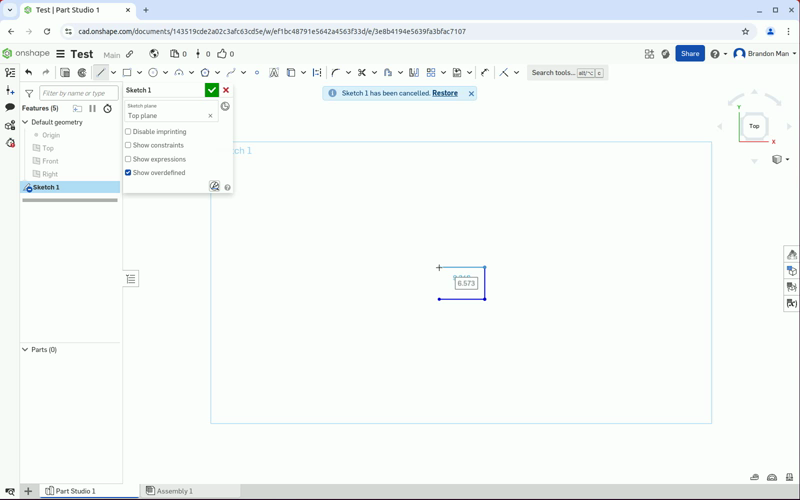
mouse_move(469, 267)
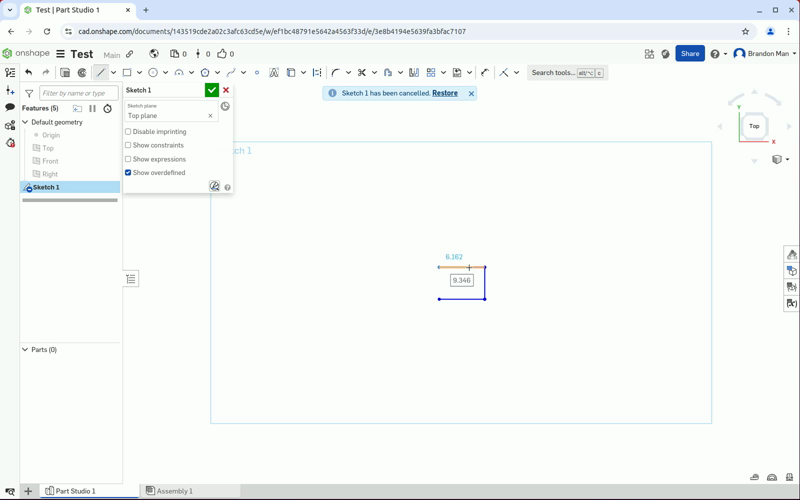
key_down(shift)
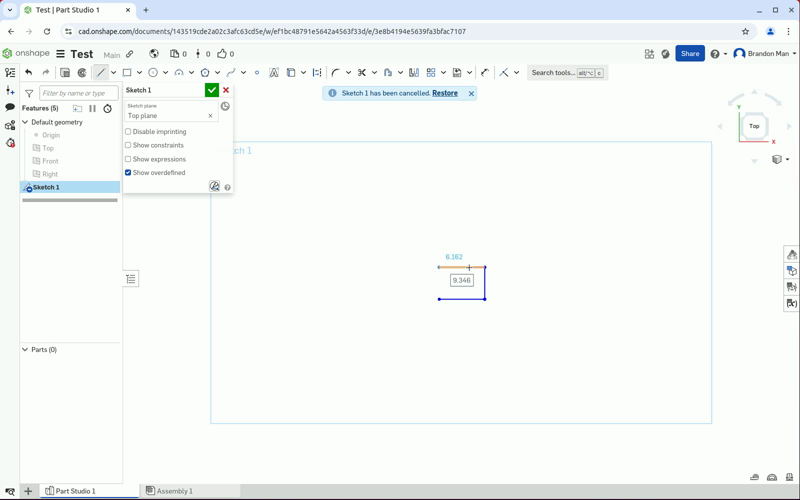
mouse_move(439, 299)
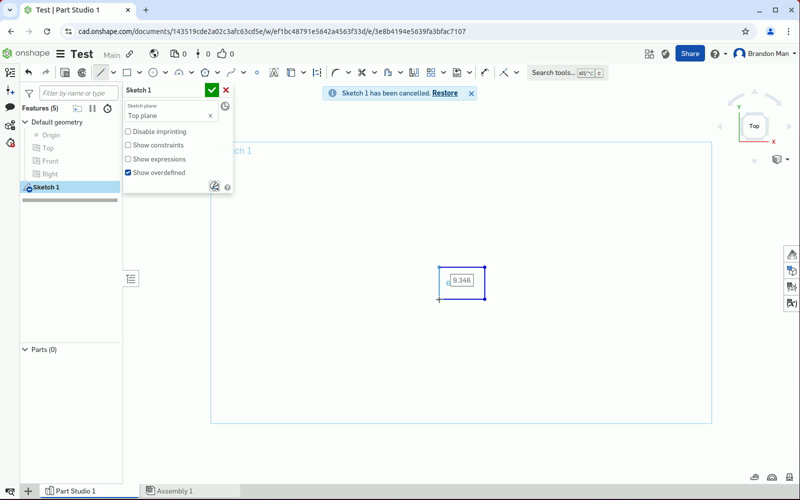
key_up(shift)
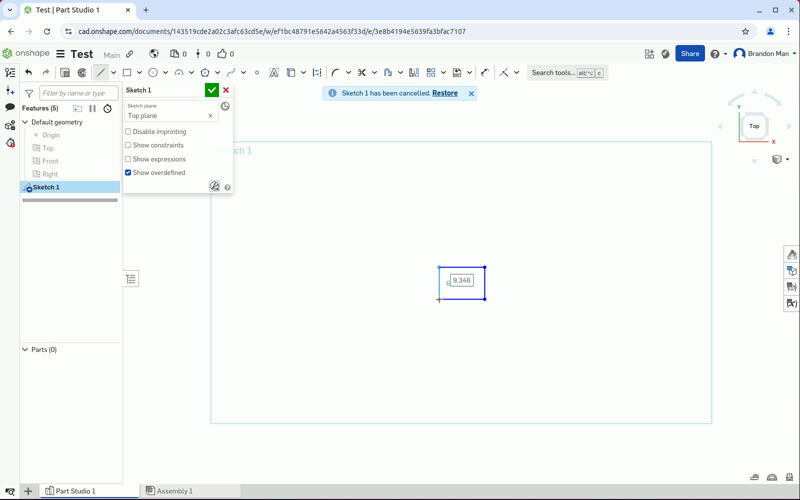
click(439, 299)
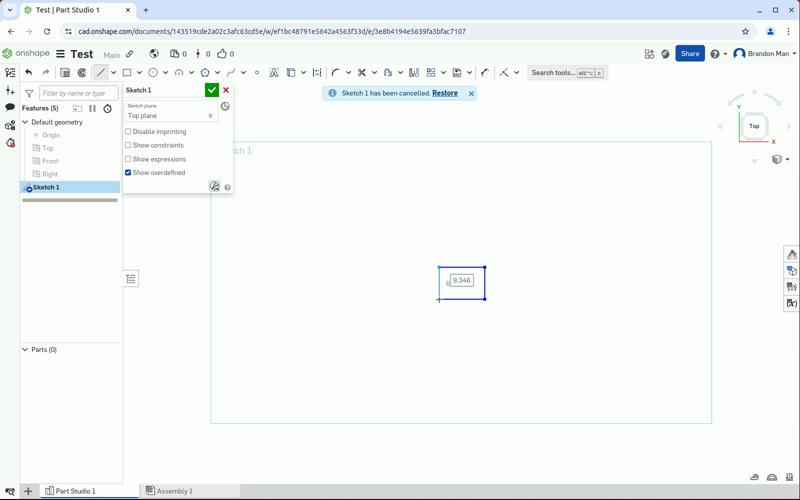
key(esc)
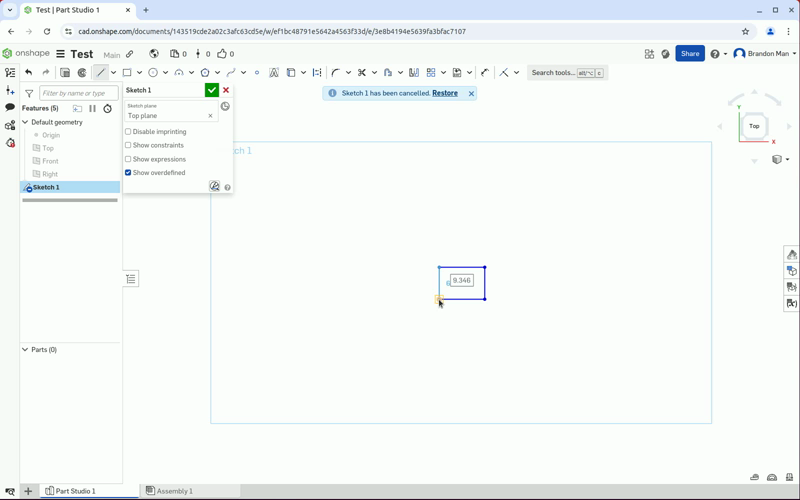
mouse_move(461, 296)
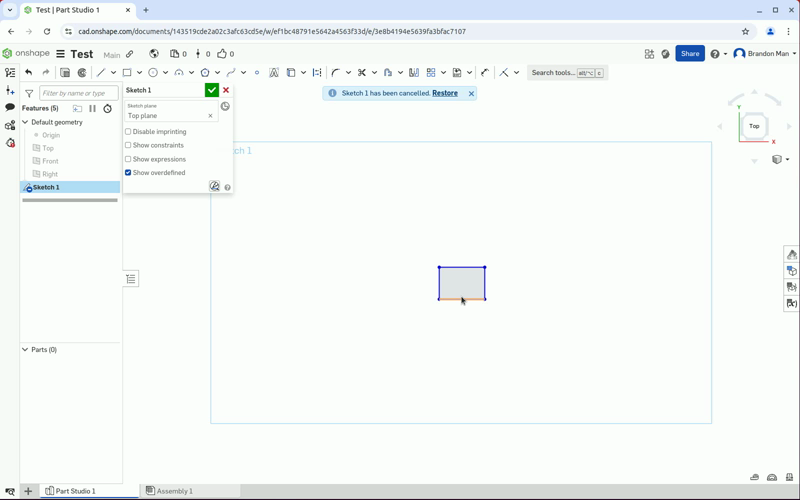
scroll(6)
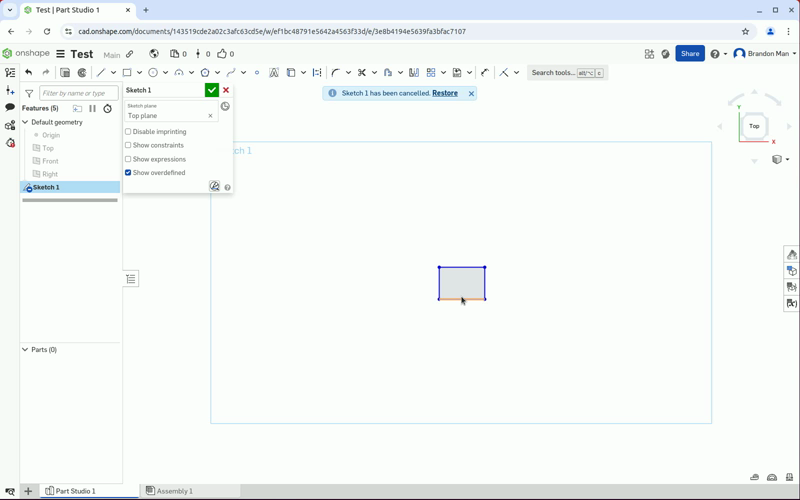
scroll(6)
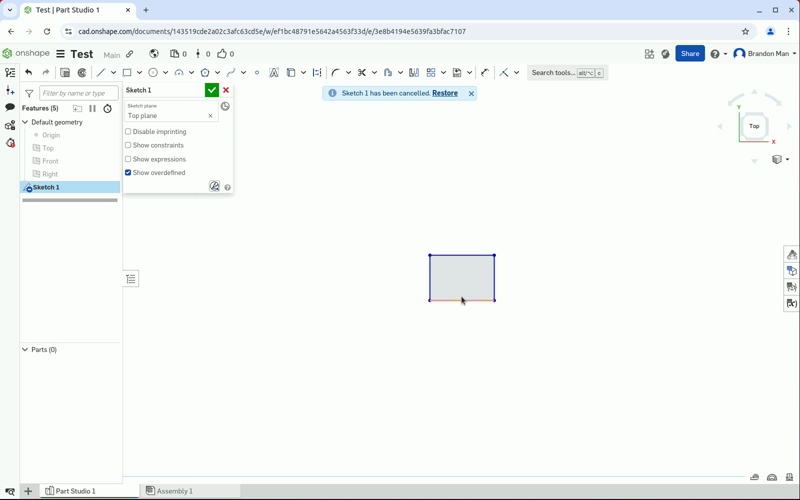
scroll(6)
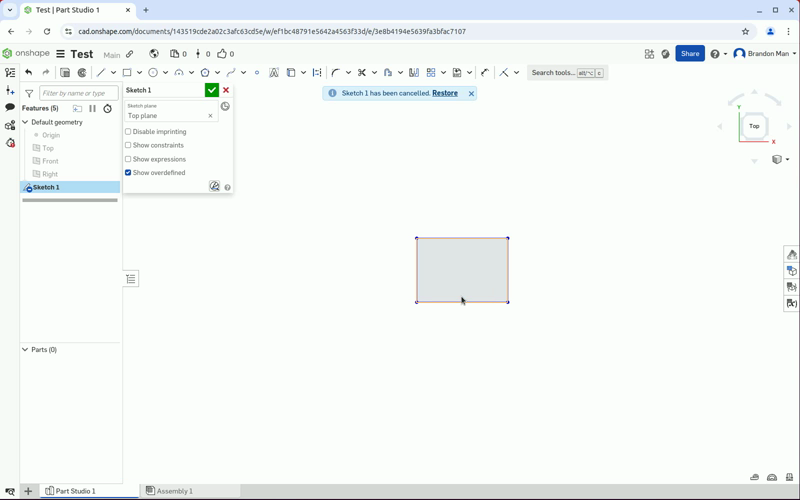
scroll(6)
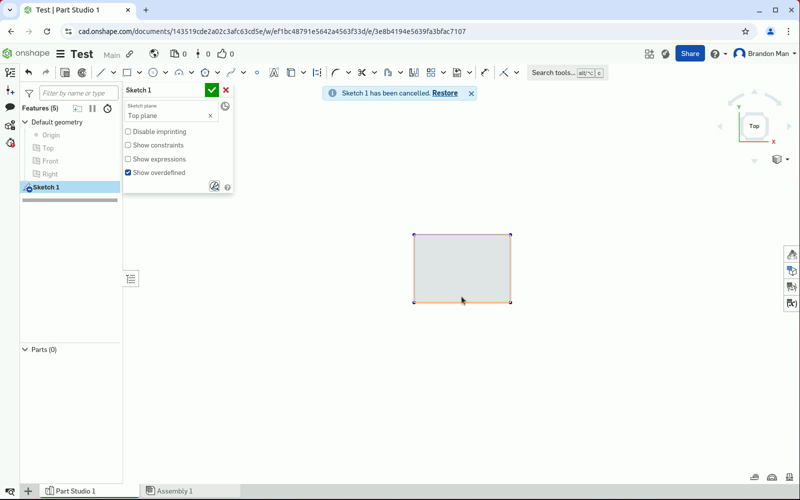
scroll(6)
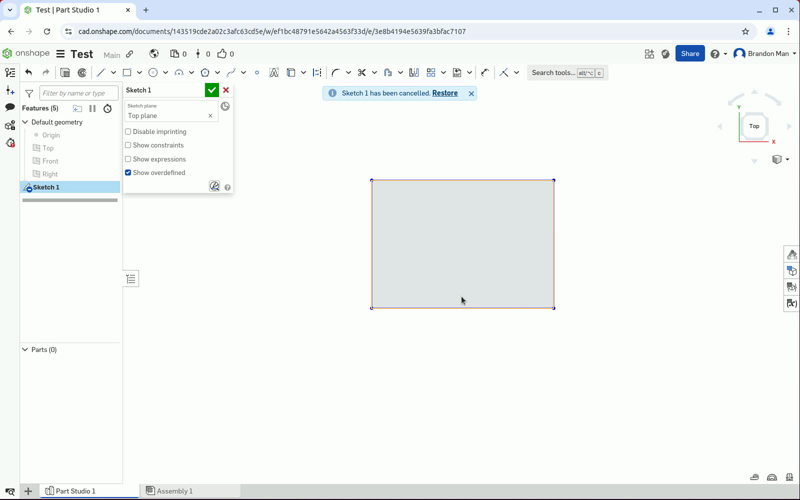
scroll(6)
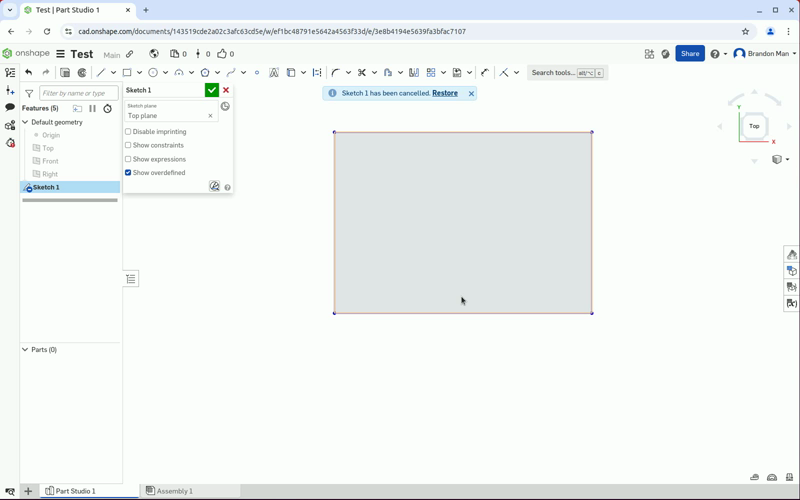
scroll(6)
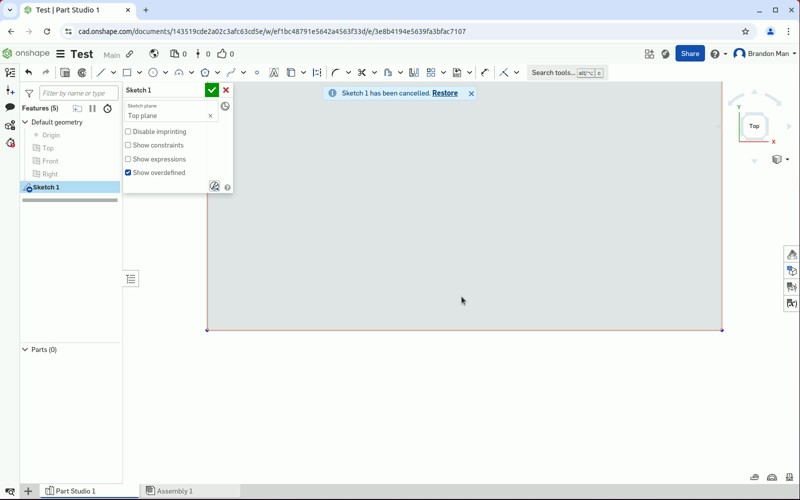
click(461, 296)
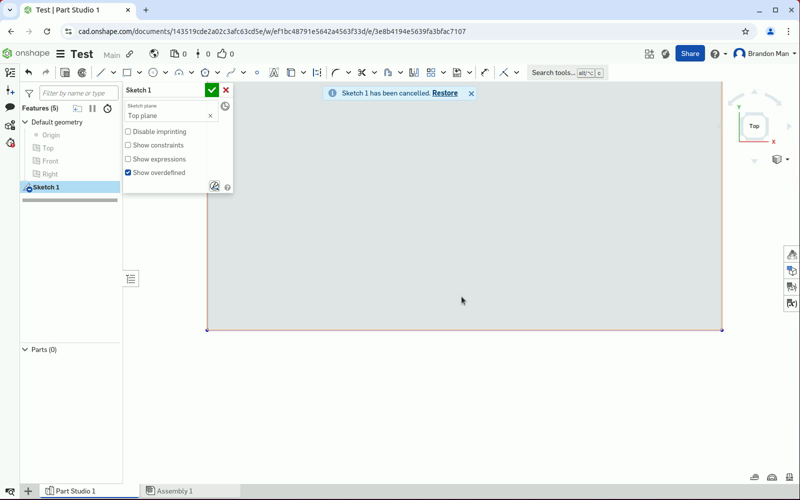
scroll(-6)
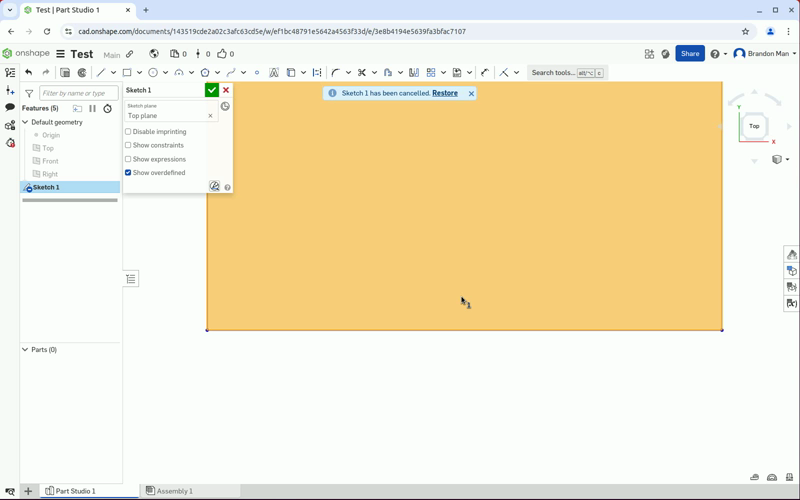
scroll(-6)
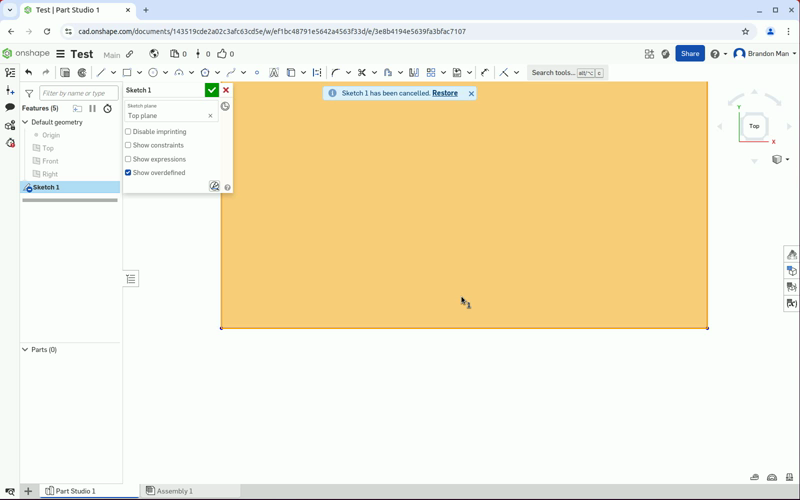
scroll(-6)
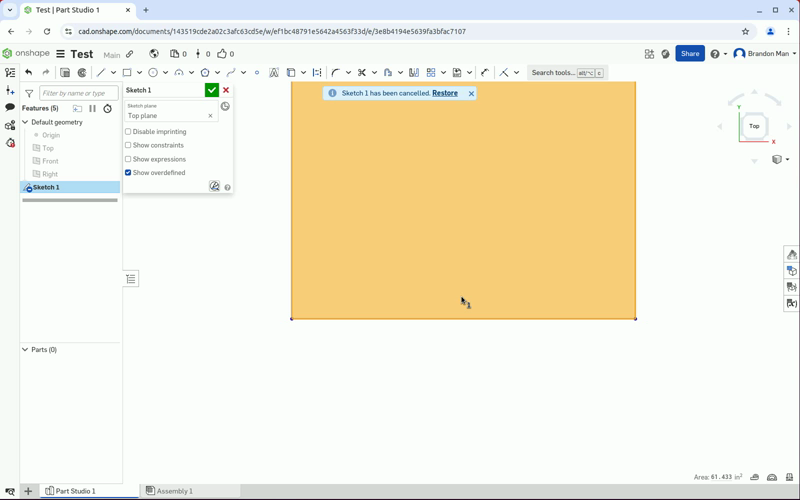
scroll(-6)
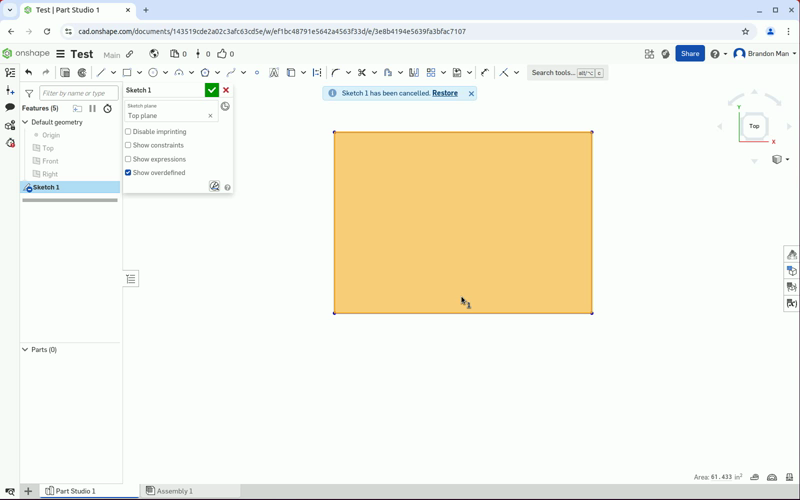
scroll(-6)
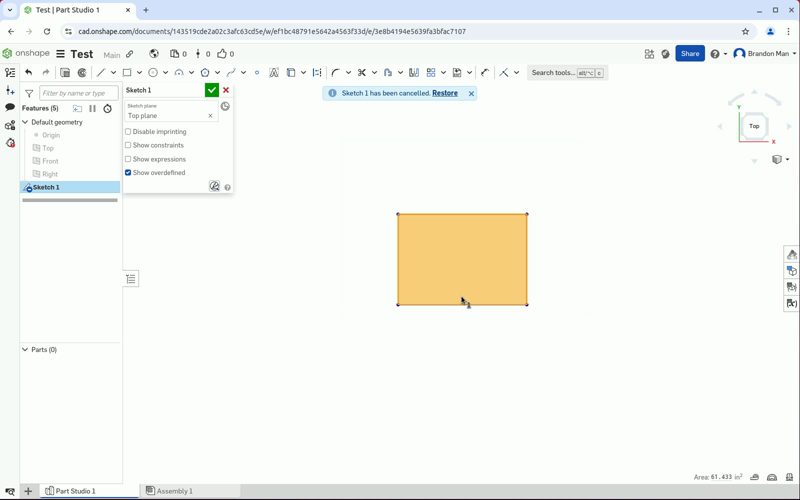
scroll(-6)
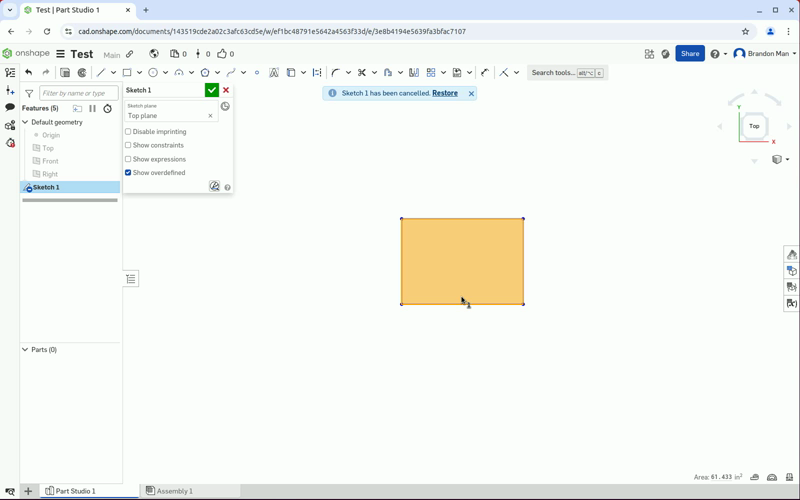
scroll(-6)
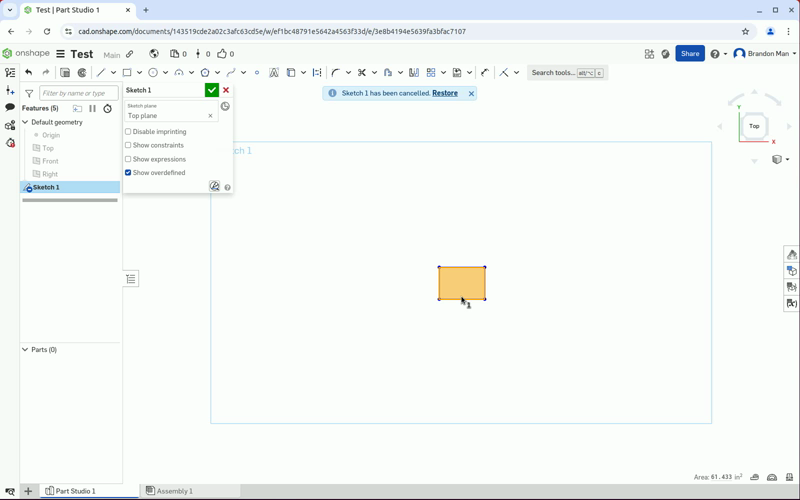
mouse_move(73, 352)
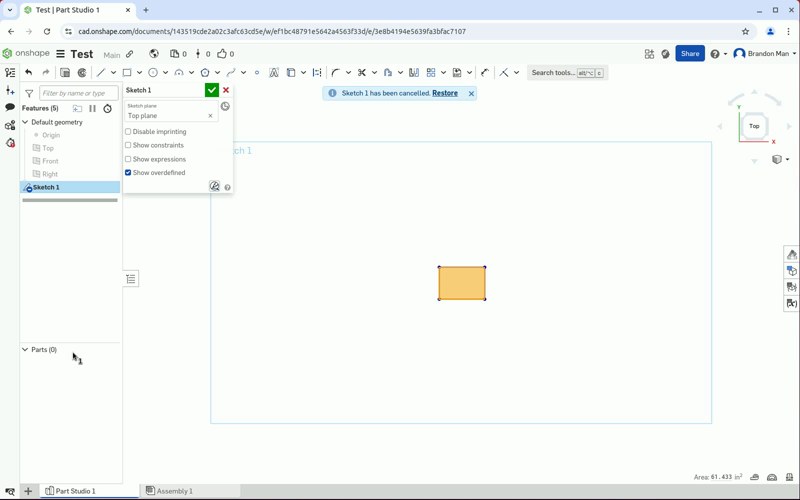
key(shift+y)
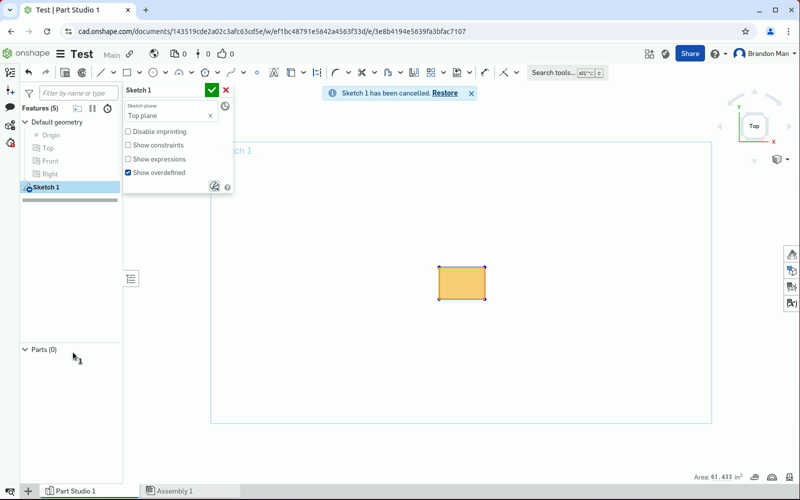
key(shift+e)
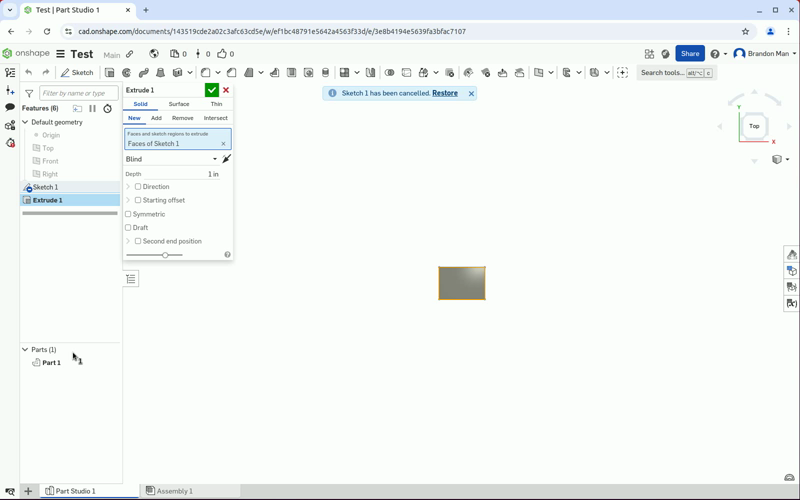
mouse_move(143, 106)
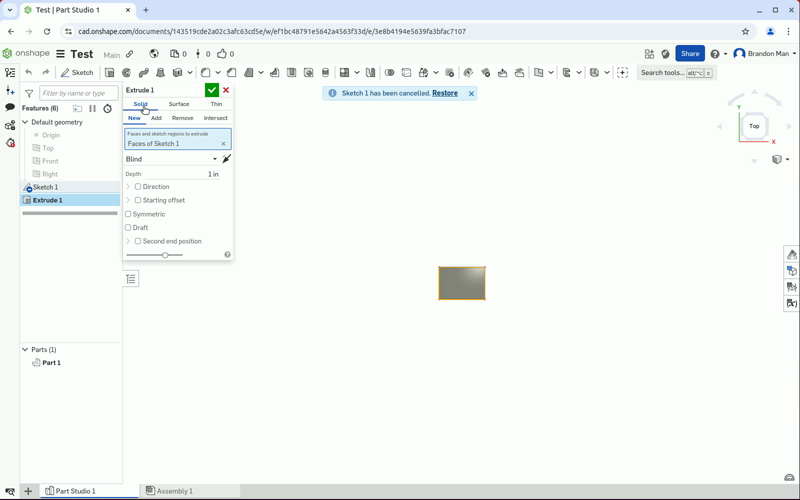
click(143, 106)
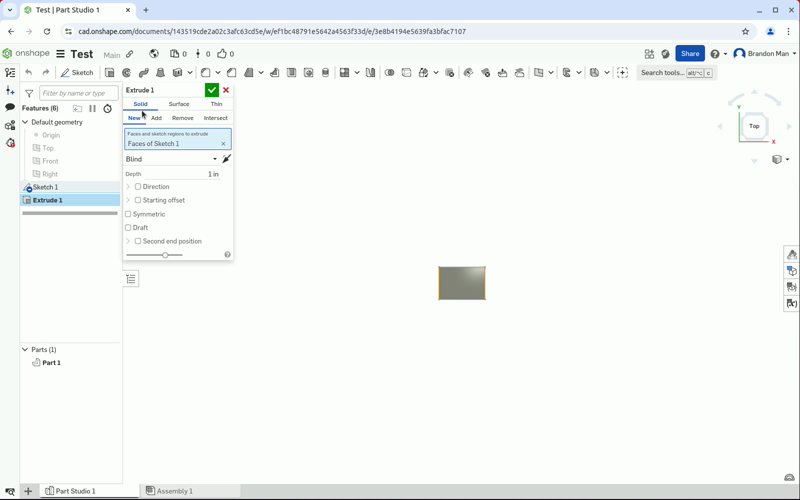
mouse_move(137, 120)
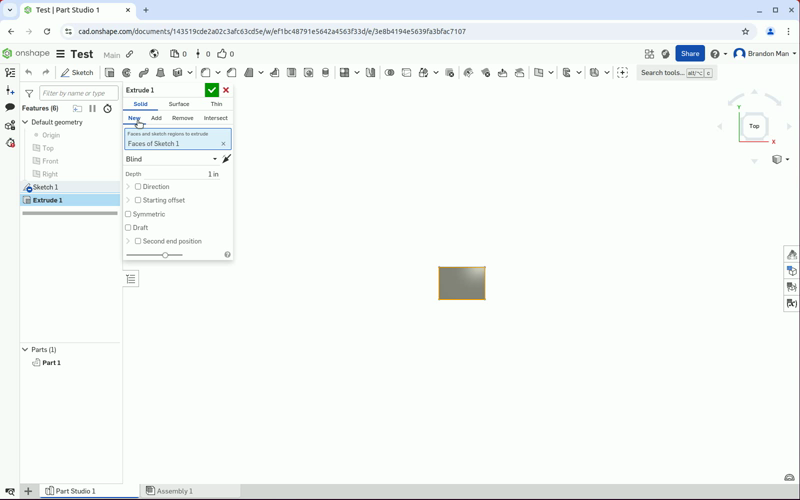
click(137, 120)
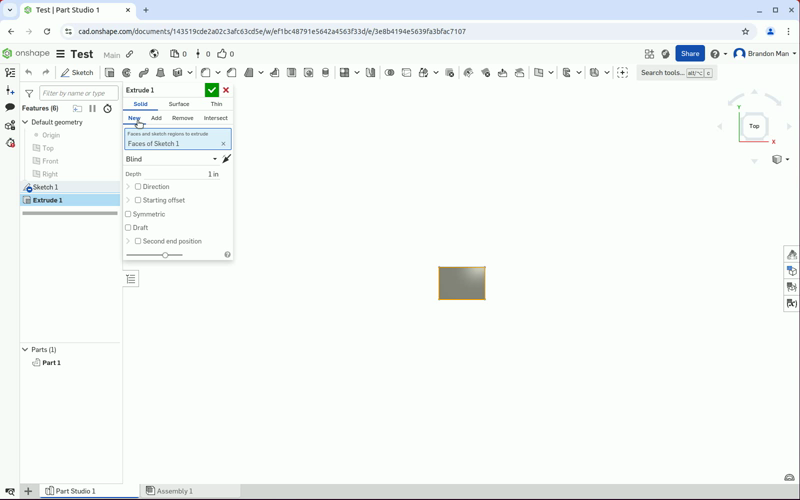
key(tab, 4)
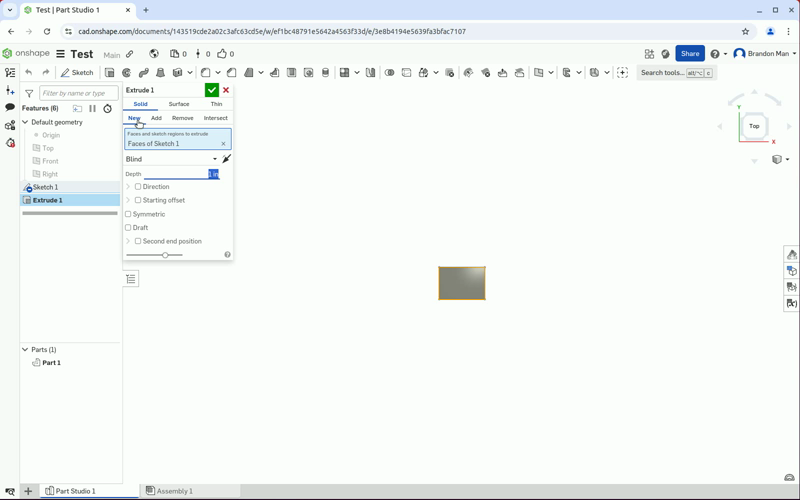
text(19.738)
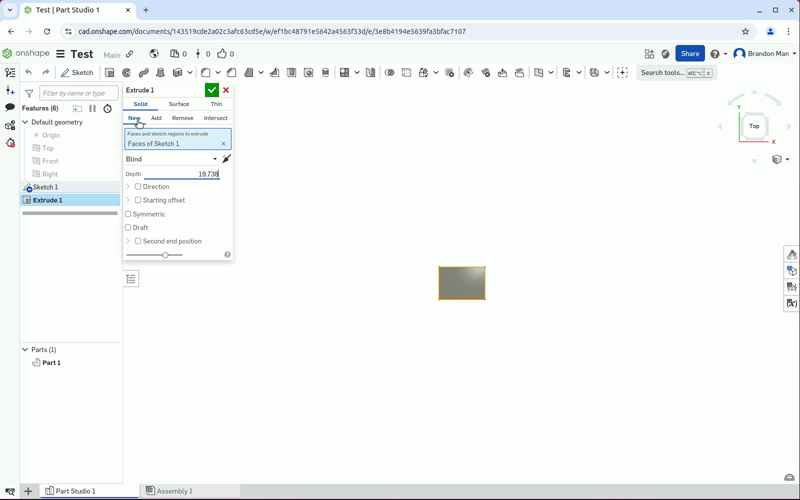
key(enter)
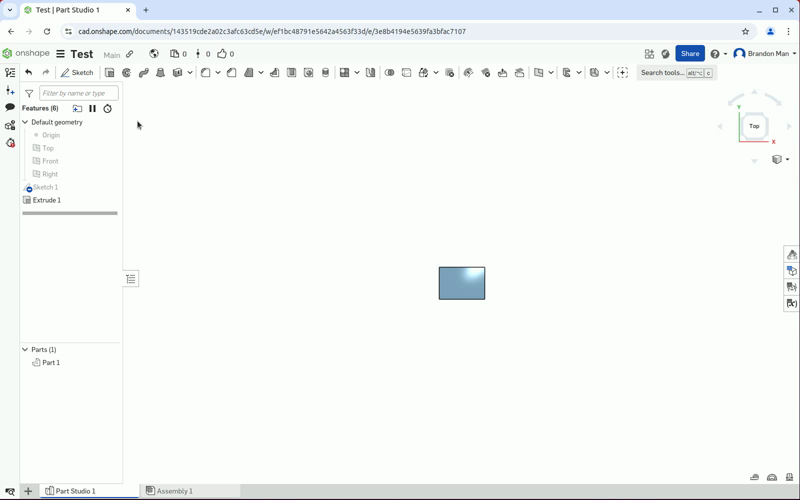
key(shift+h)
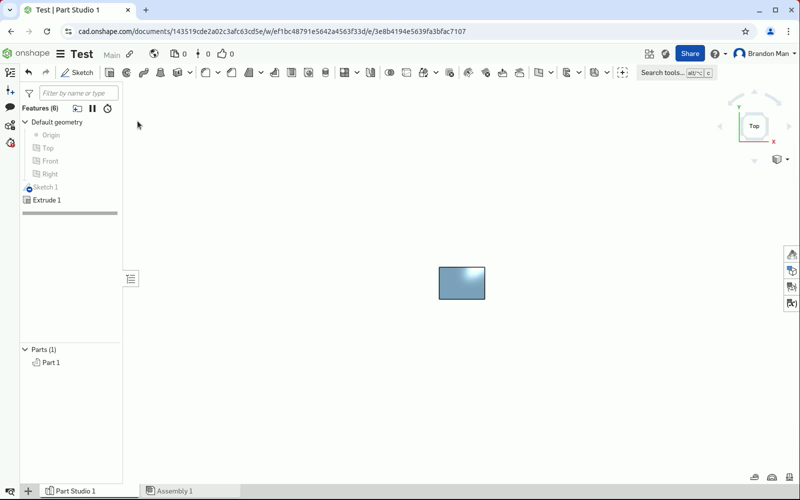
key(shift+h)
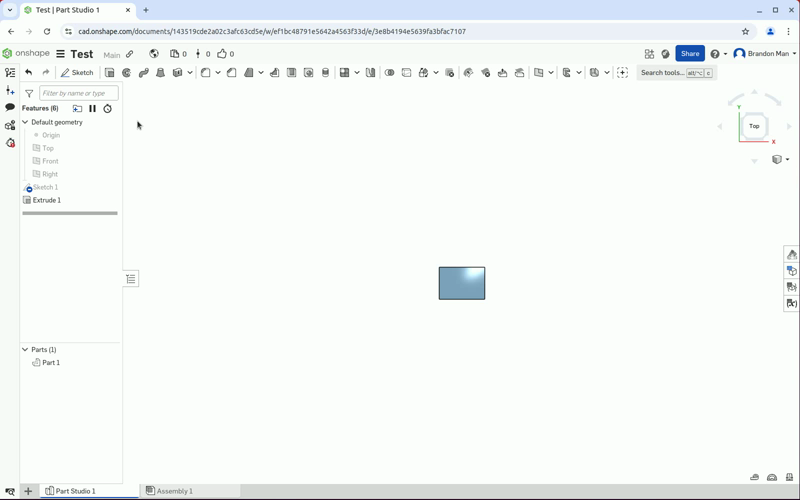
mouse_move(73, 189)
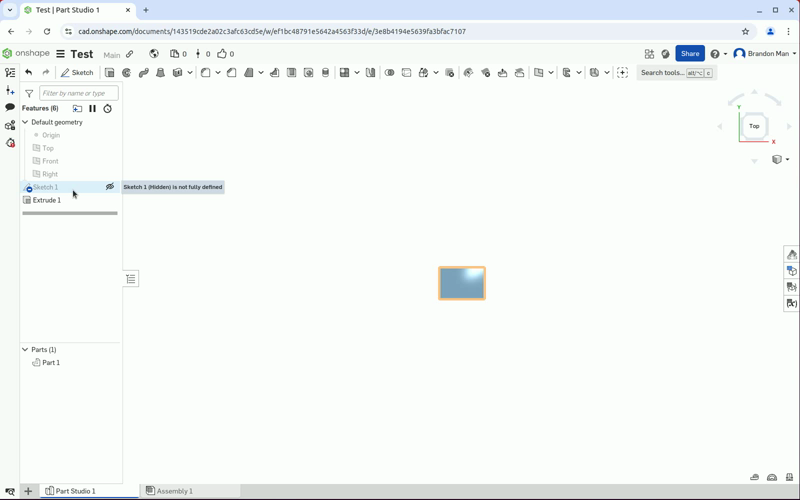
click(73, 189)
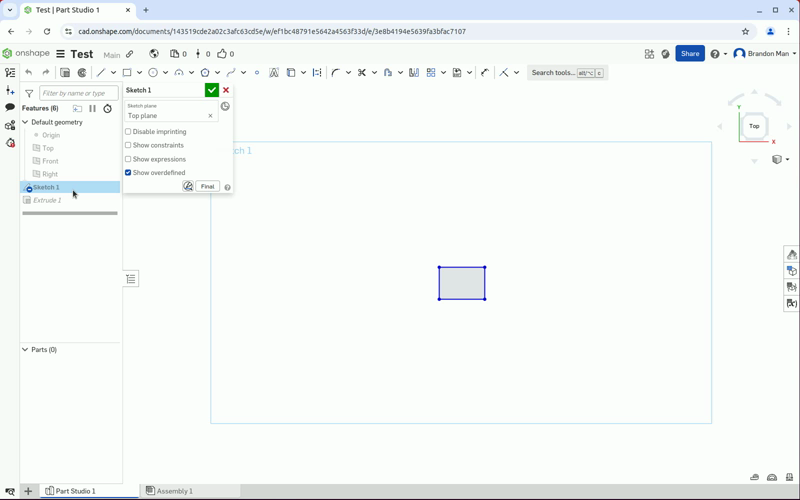
mouse_move(229, 92)
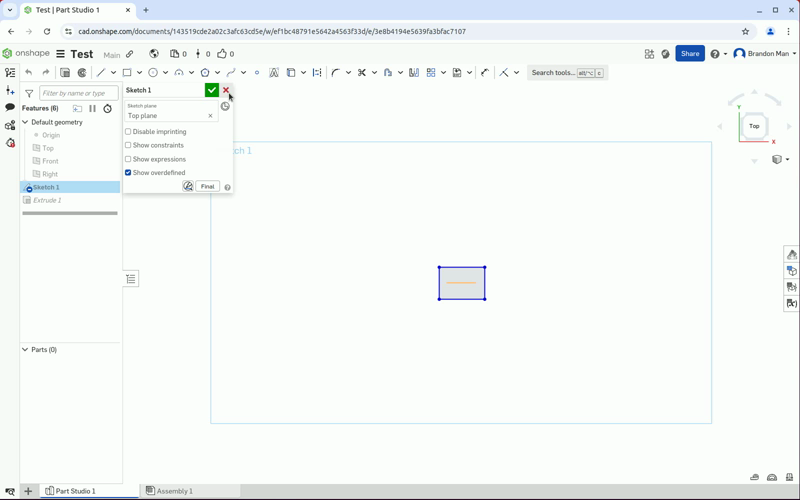
click(229, 92)
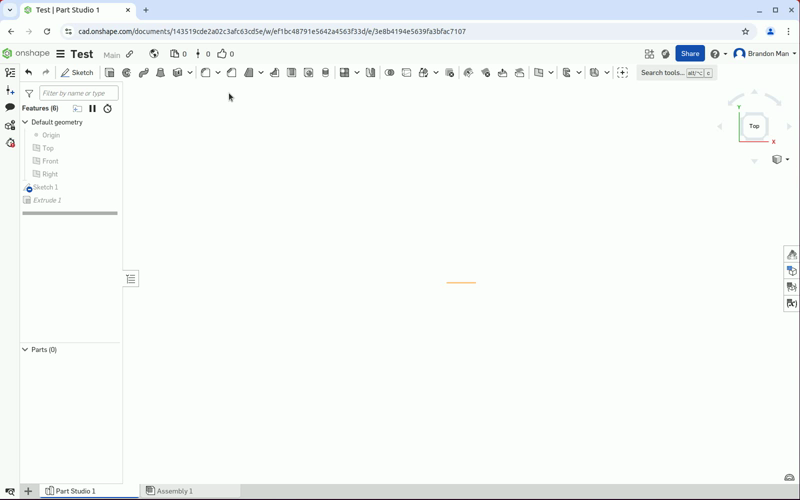
mouse_move(73, 352)
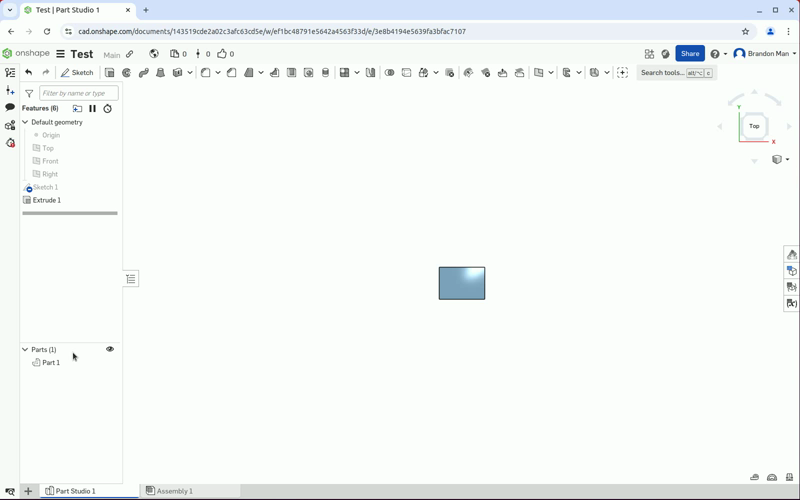
key(y)
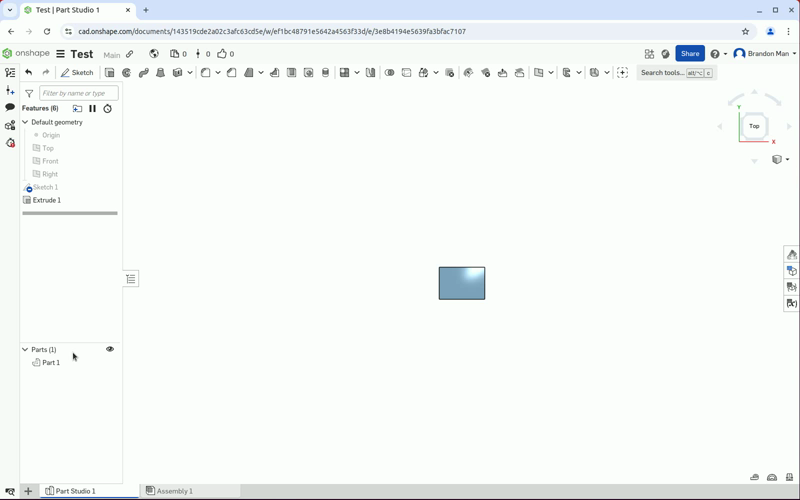
key(shift+p)
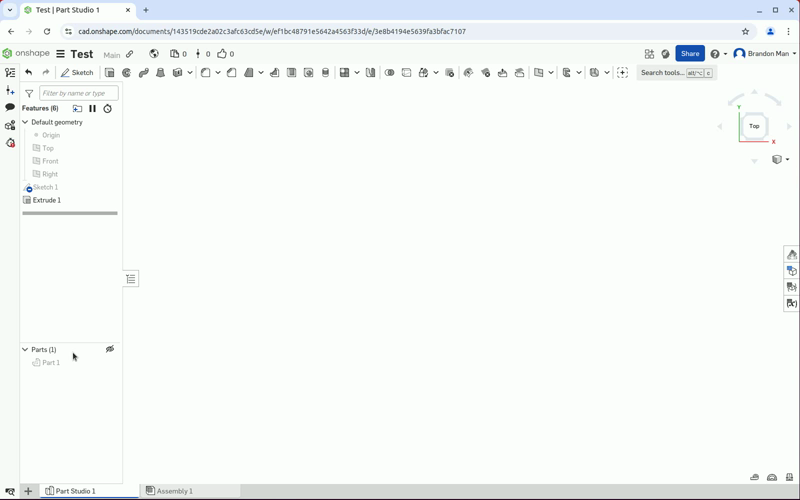
key(space)
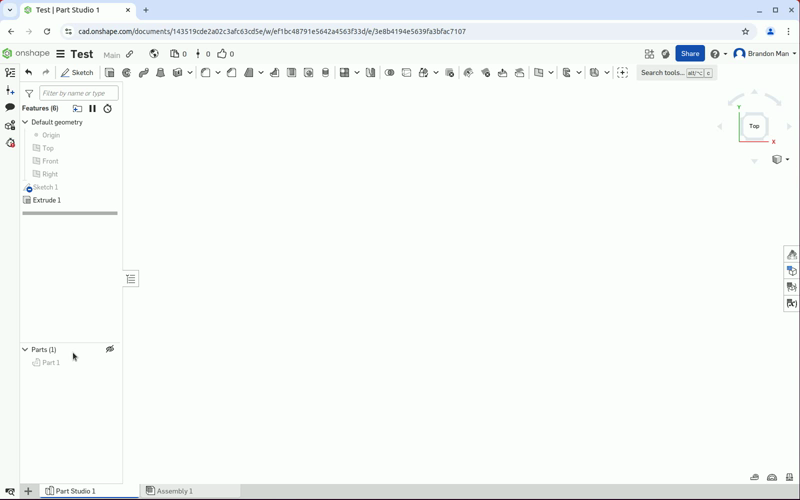
key_down(shift)
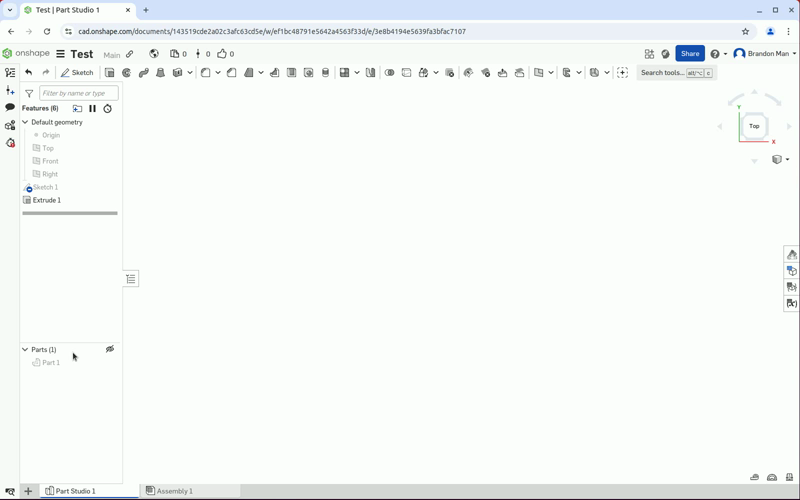
key(up)
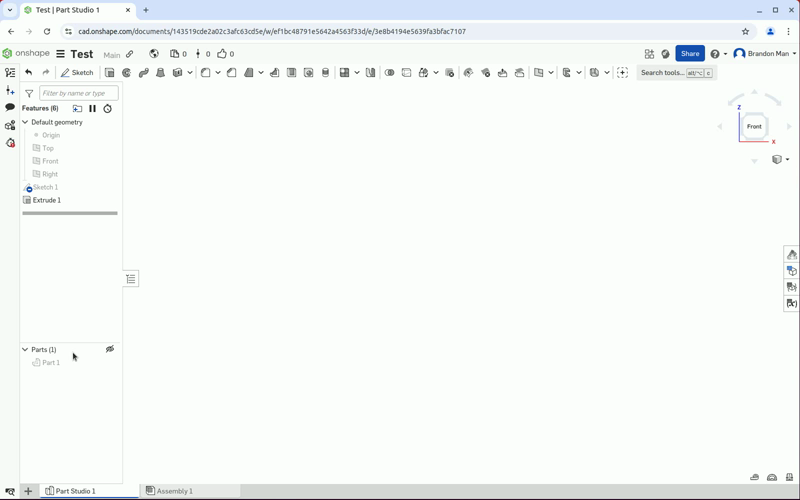
key_up(shift)
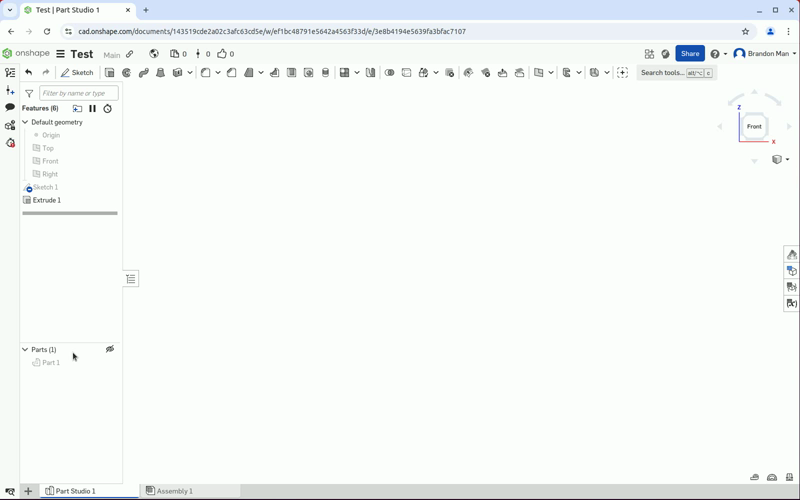
mouse_move(73, 352)
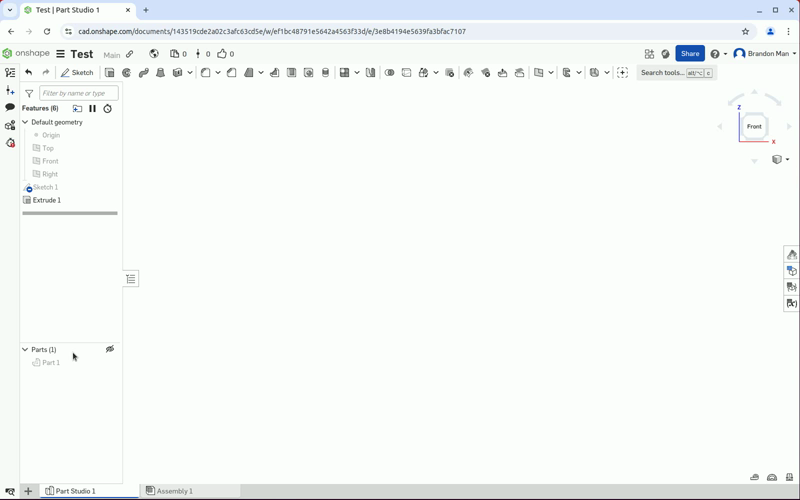
key(shift+y)
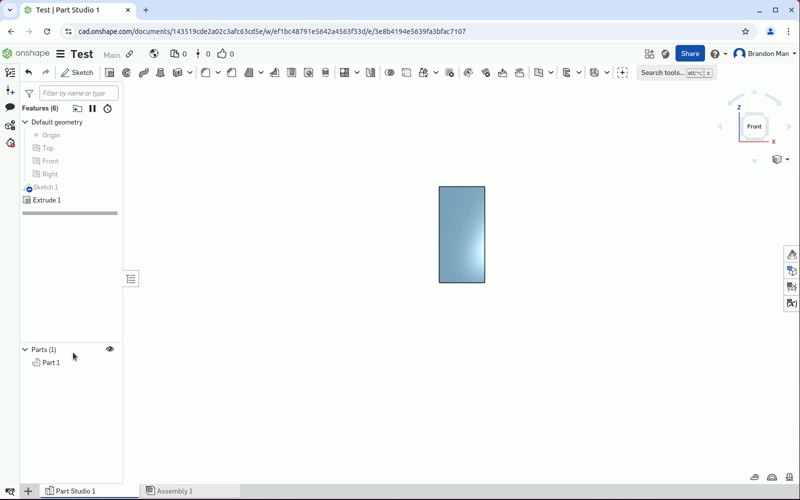
mouse_move(541, 75)
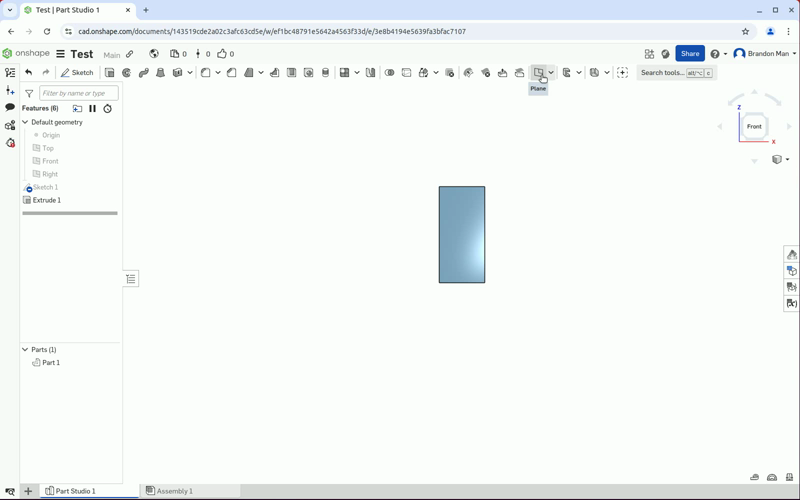
click(541, 75)
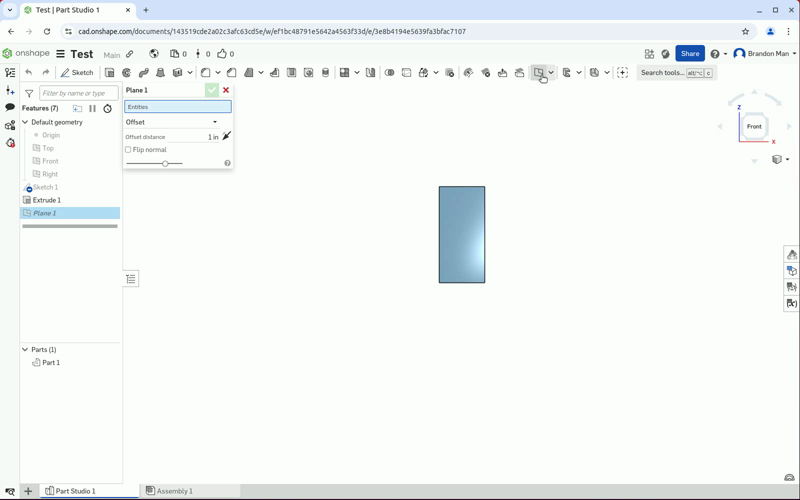
mouse_move(73, 163)
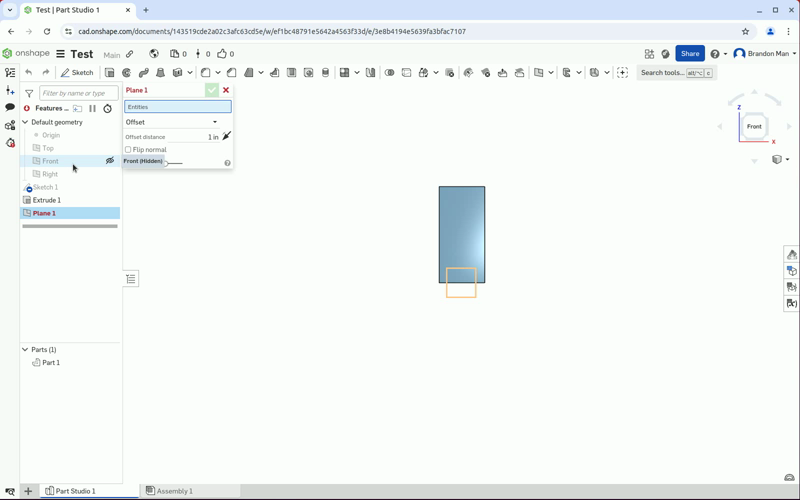
click(73, 163)
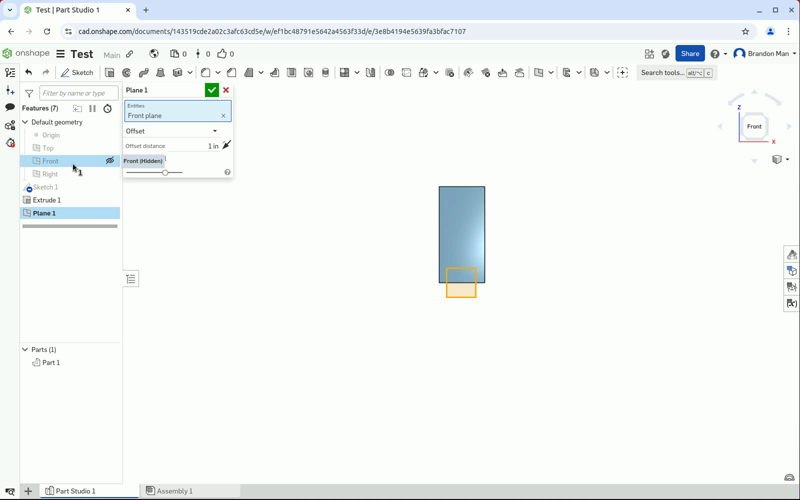
key(tab, 2)
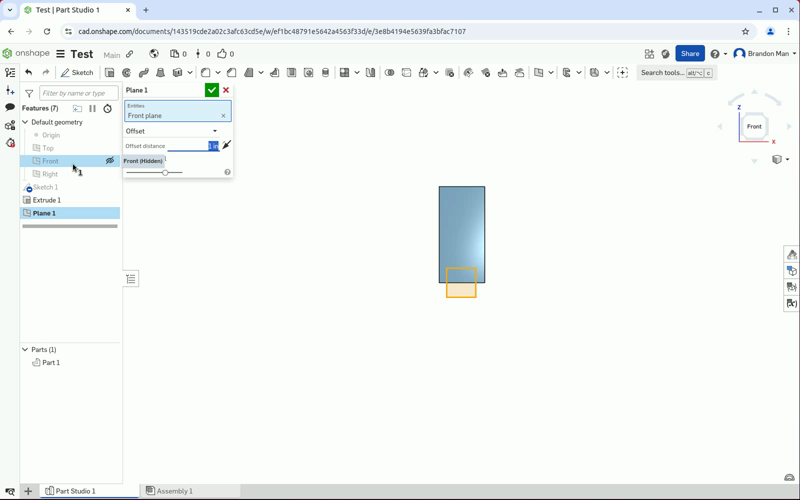
text(3.358)
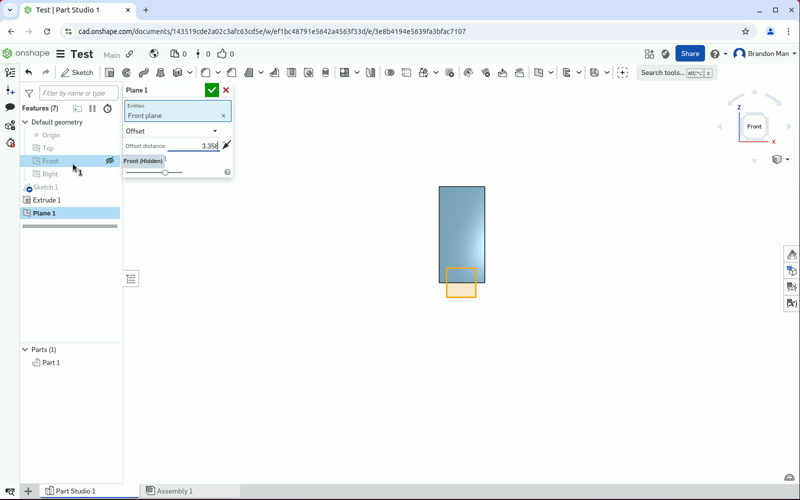
key(enter, 2)
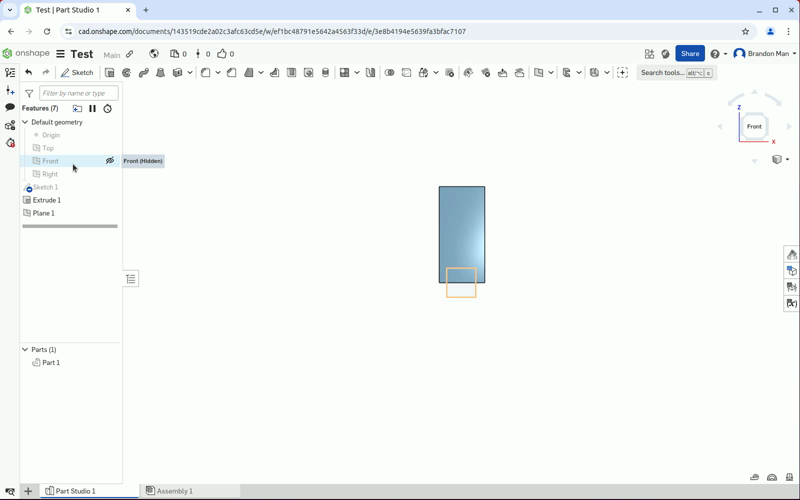
key(shift+s)
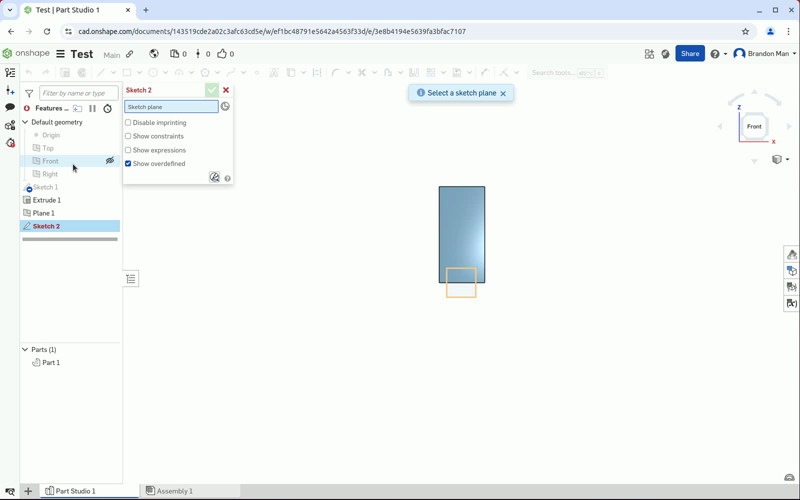
mouse_move(73, 215)
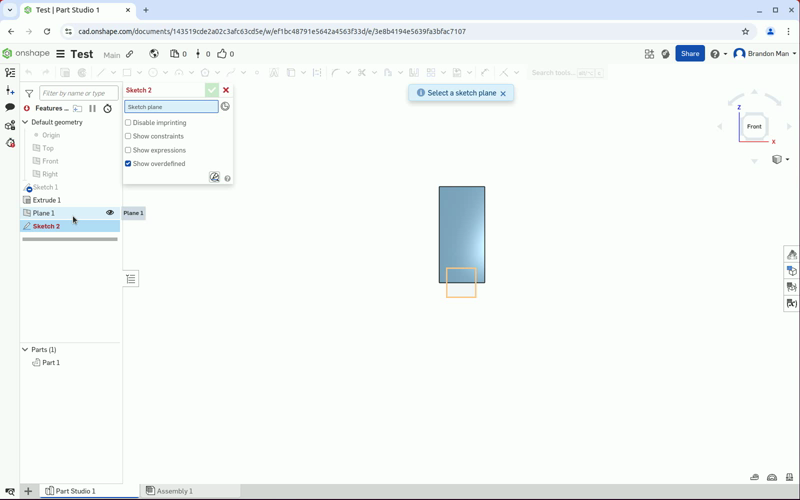
click(73, 215)
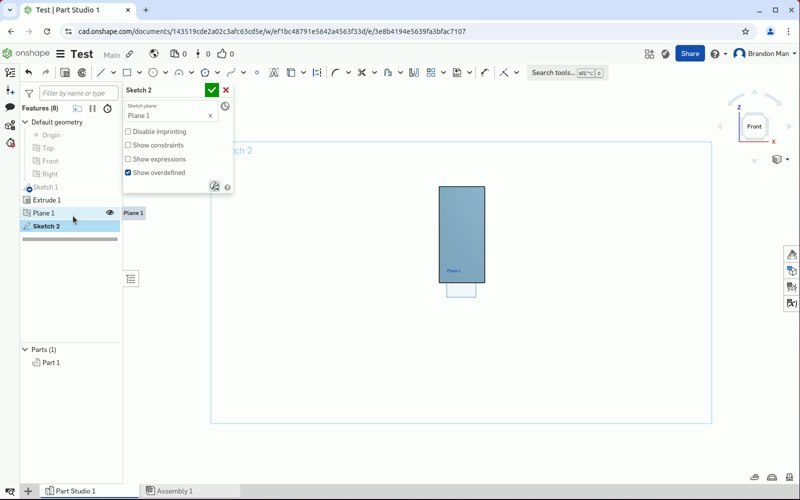
mouse_move(73, 352)
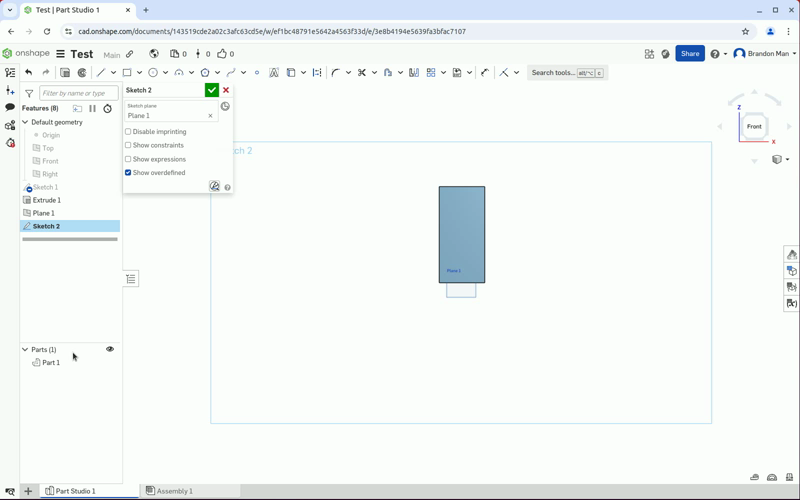
key(y)
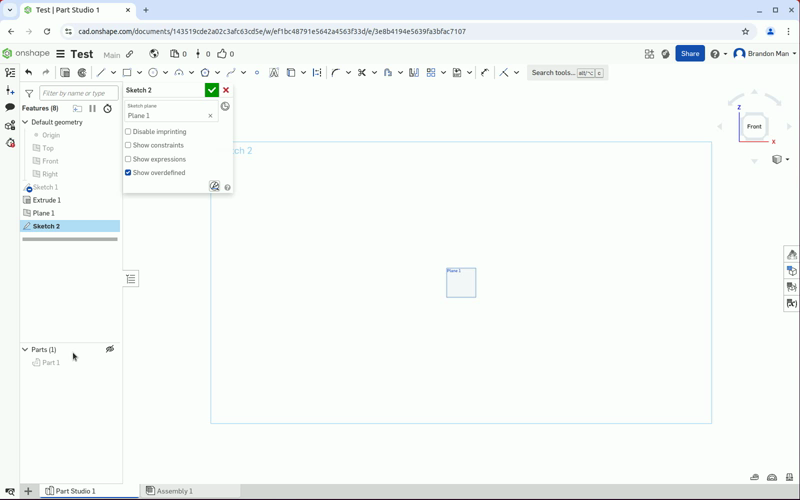
key(l)
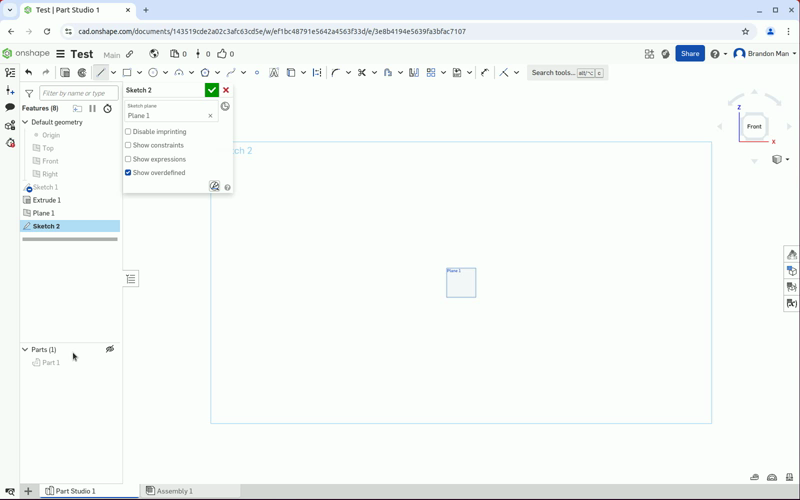
key_down(shift)
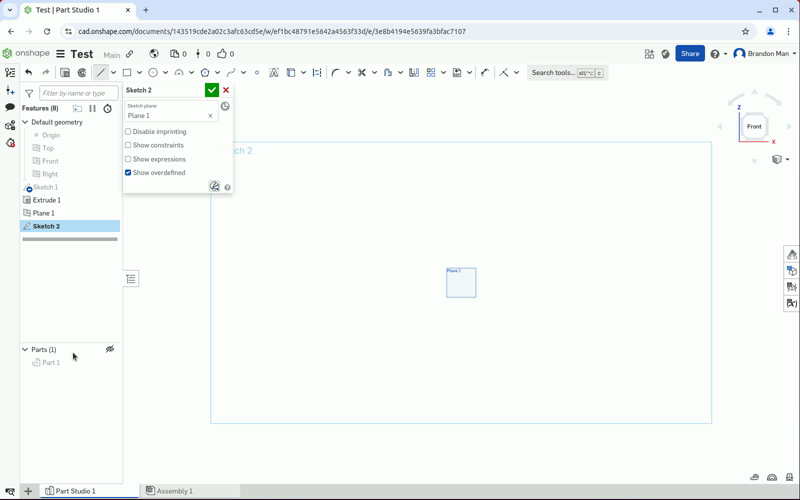
mouse_move(439, 186)
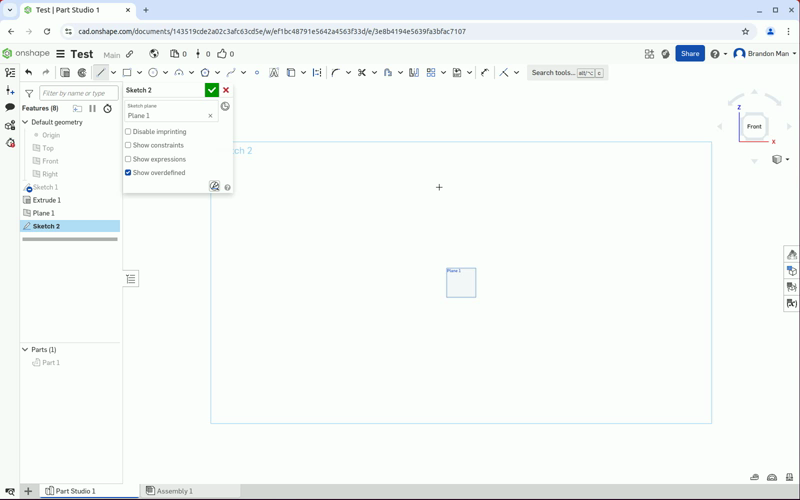
click(439, 186)
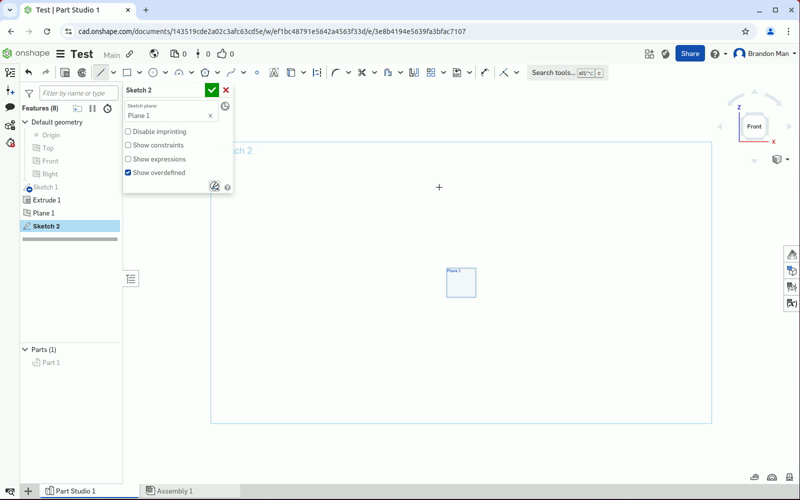
key_up(shift)
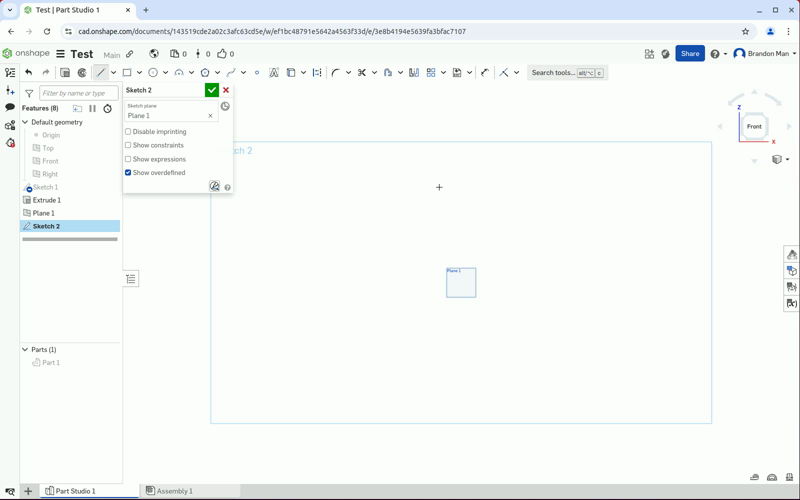
key_down(shift)
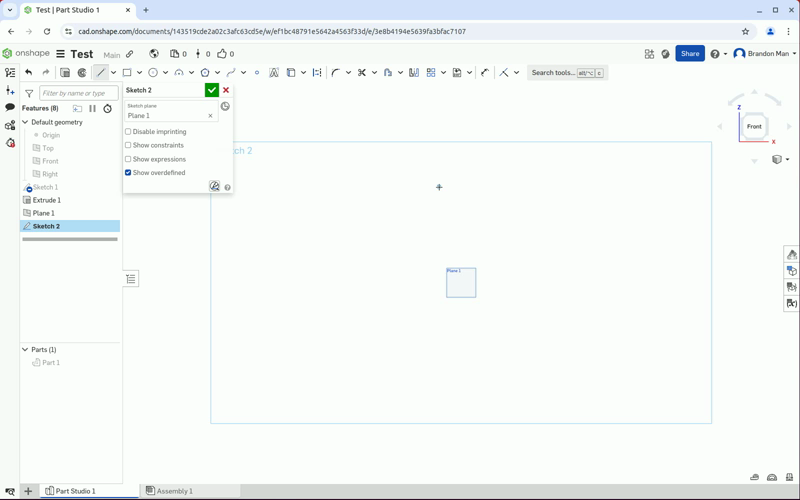
mouse_move(469, 186)
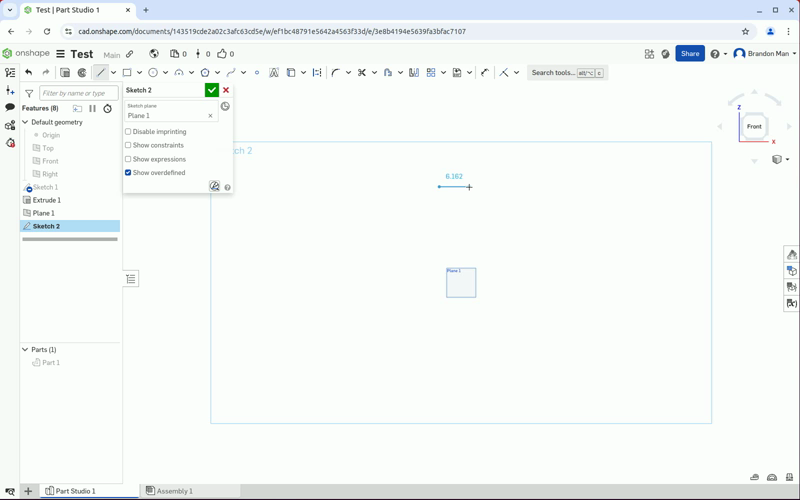
mouse_move(484, 186)
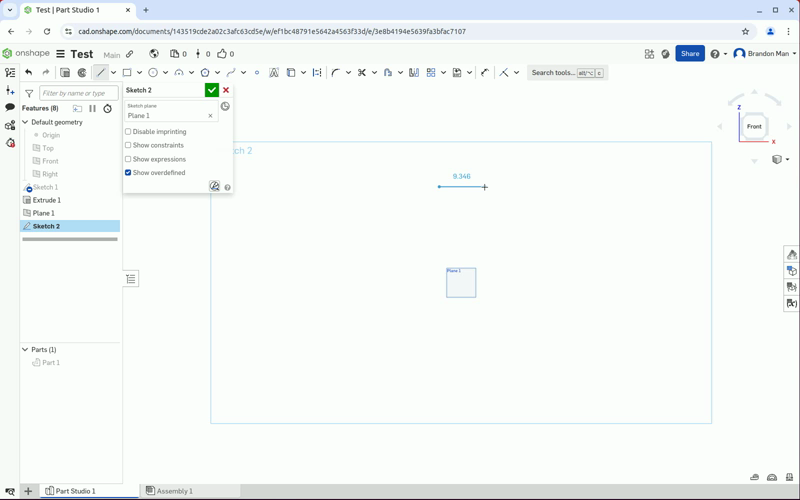
click(484, 186)
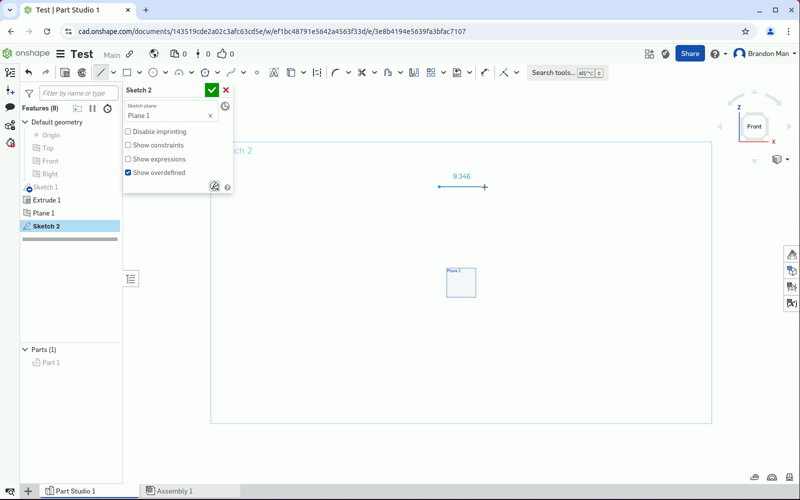
key_up(shift)
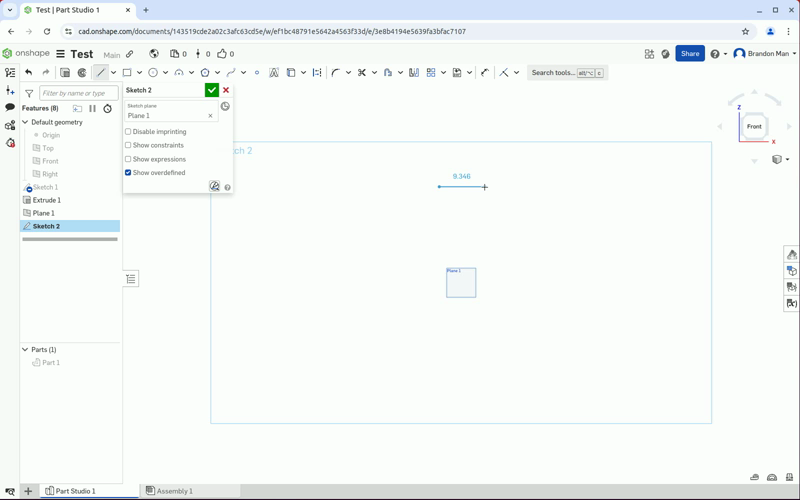
key(esc)
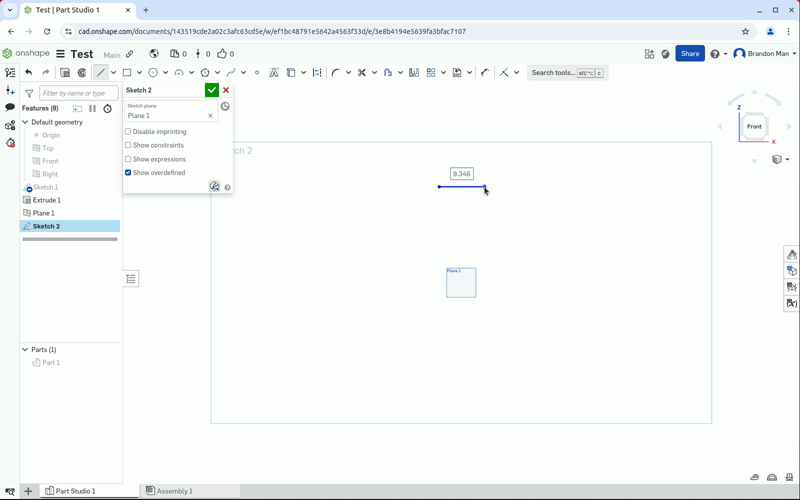
key(a)
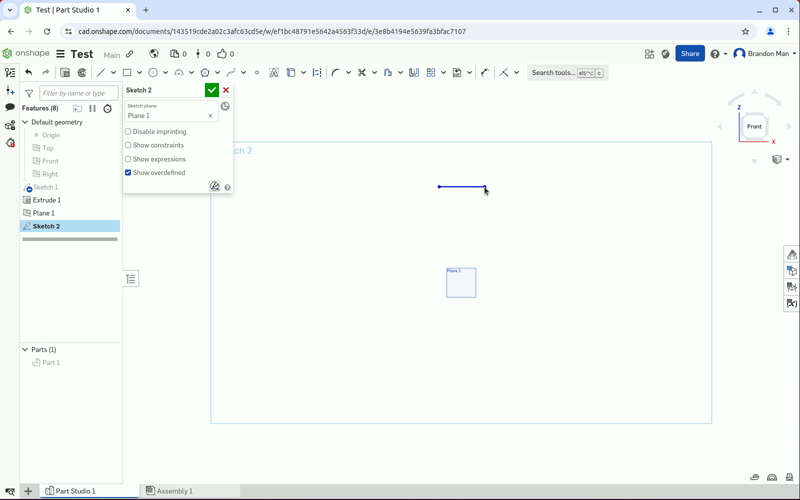
mouse_move(484, 186)
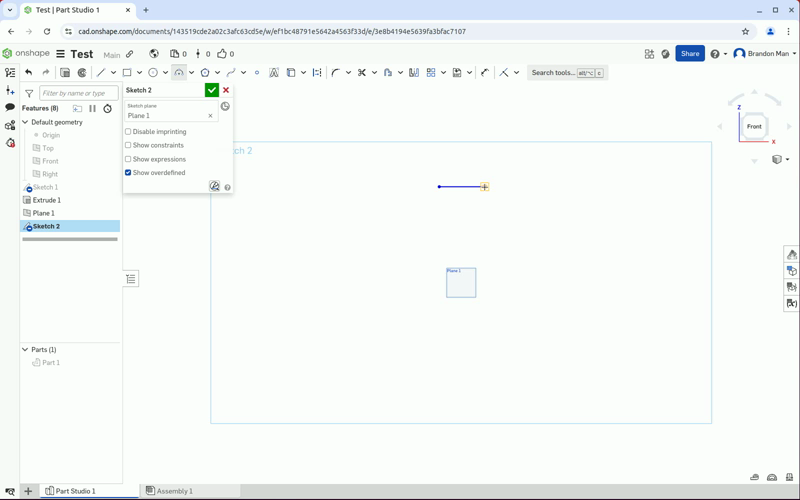
click(484, 186)
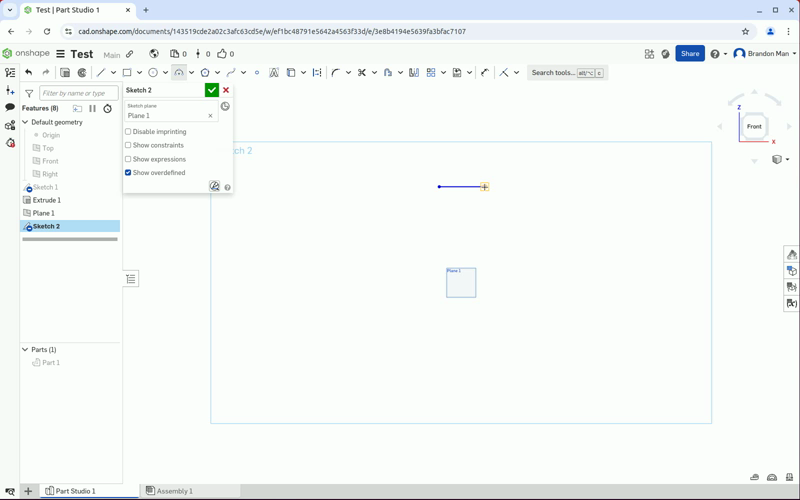
mouse_move(439, 186)
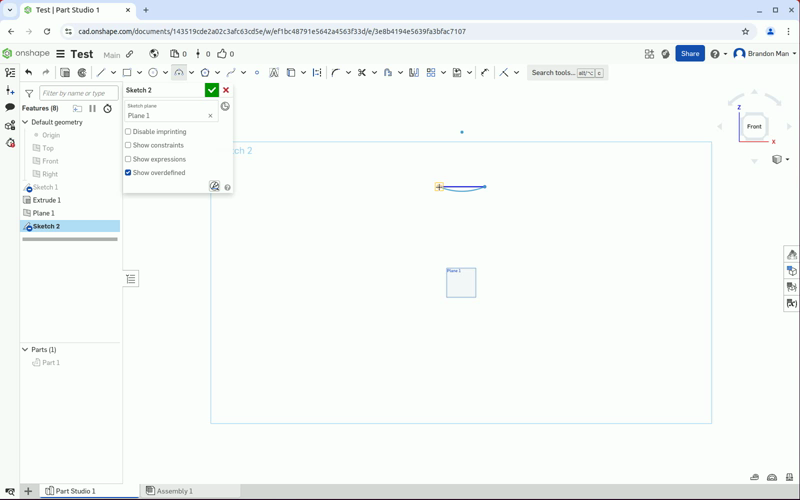
click(439, 186)
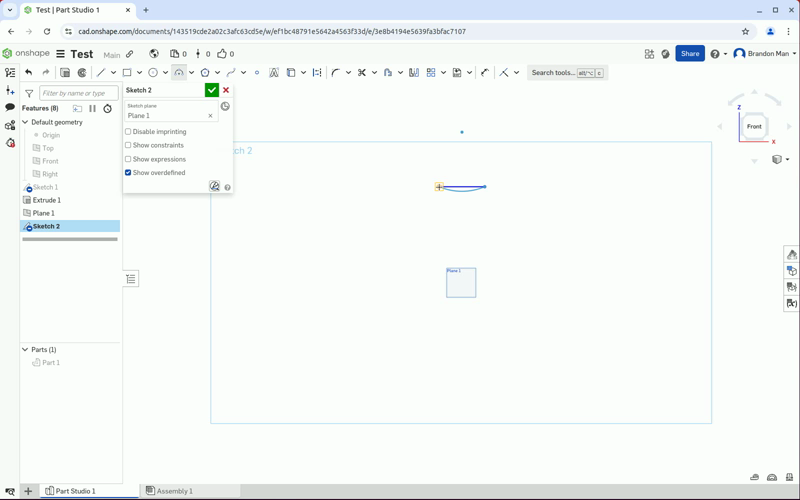
key_down(shift)
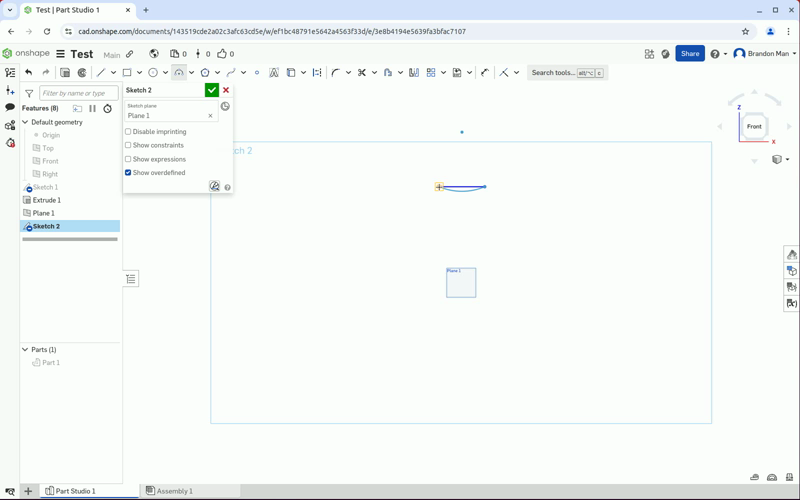
mouse_move(462, 169)
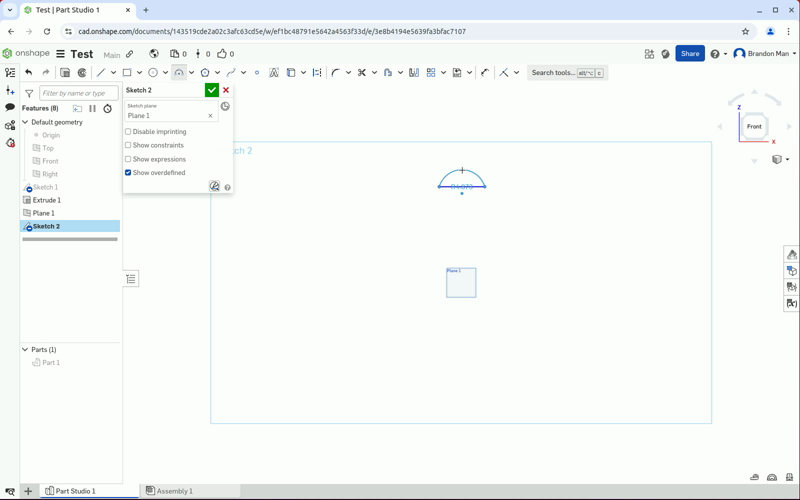
click(462, 169)
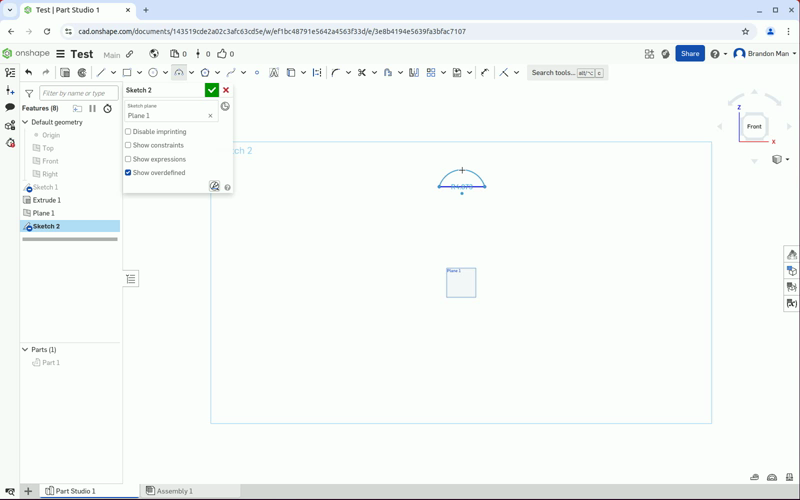
key_up(shift)
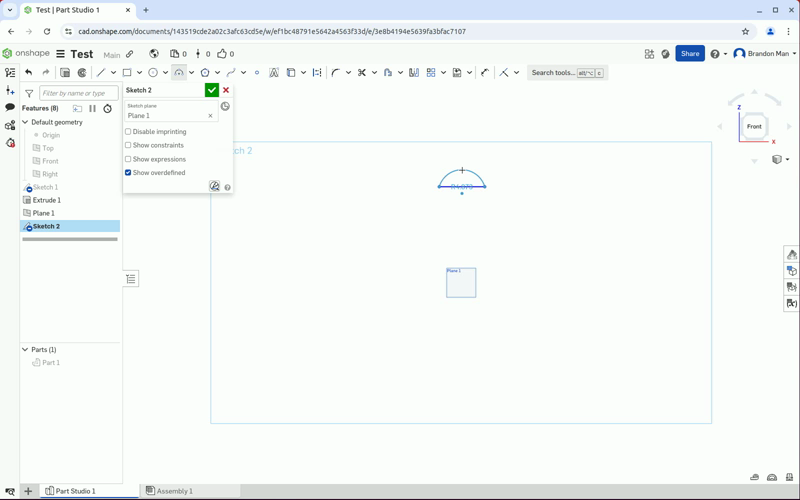
key(esc)
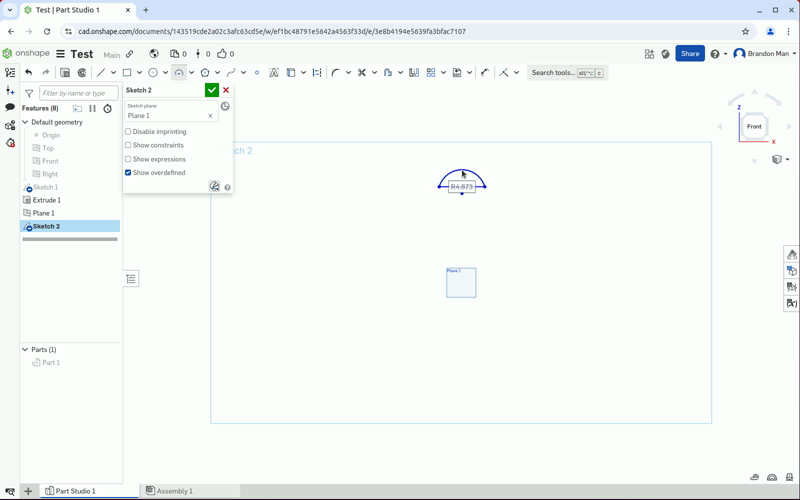
key(c)
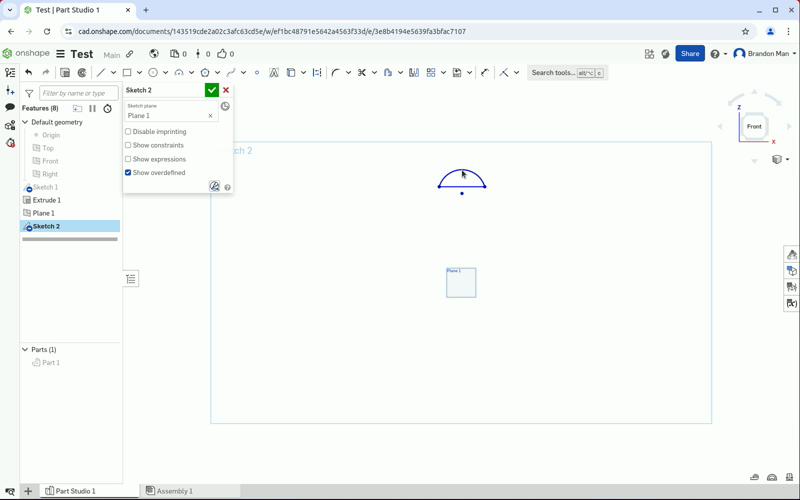
key_down(shift)
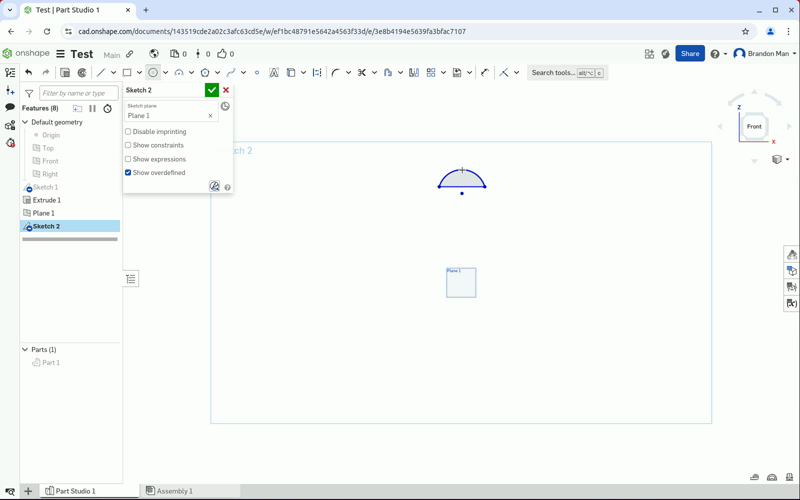
mouse_move(462, 177)
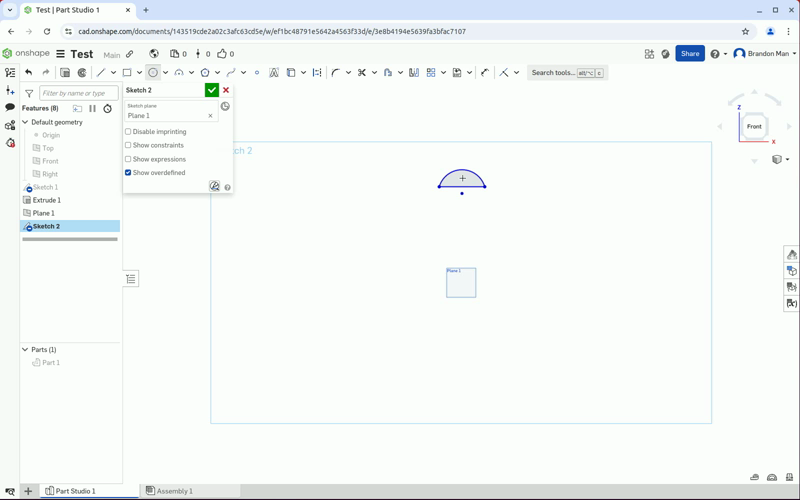
click(462, 177)
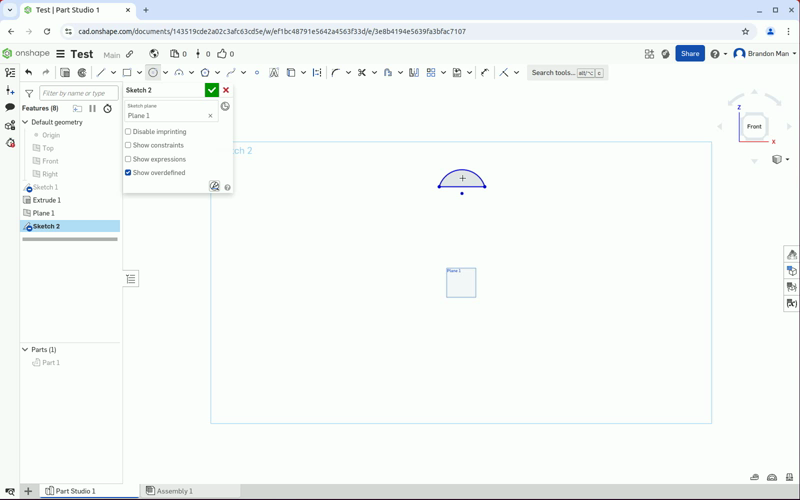
key_up(shift)
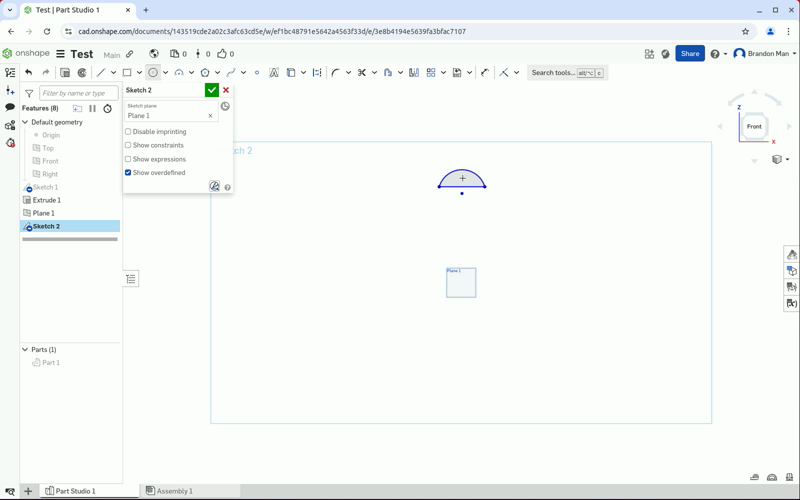
mouse_move(467, 177)
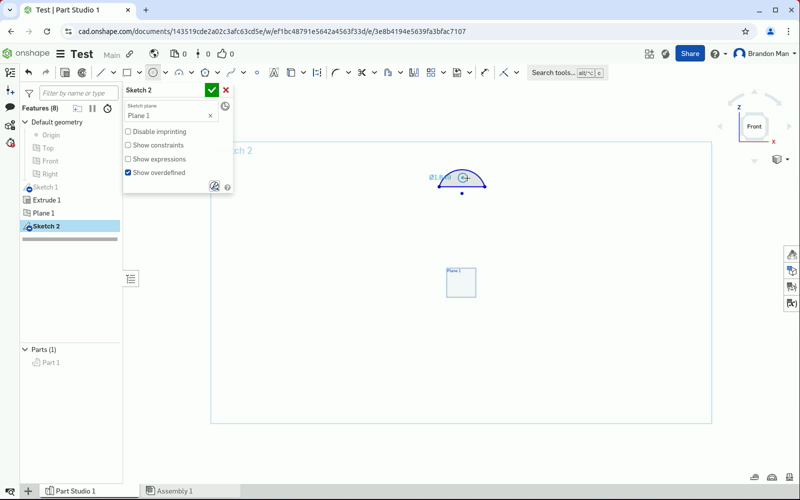
click(467, 177)
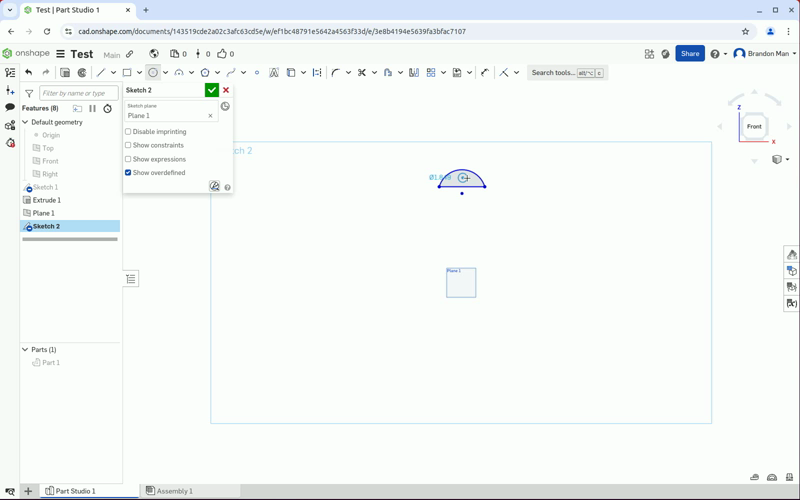
key(esc)
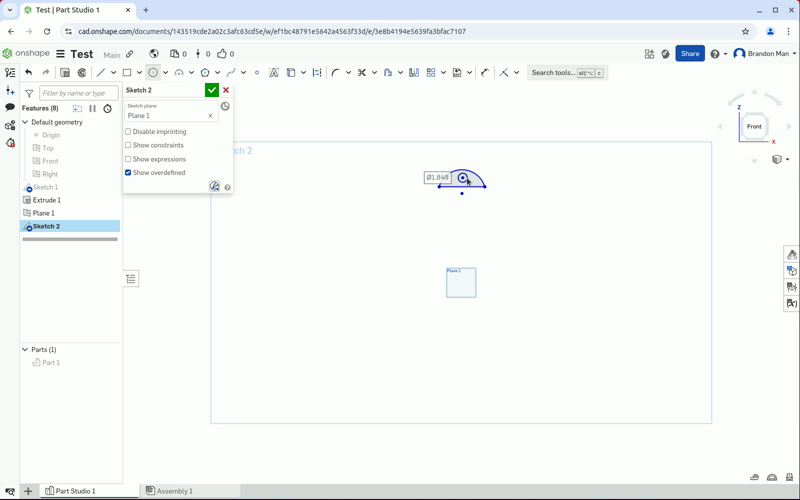
mouse_move(450, 183)
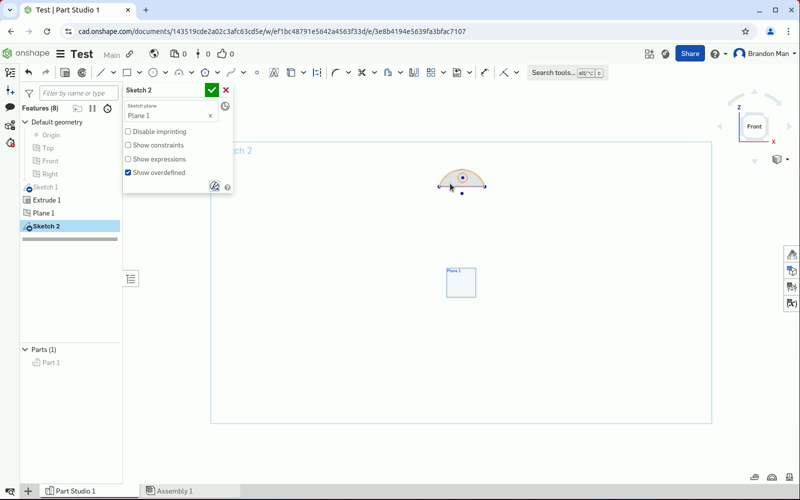
scroll(6)
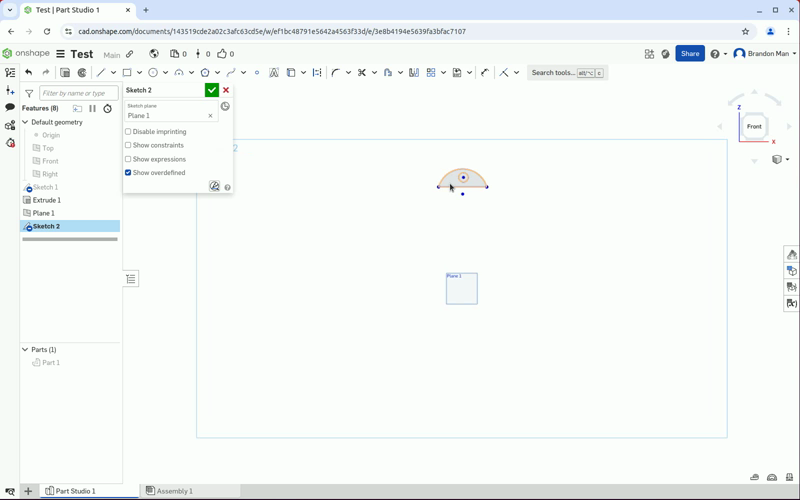
scroll(6)
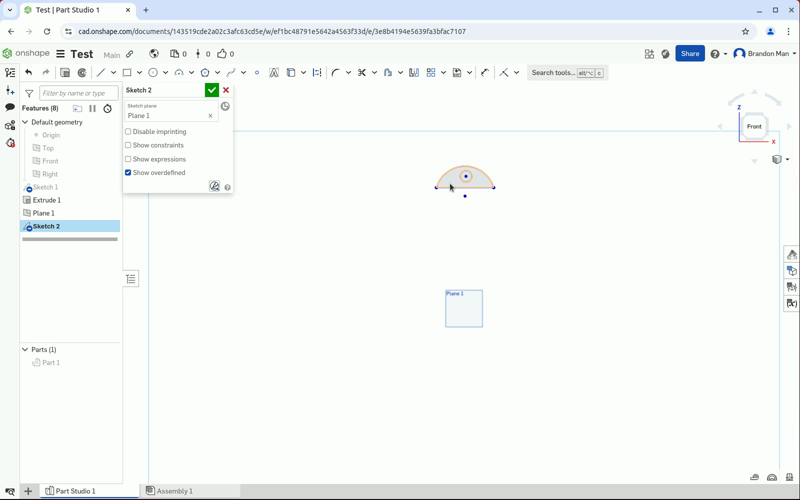
scroll(6)
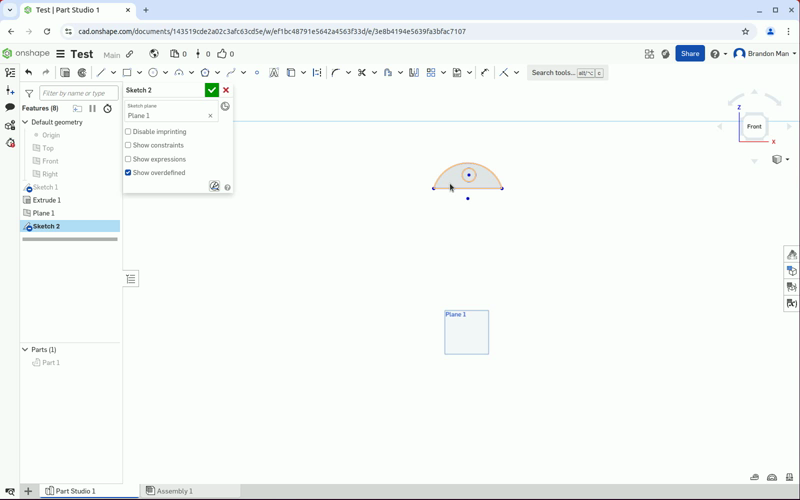
scroll(6)
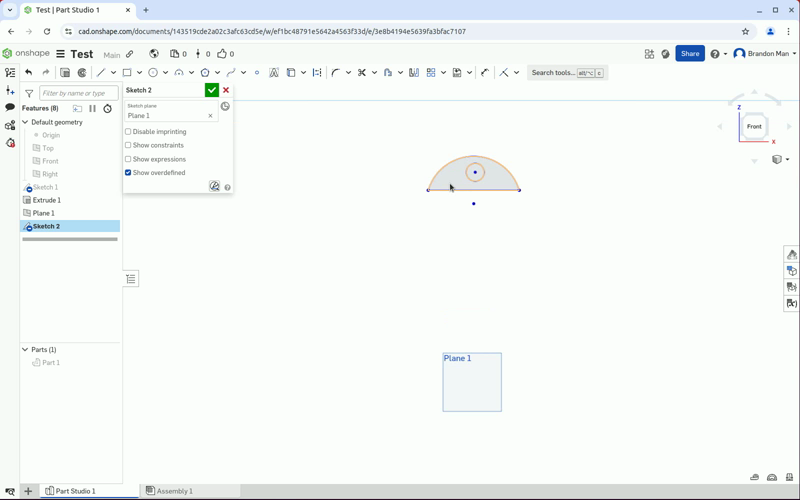
scroll(6)
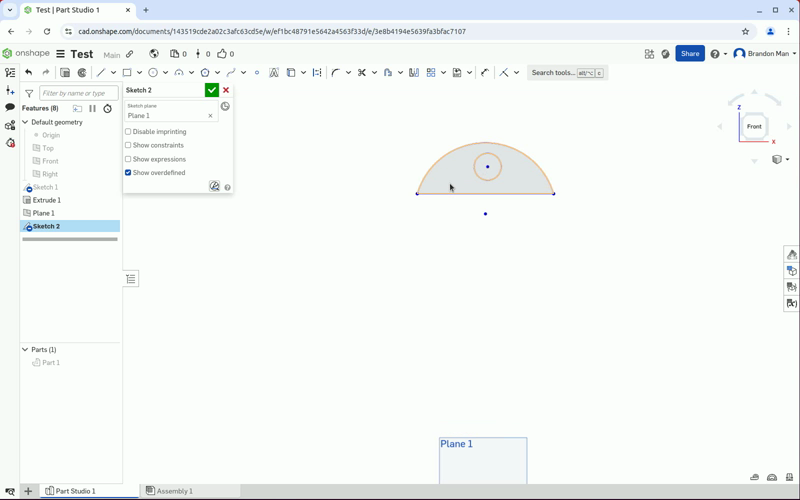
scroll(6)
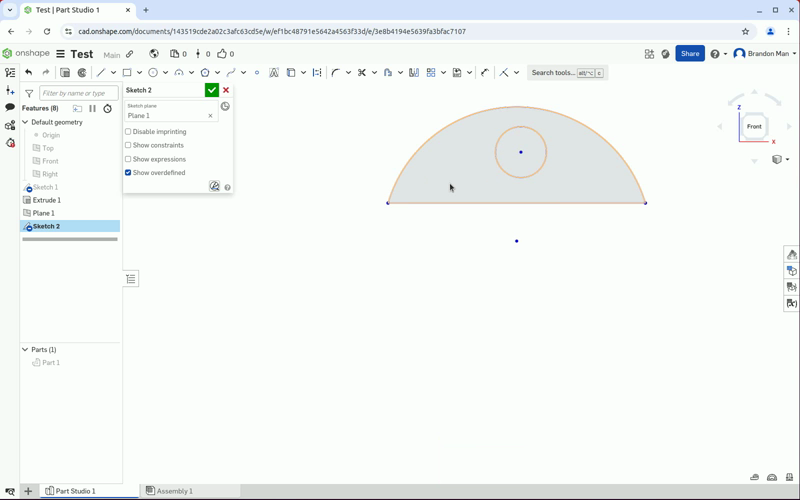
scroll(6)
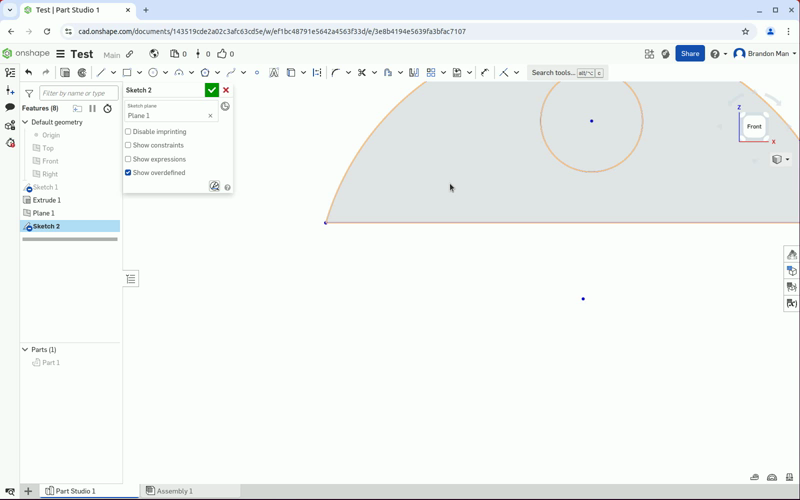
click(450, 183)
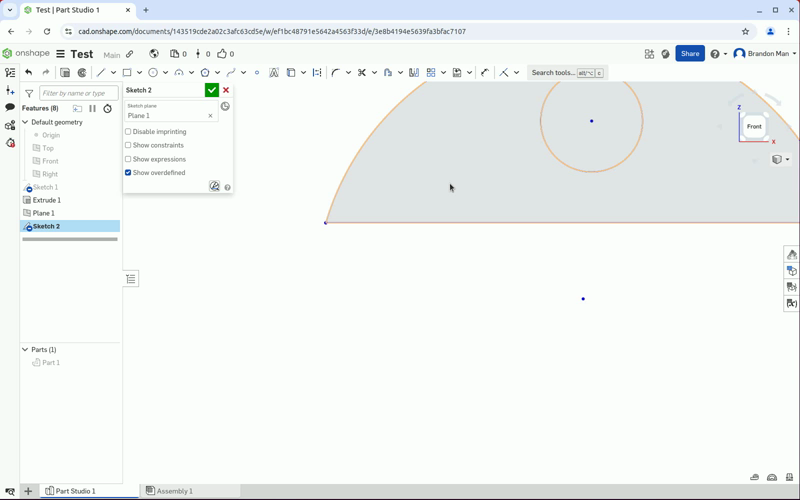
scroll(-6)
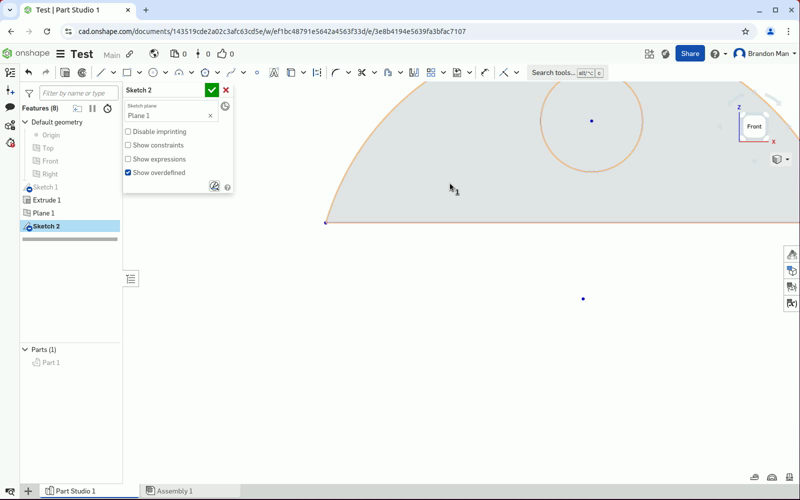
scroll(-6)
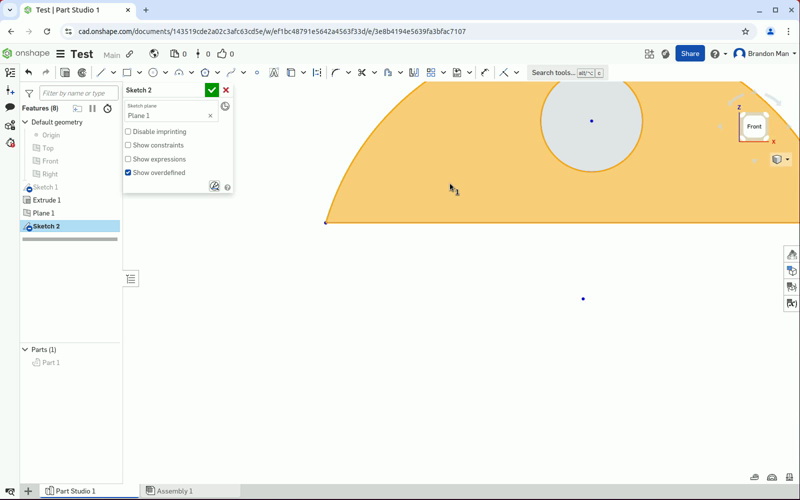
scroll(-6)
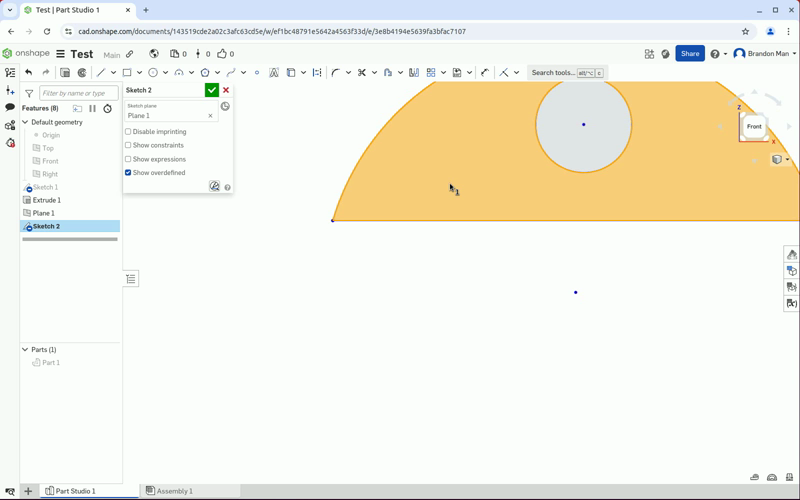
scroll(-6)
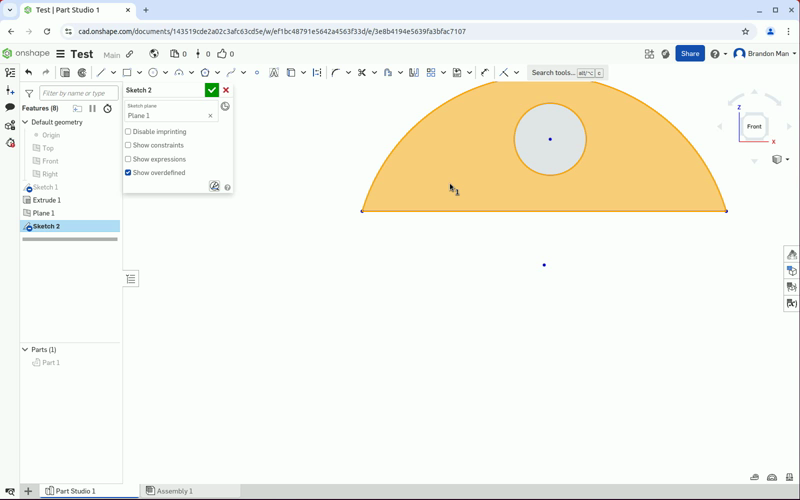
scroll(-6)
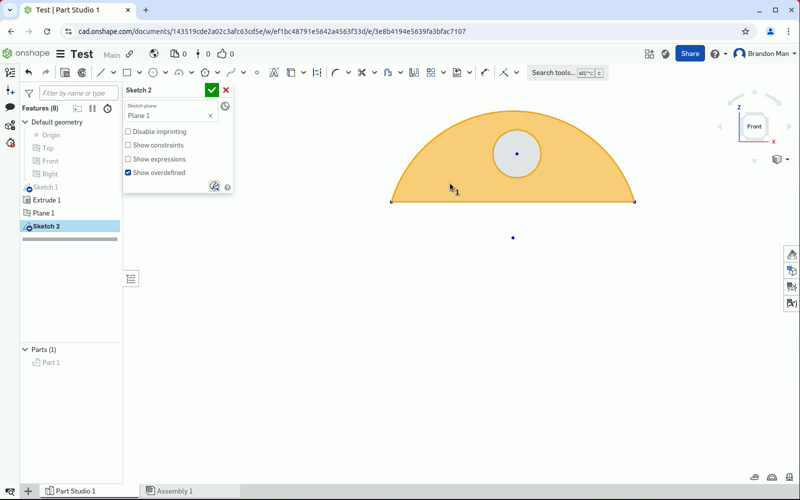
scroll(-6)
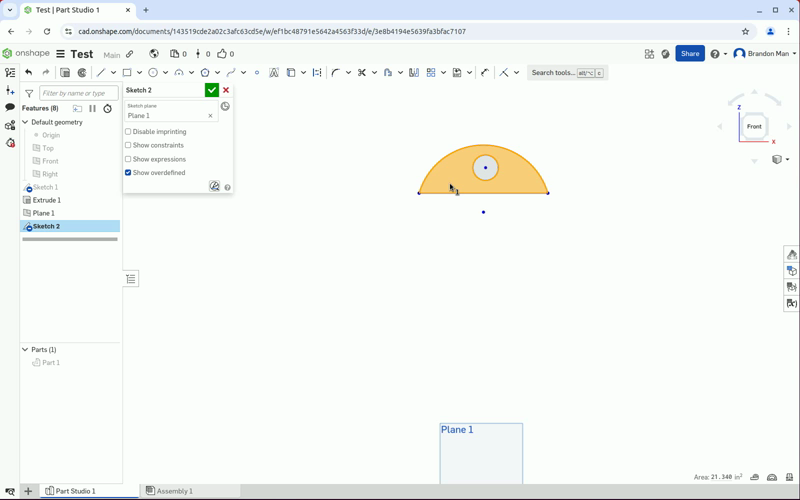
scroll(-6)
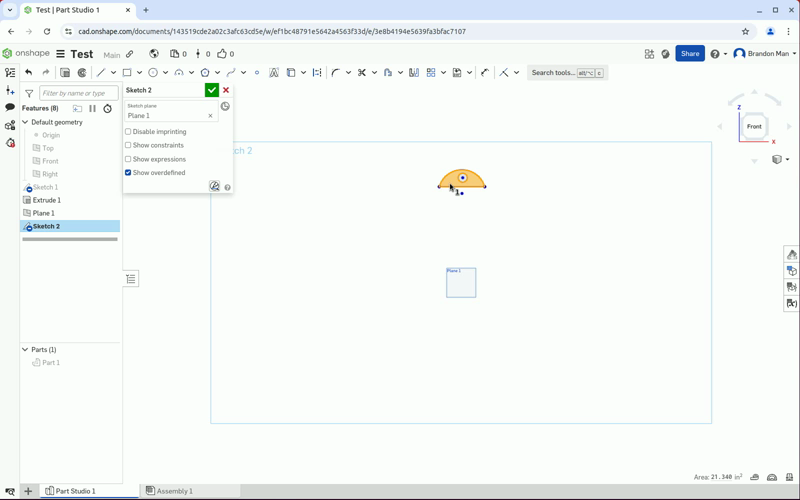
mouse_move(73, 352)
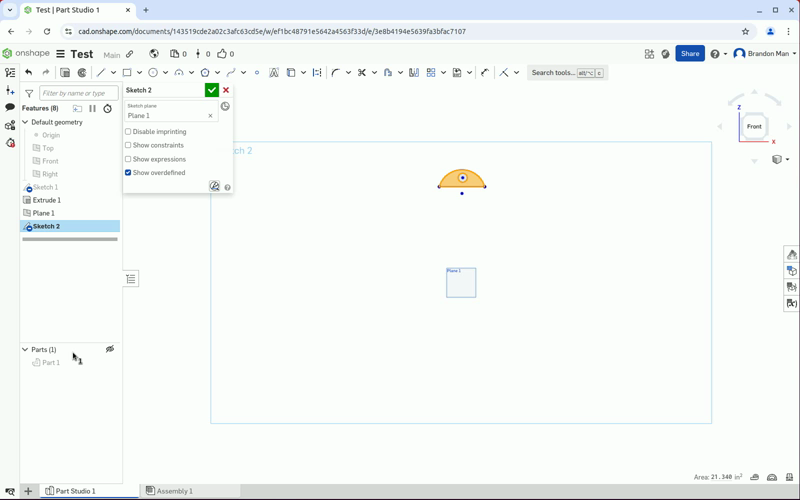
key(shift+y)
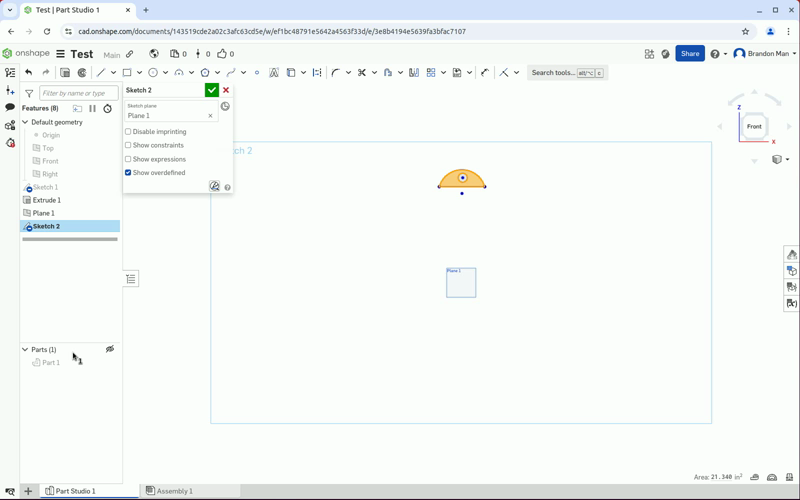
key(shift+e)
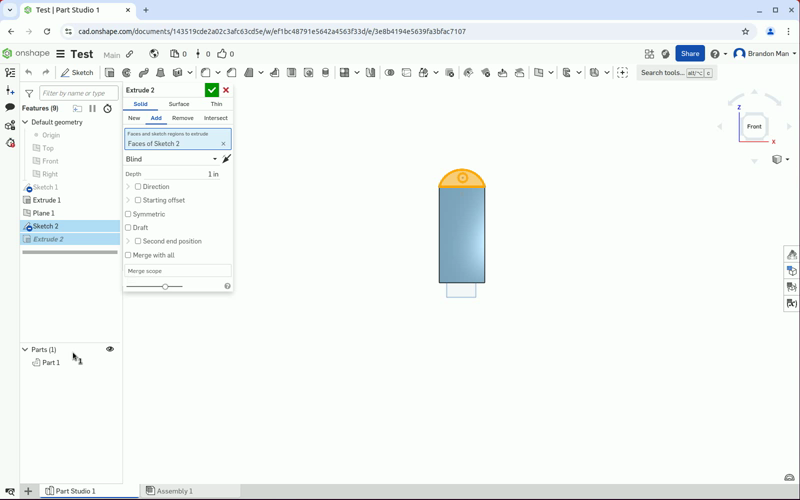
mouse_move(143, 106)
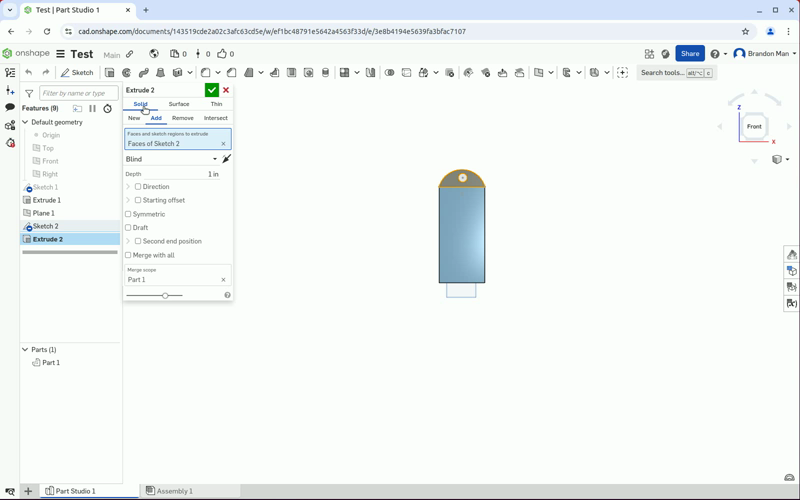
click(143, 106)
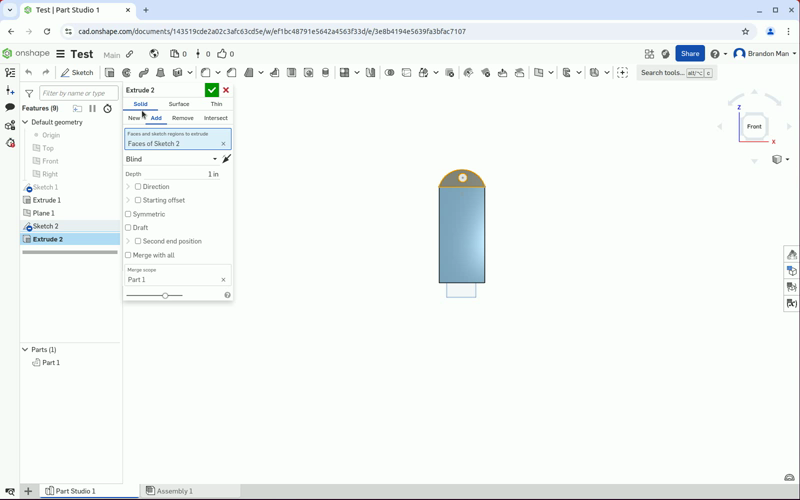
mouse_move(137, 120)
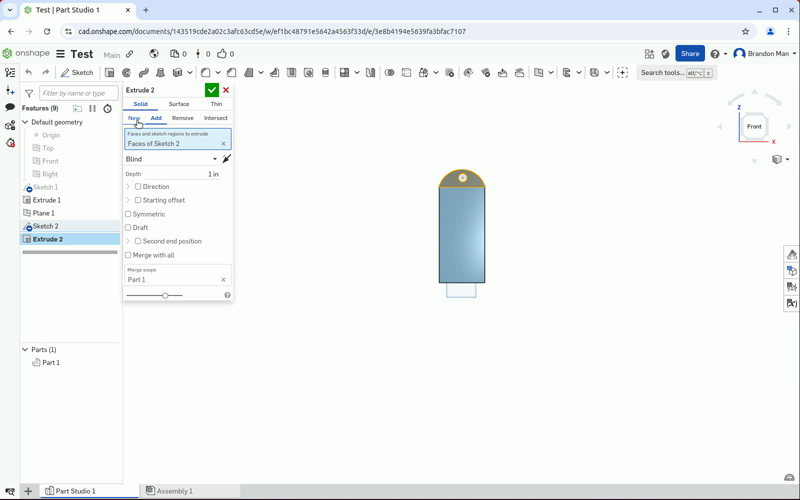
click(137, 120)
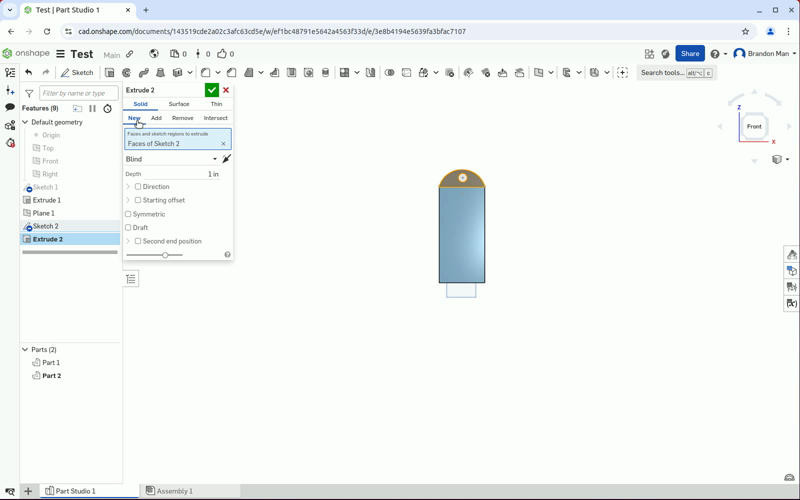
key(tab, 4)
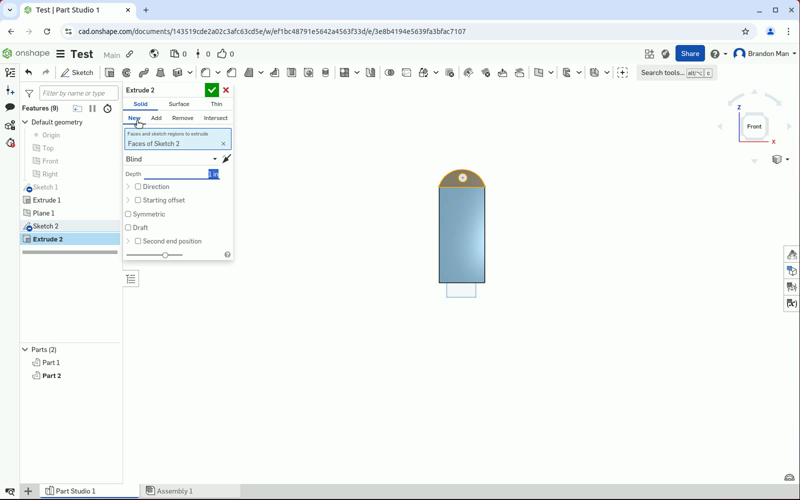
text(-6.499)
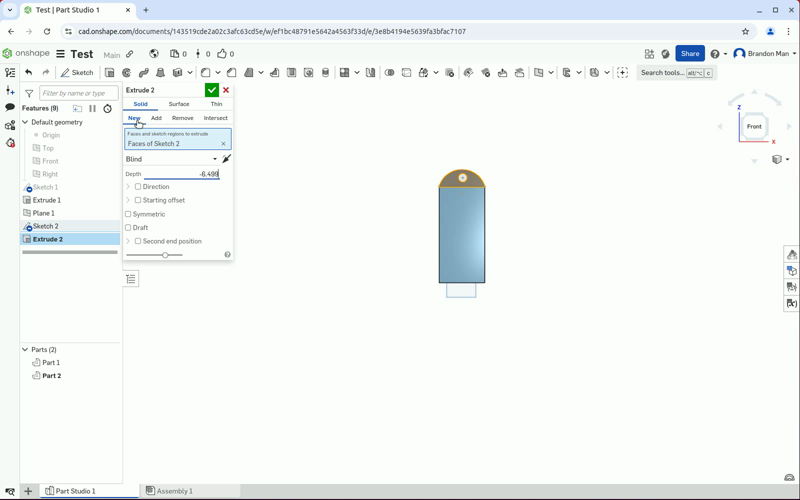
key(enter)
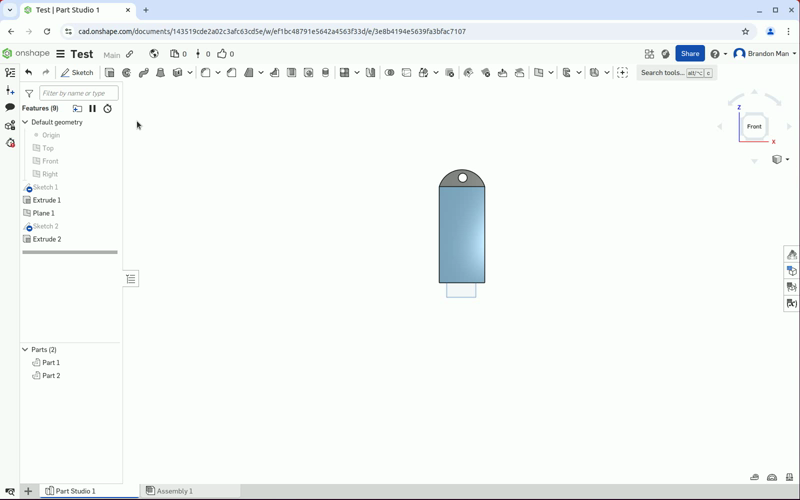
key(shift+h)
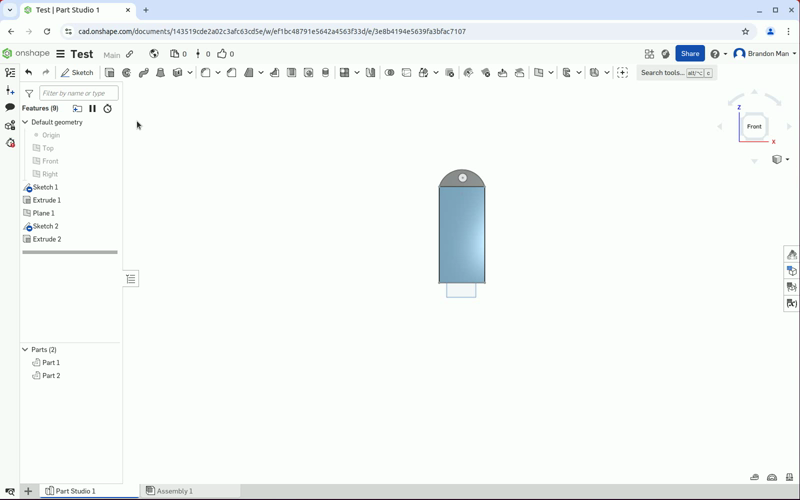
key(shift+h)
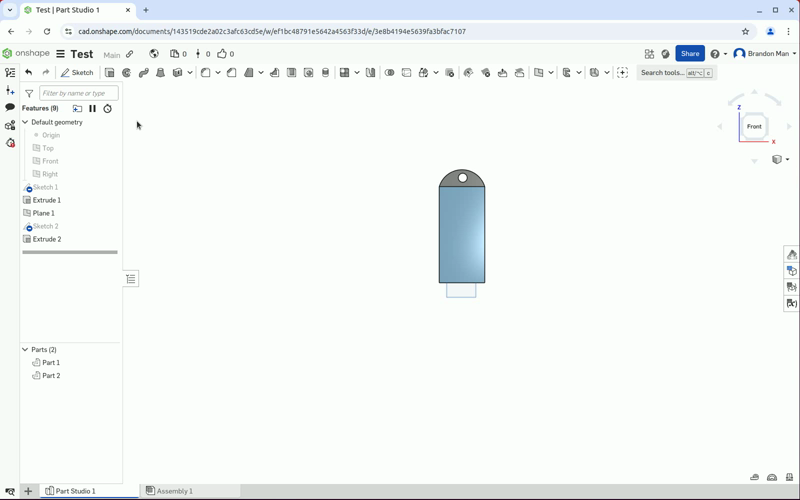
mouse_move(73, 189)
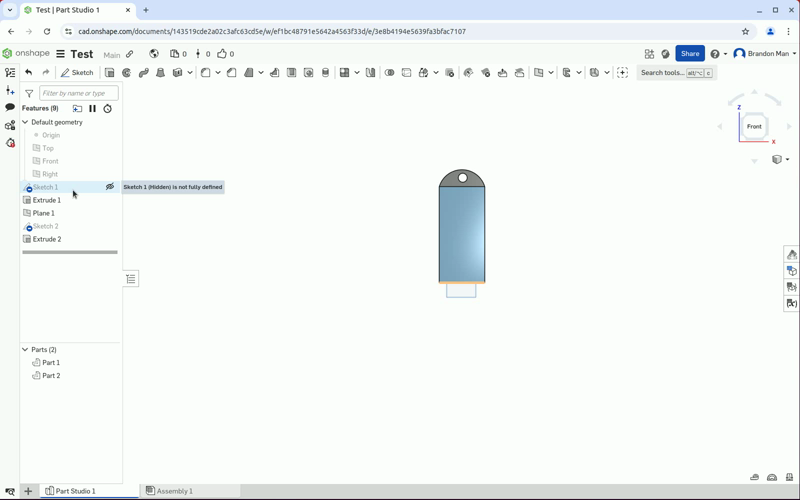
click(73, 189)
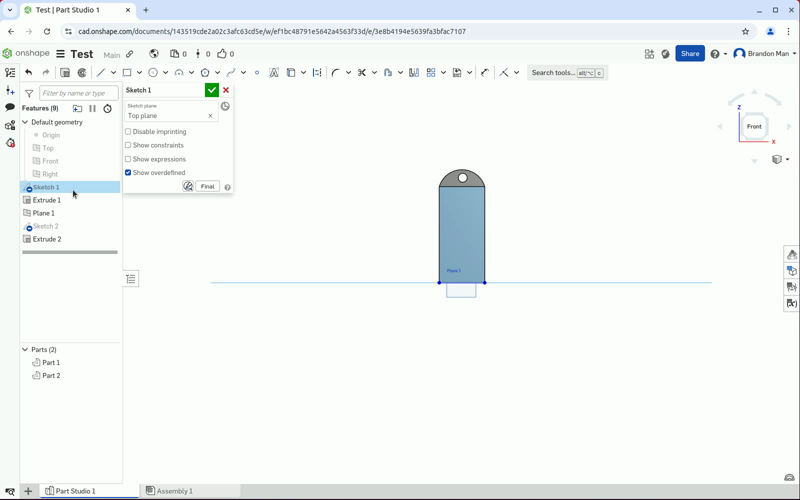
mouse_move(229, 92)
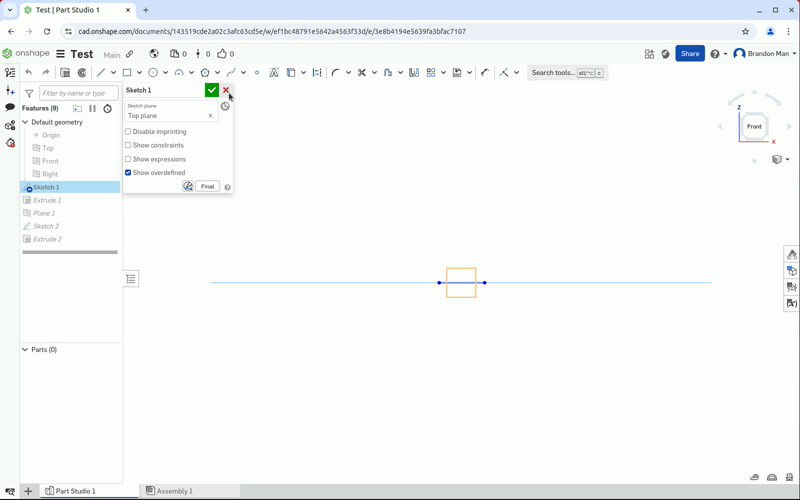
click(229, 92)
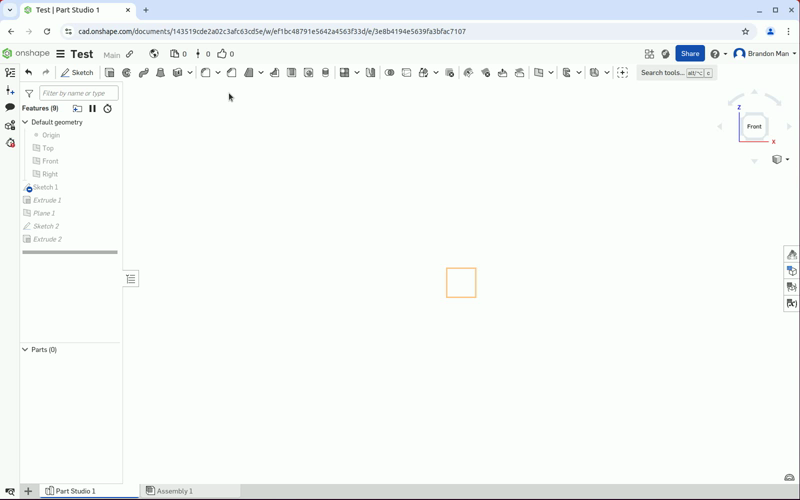
mouse_move(73, 352)
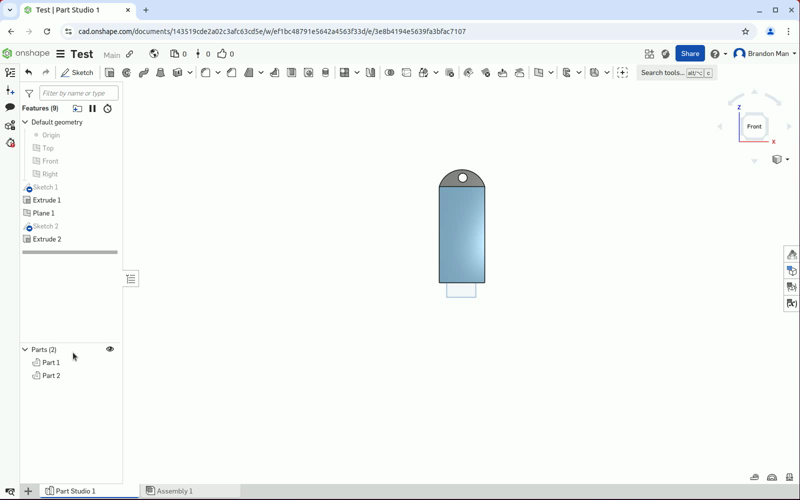
key(y)
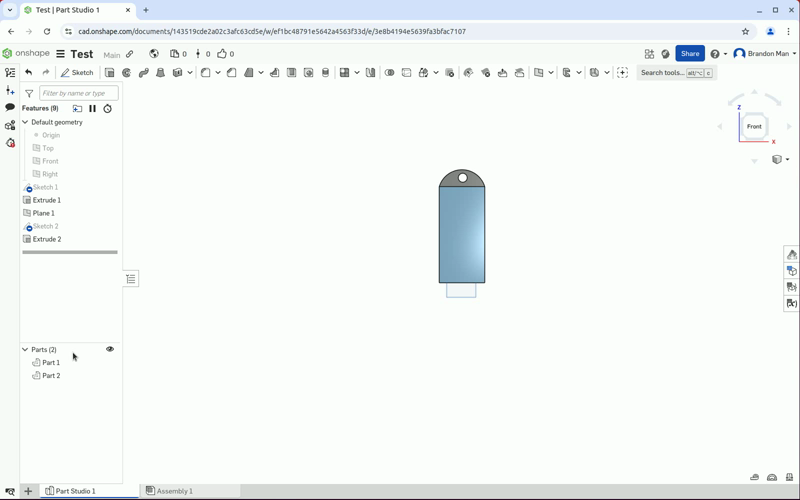
key(shift+p)
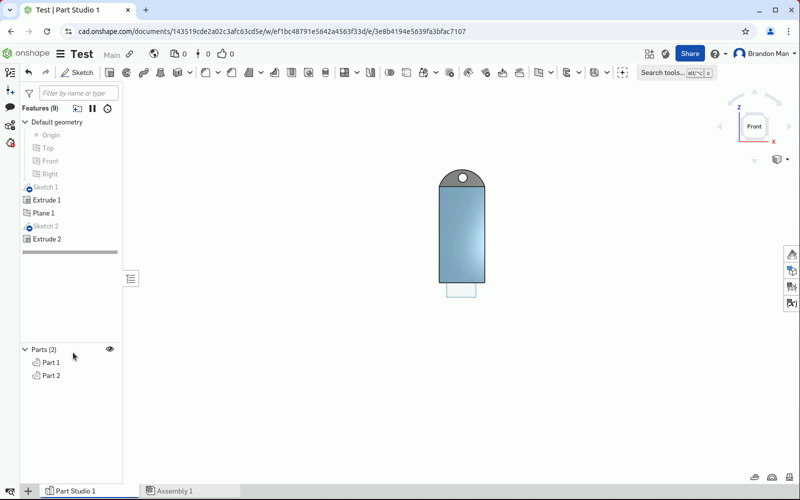
key(space)
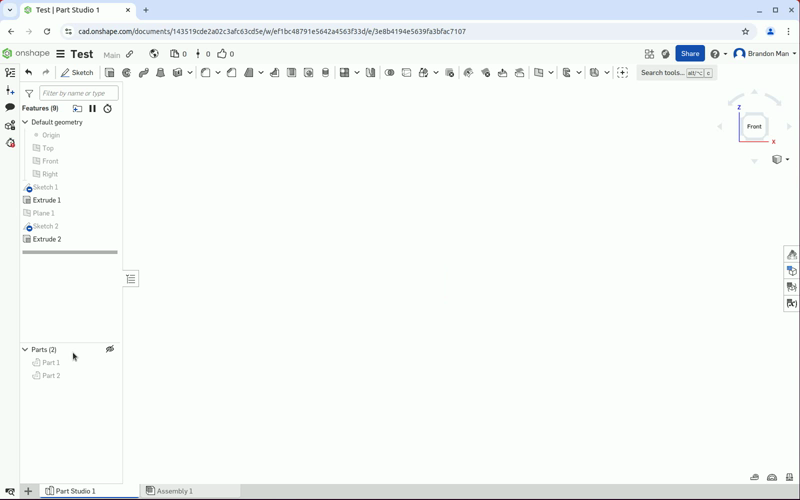
key_down(shift)
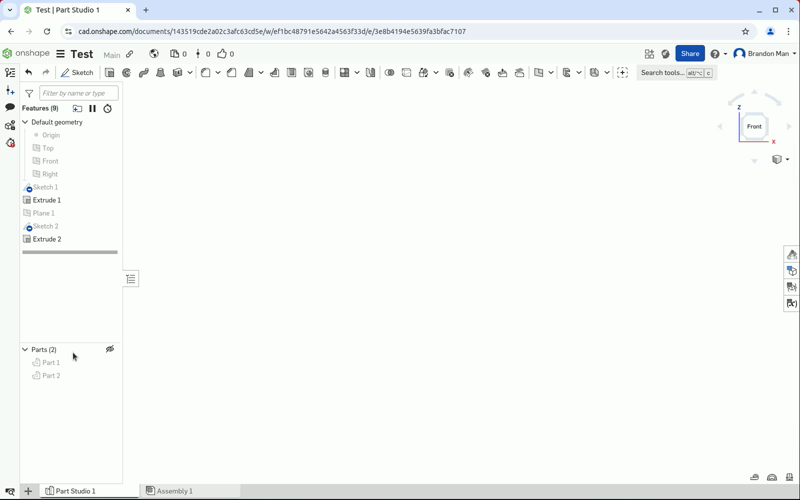
key(left)
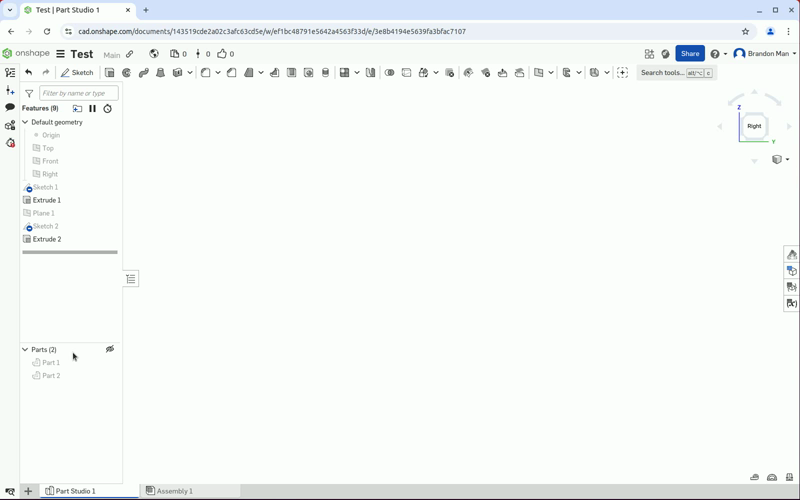
key_up(shift)
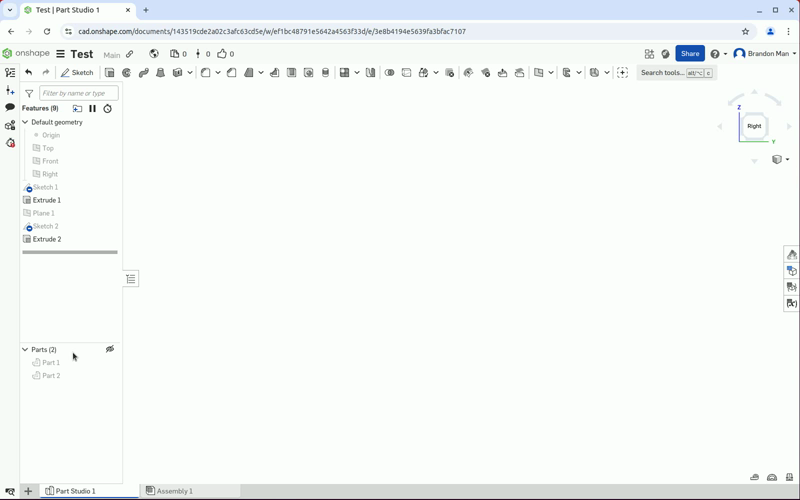
mouse_move(73, 352)
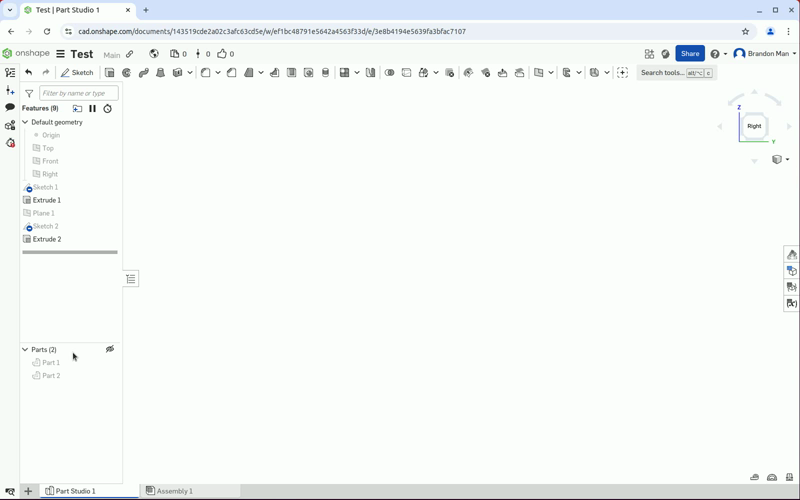
key(shift+y)
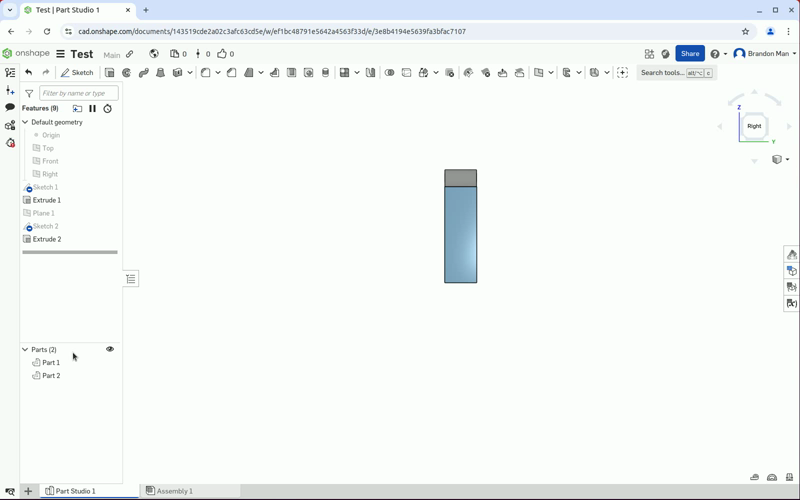
mouse_move(541, 75)
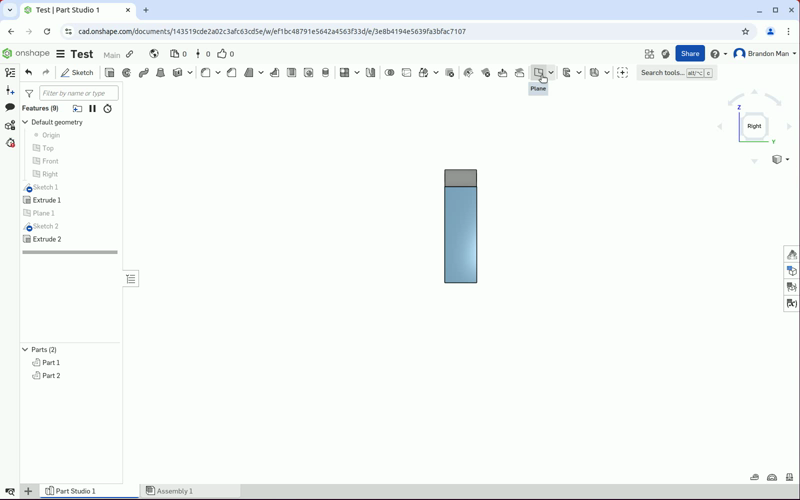
click(541, 75)
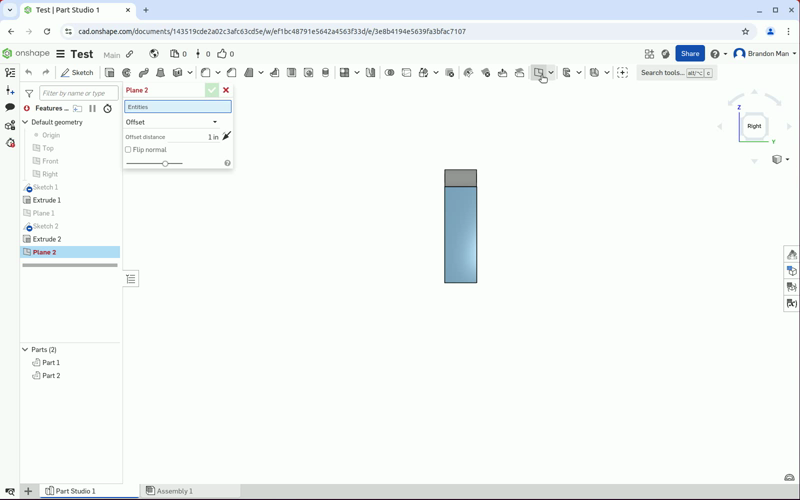
mouse_move(73, 176)
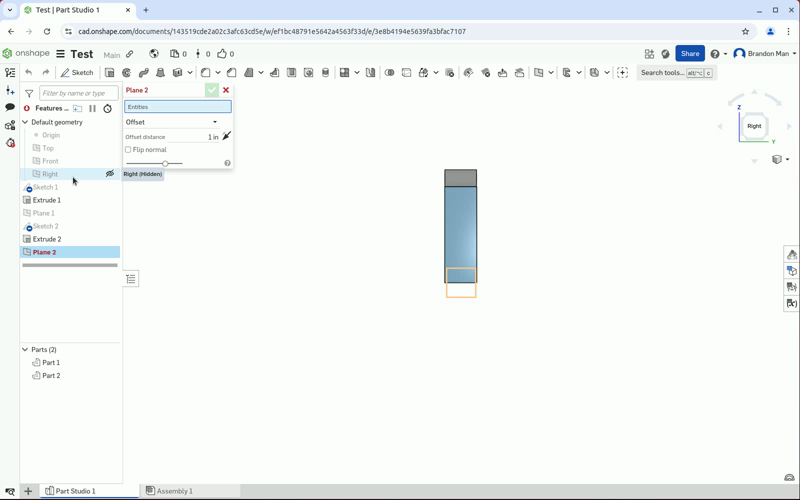
click(73, 176)
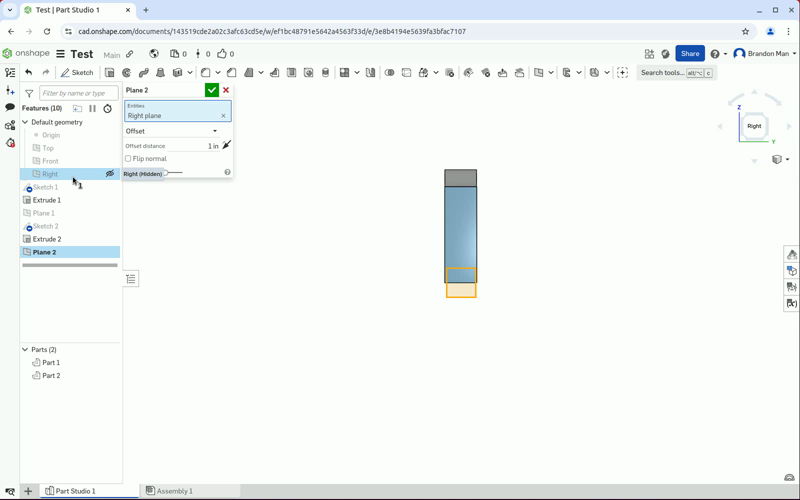
key(tab, 2)
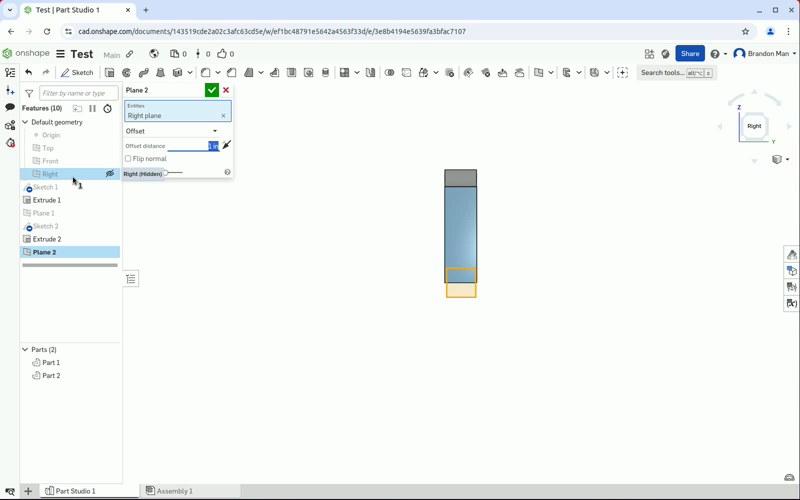
text(4.807)
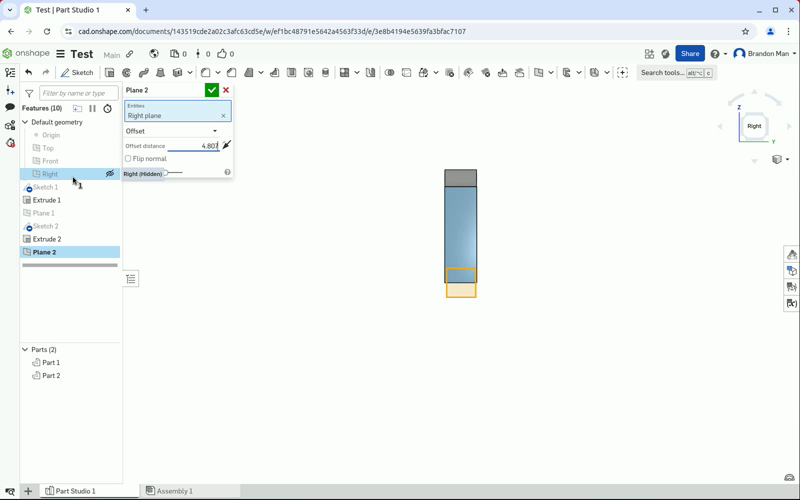
key(enter, 2)
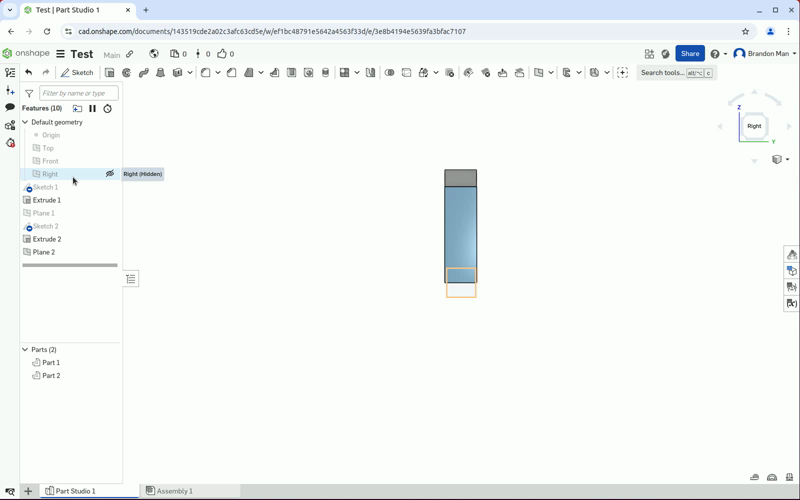
key(shift+s)
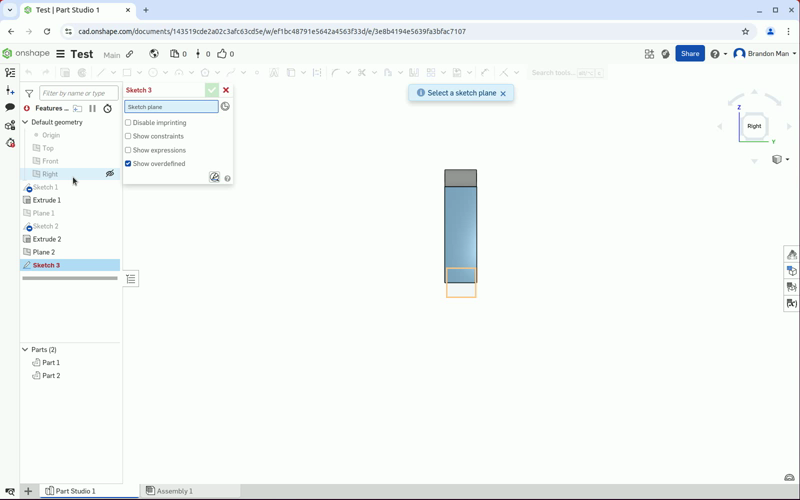
mouse_move(73, 254)
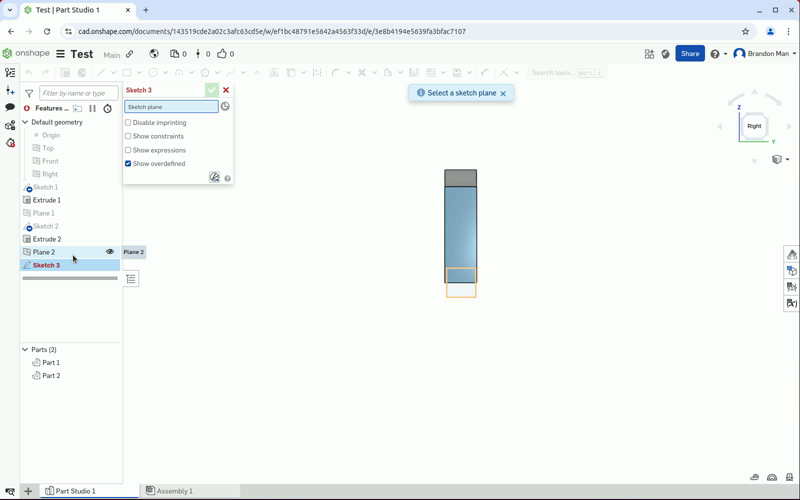
click(73, 254)
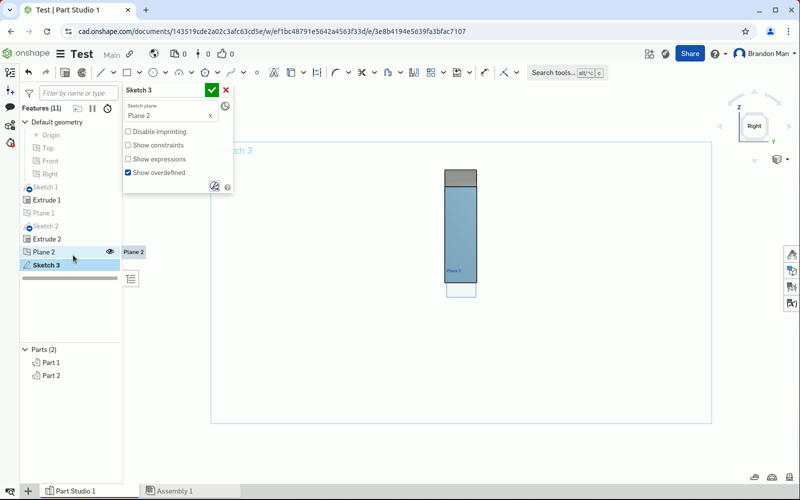
mouse_move(73, 352)
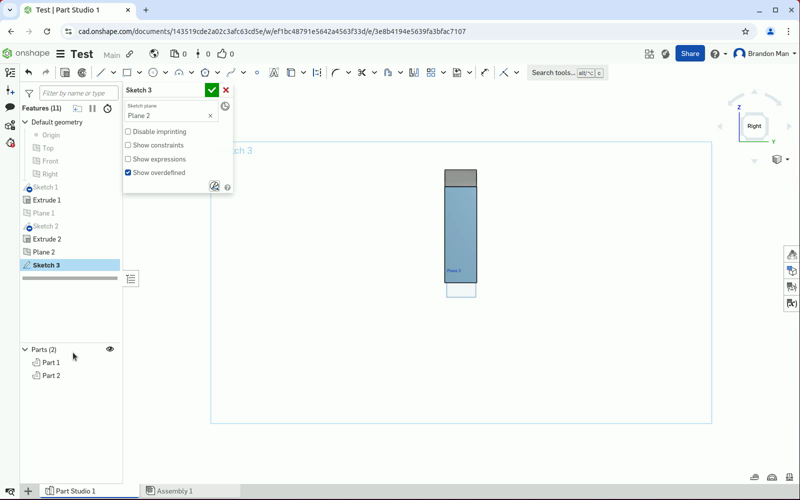
key(y)
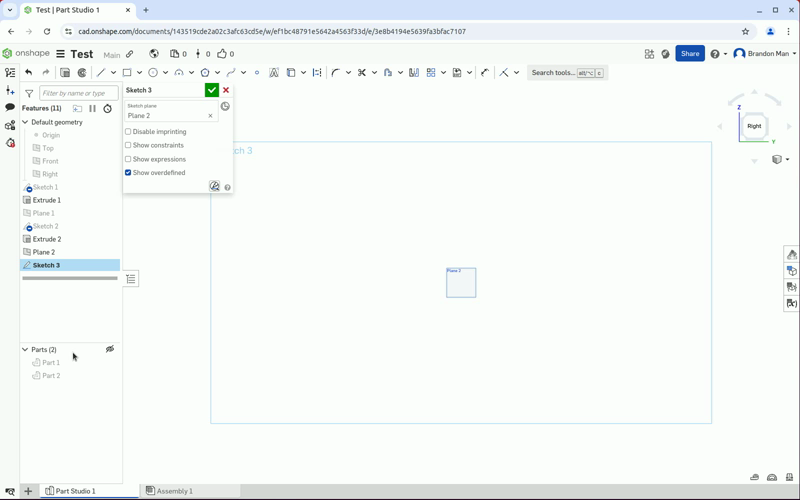
key(l)
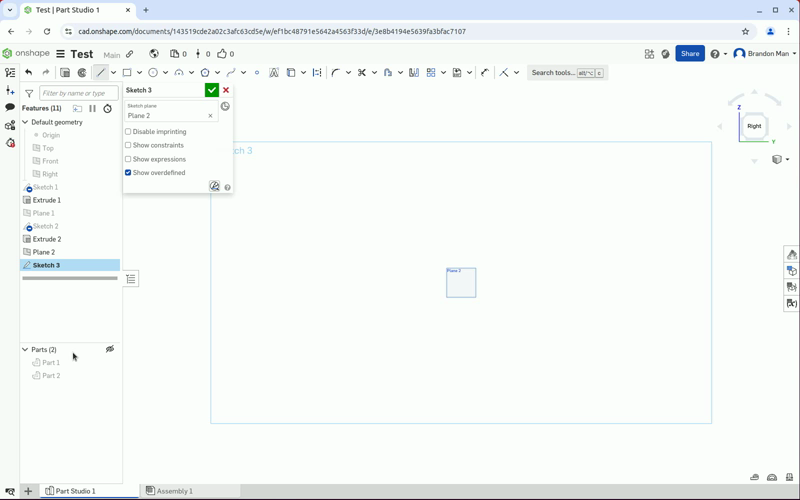
key_down(shift)
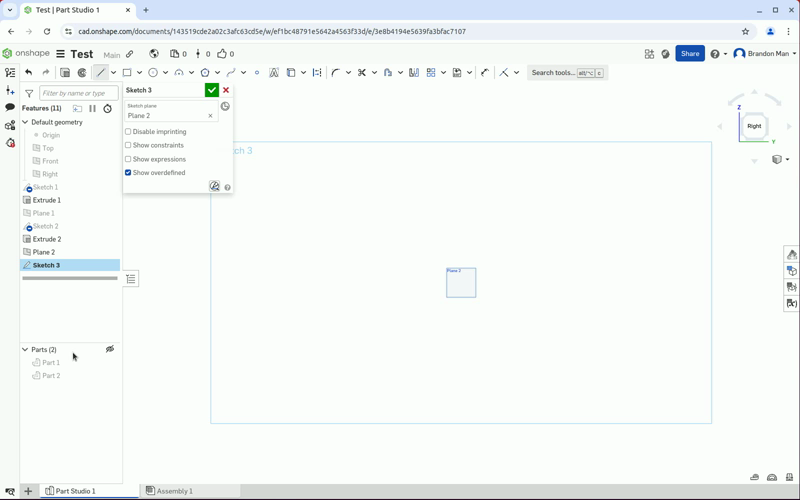
mouse_move(456, 186)
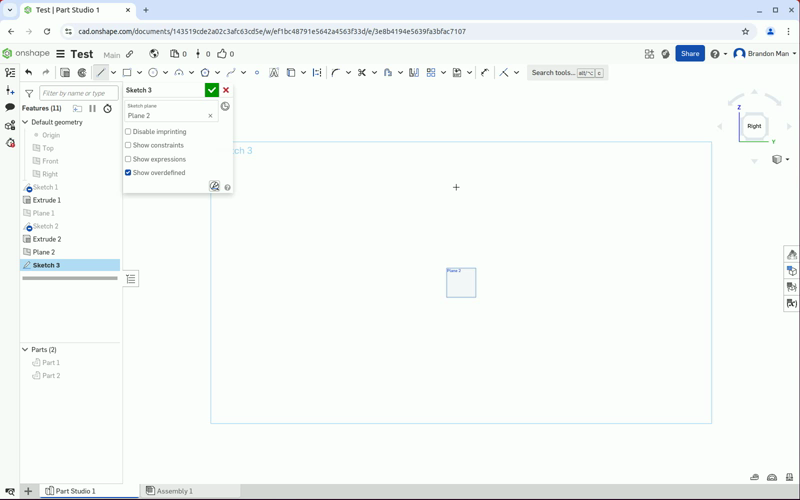
click(456, 186)
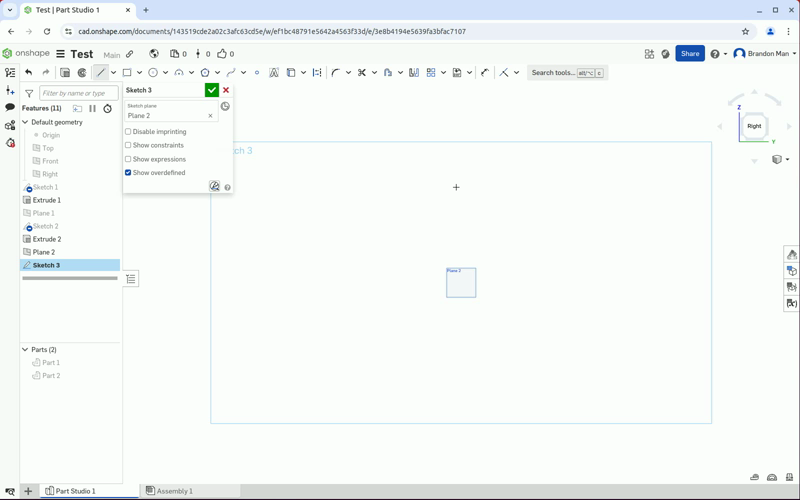
key_up(shift)
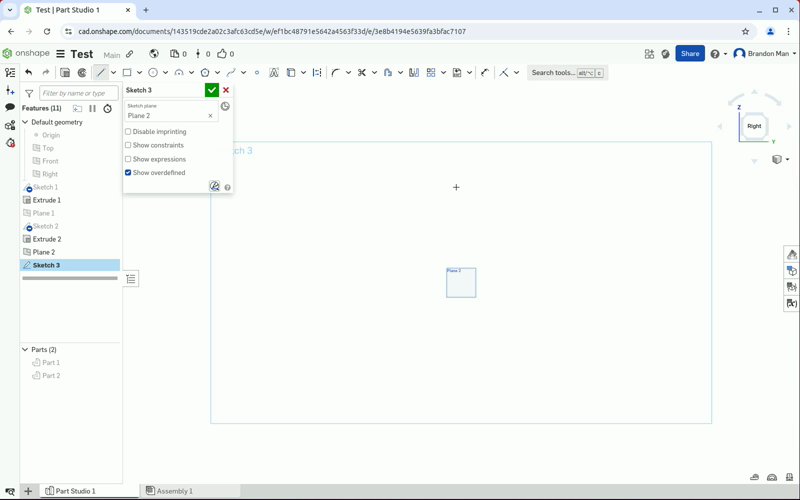
key_down(shift)
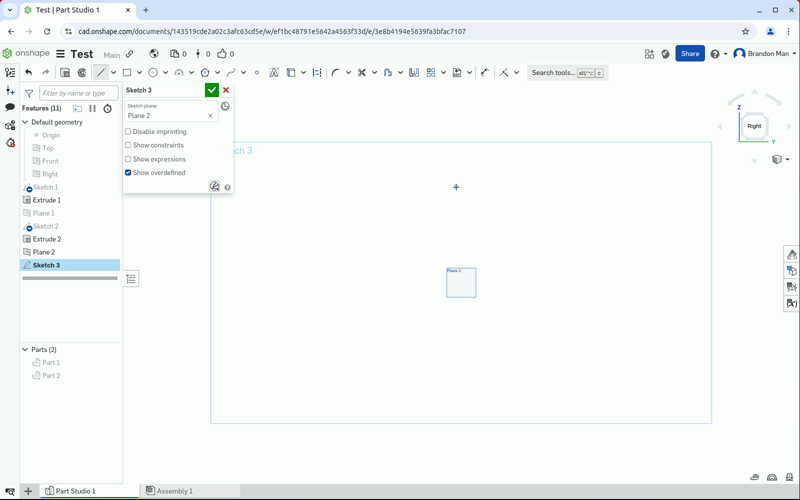
mouse_move(486, 186)
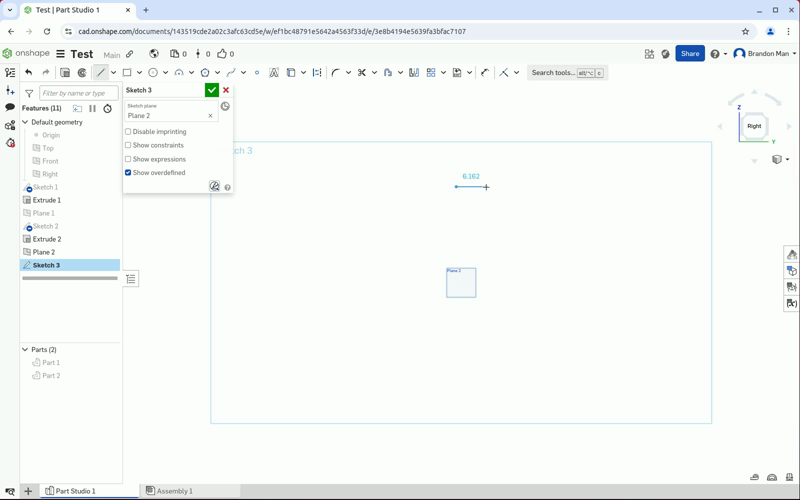
mouse_move(467, 186)
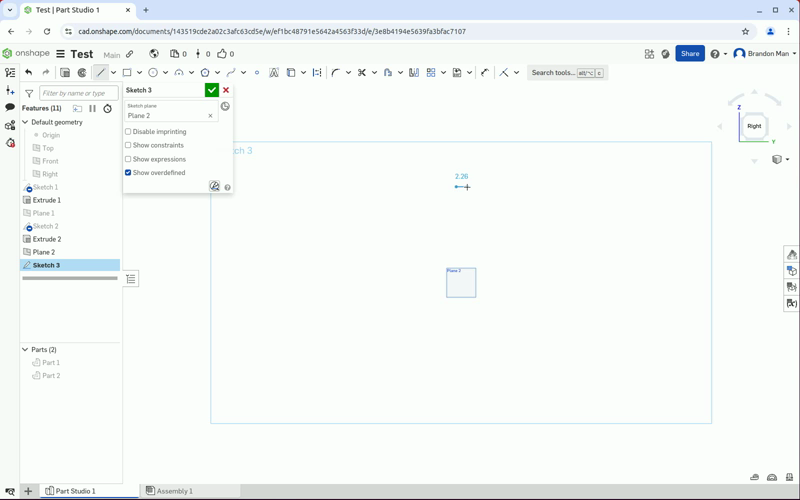
click(467, 186)
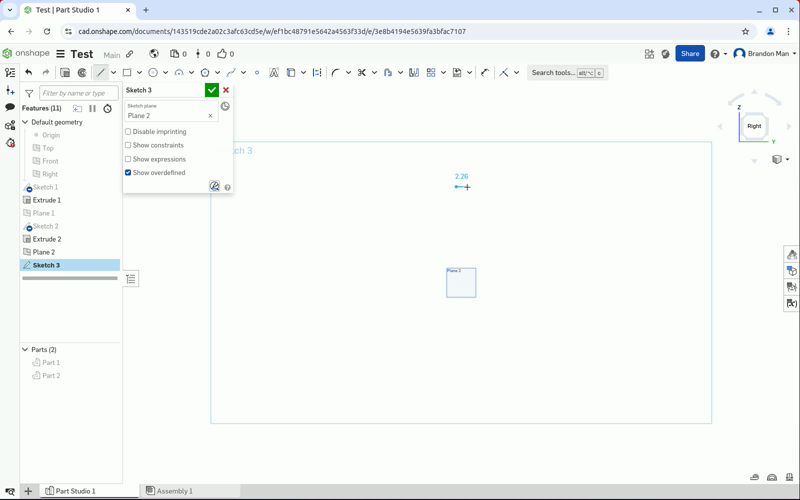
key_up(shift)
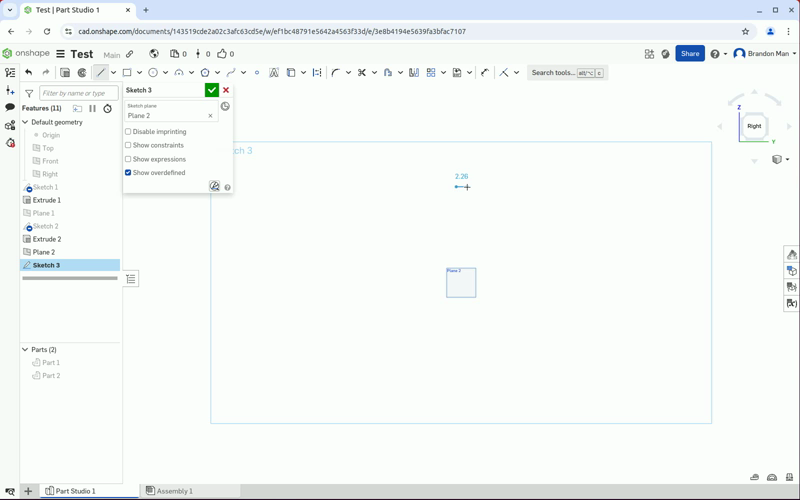
key_down(shift)
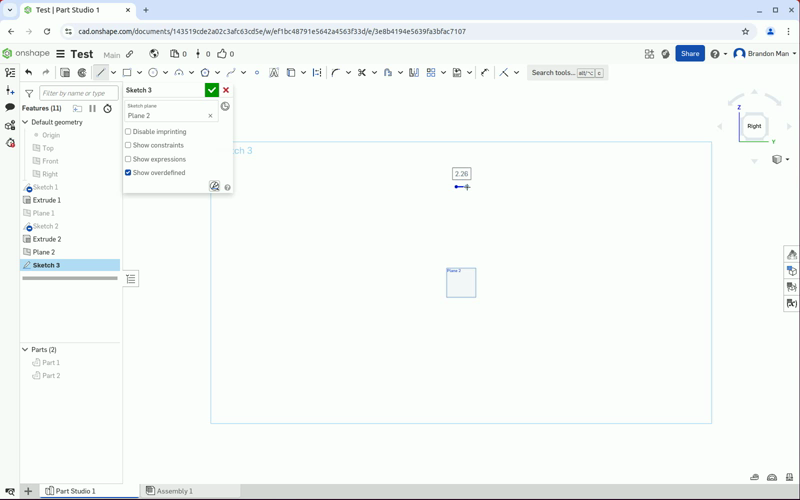
mouse_move(497, 186)
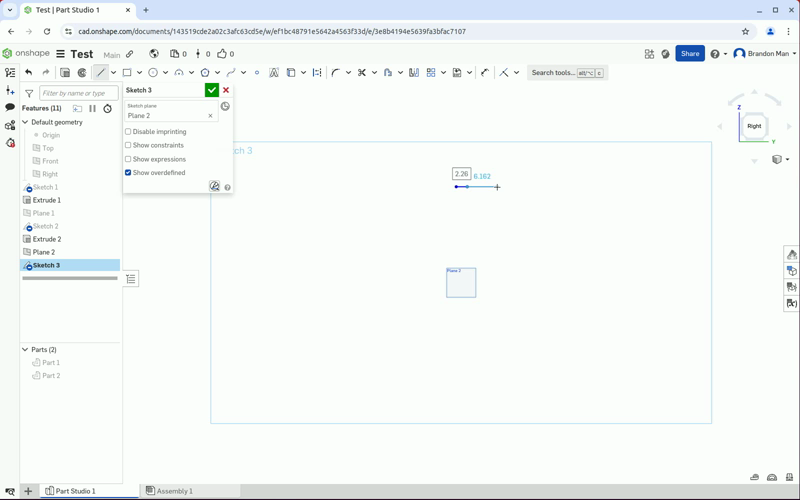
mouse_move(467, 168)
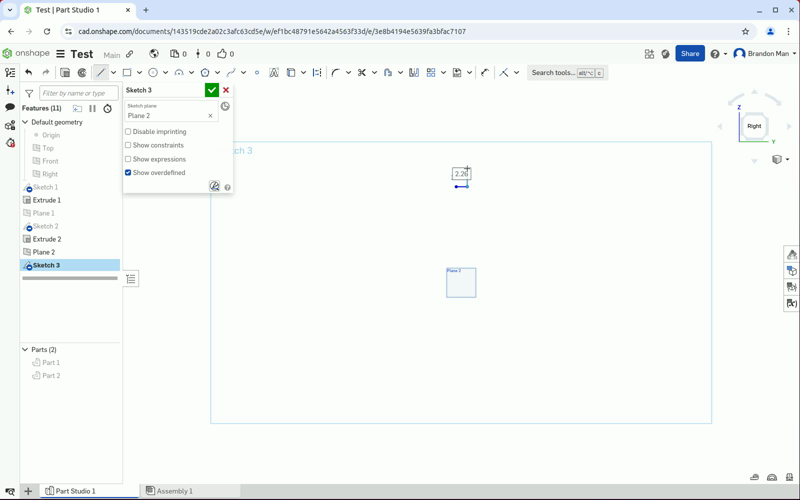
click(467, 168)
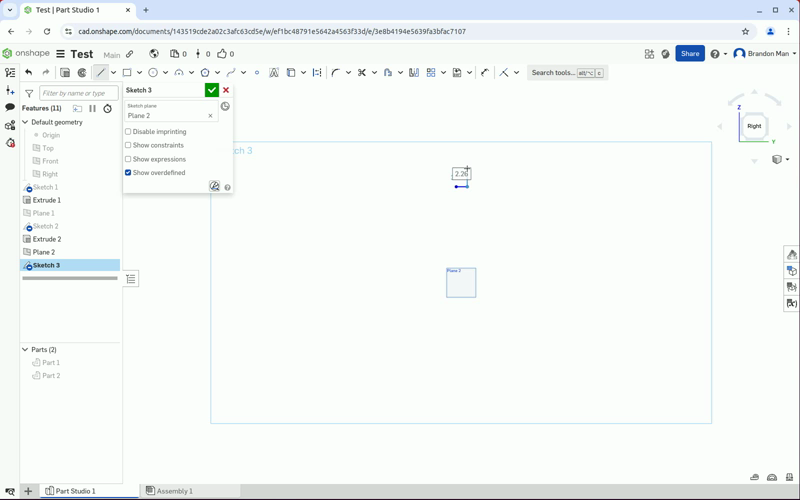
key_up(shift)
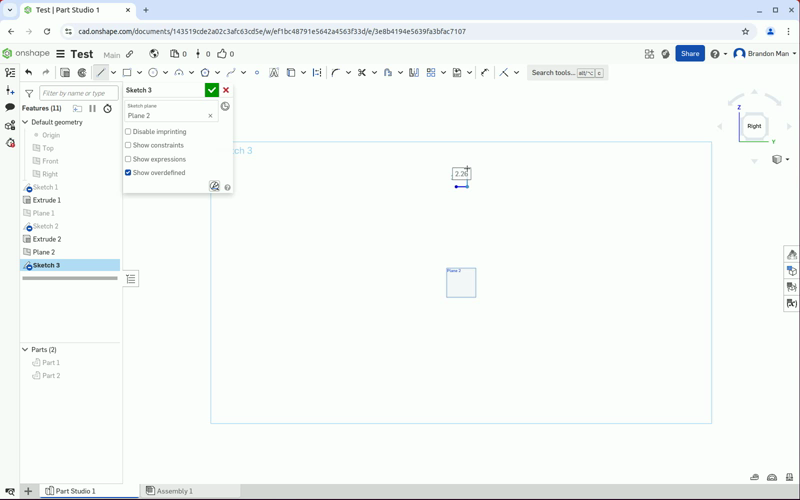
key_down(shift)
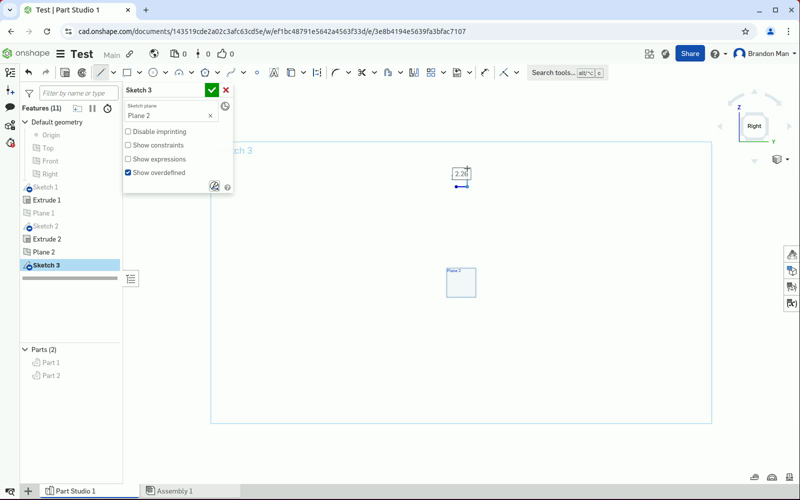
mouse_move(497, 168)
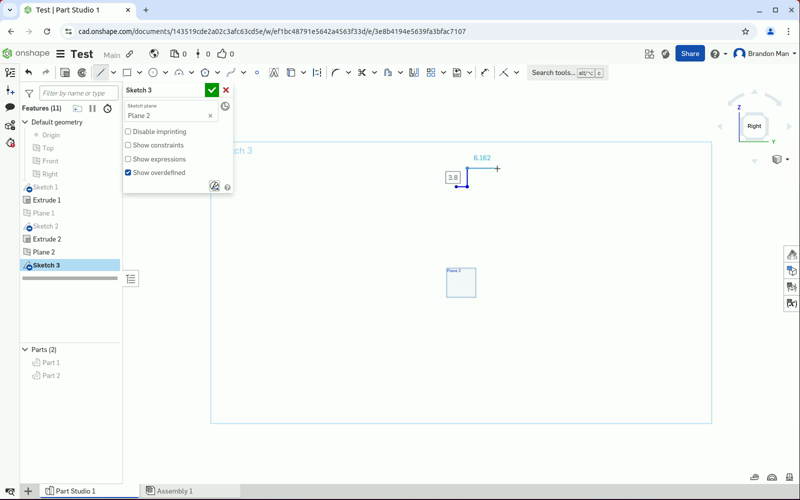
mouse_move(456, 168)
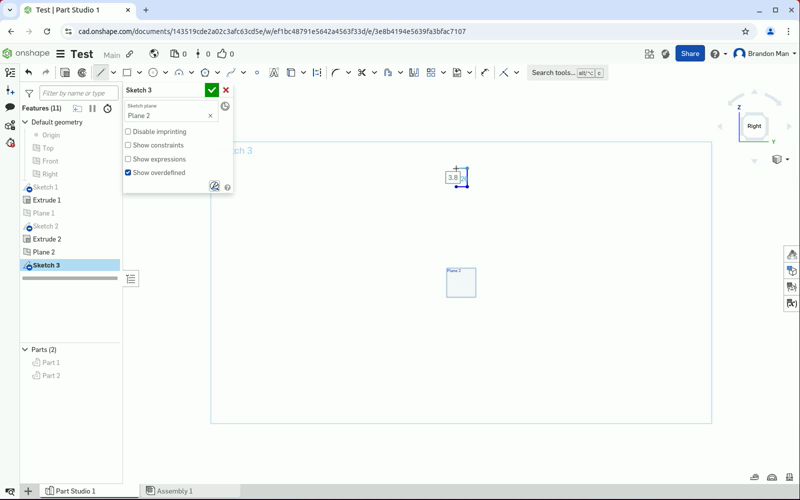
click(456, 168)
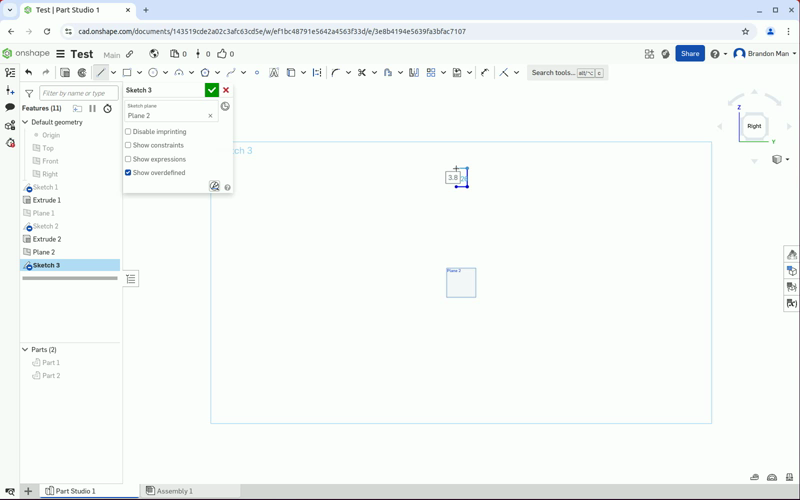
key_up(shift)
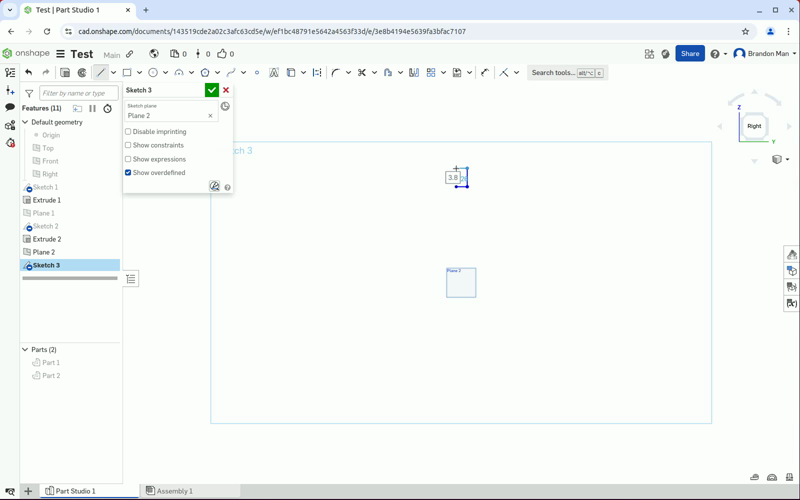
mouse_move(486, 168)
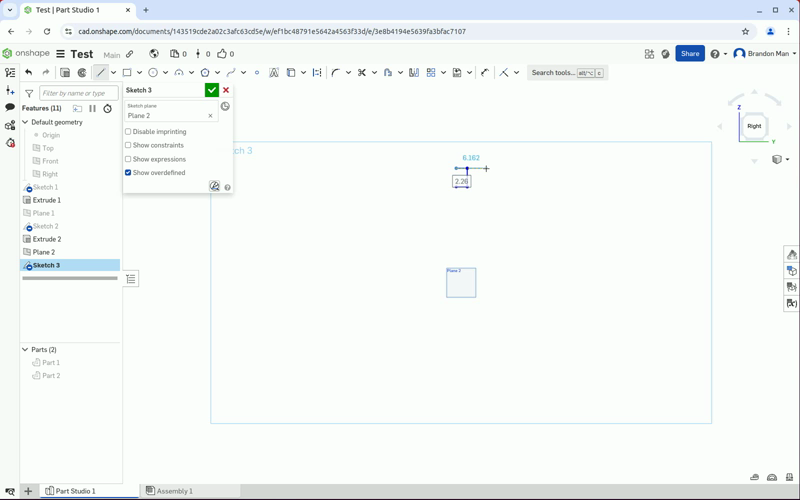
key_down(shift)
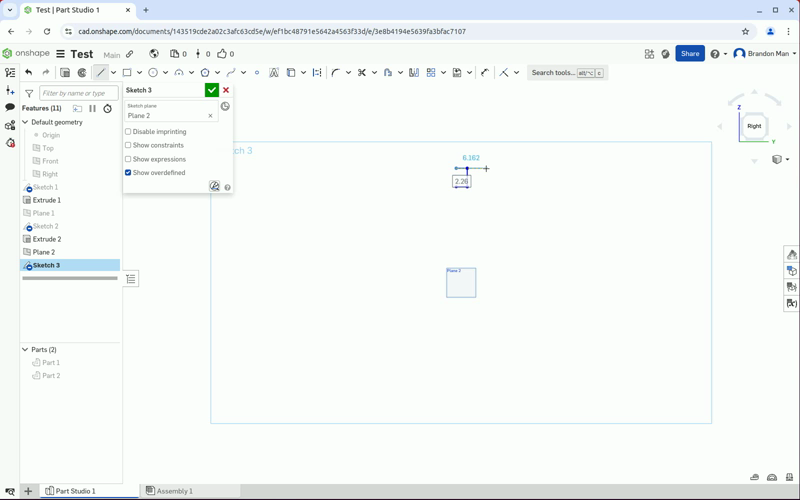
mouse_move(456, 186)
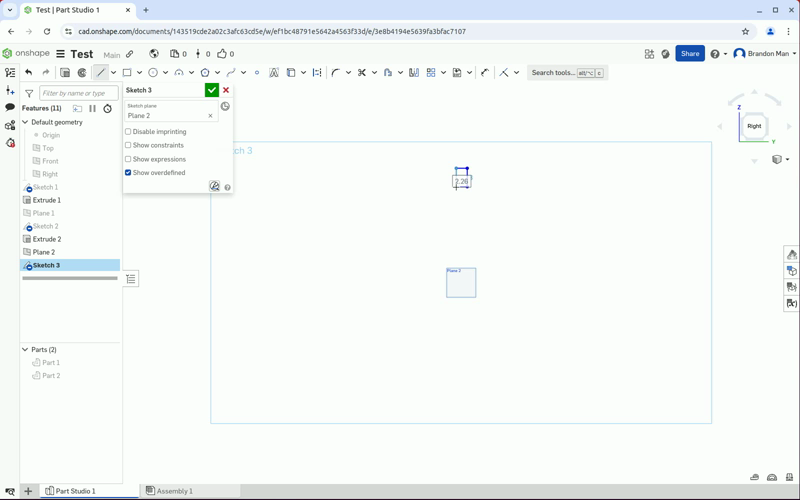
key_up(shift)
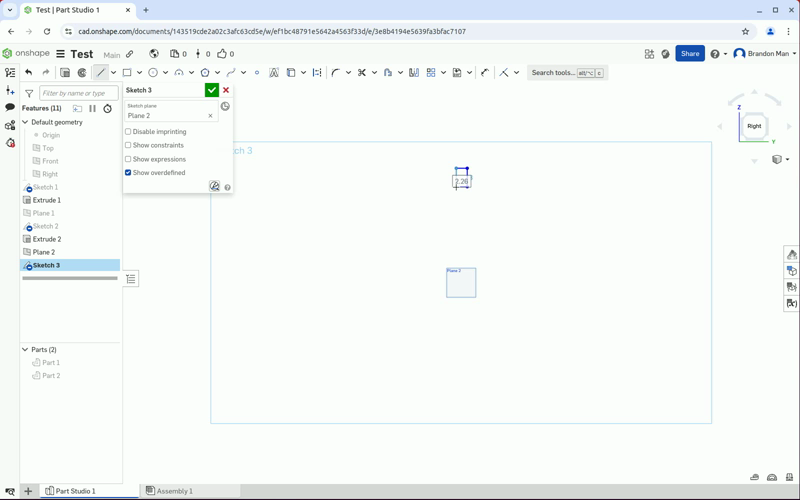
click(456, 186)
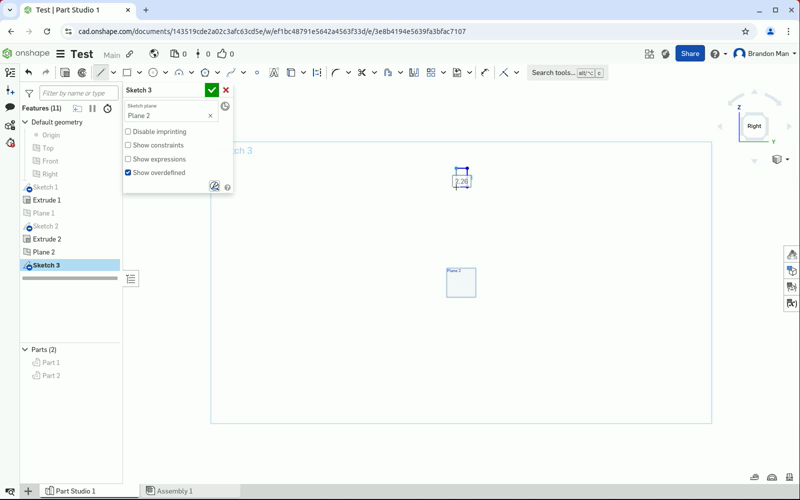
key(esc)
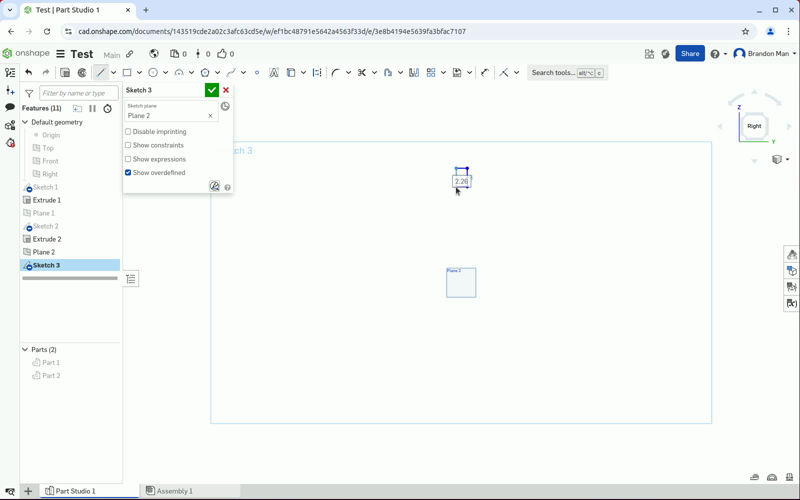
mouse_move(460, 178)
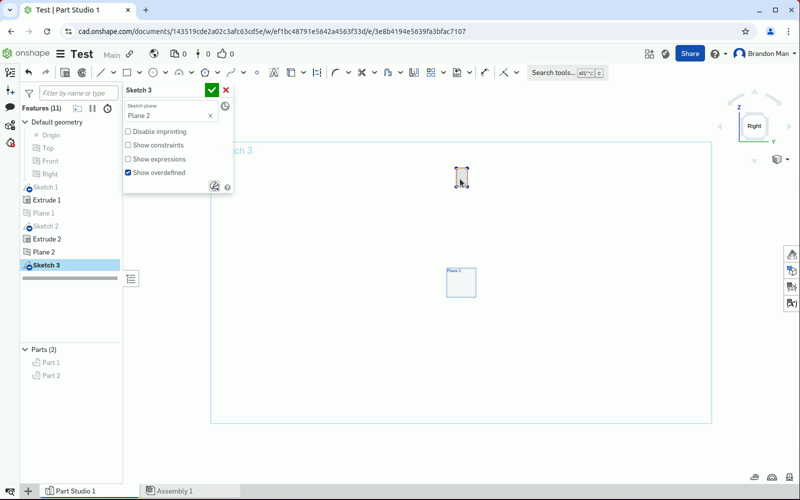
scroll(6)
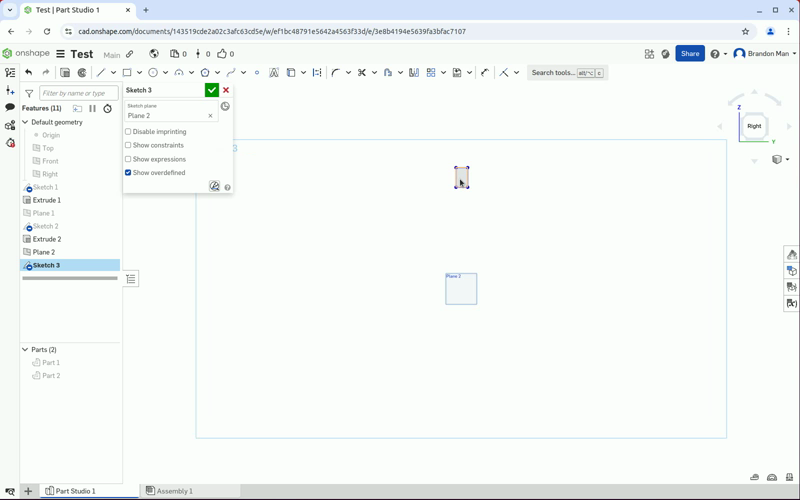
scroll(6)
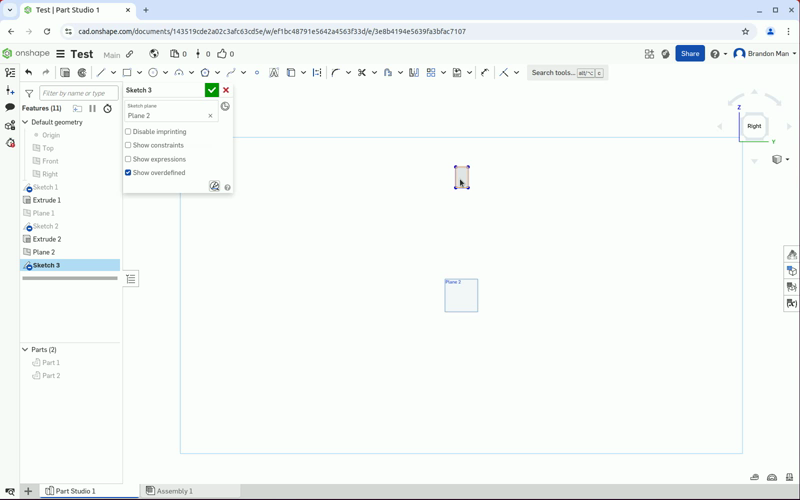
scroll(6)
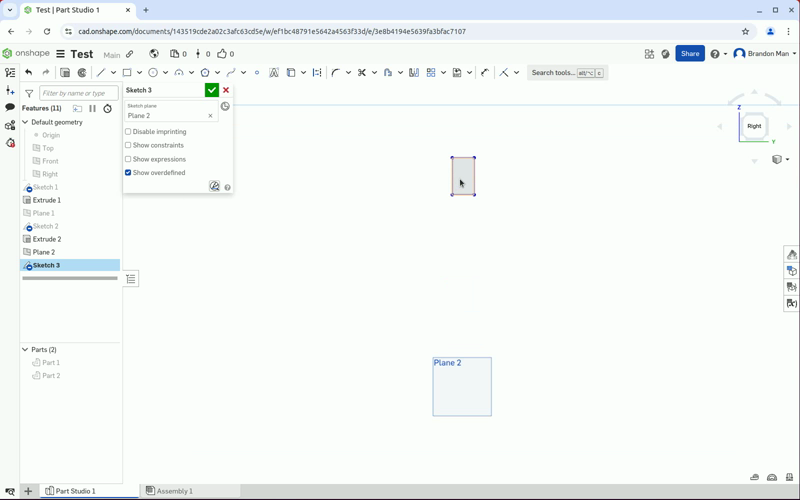
scroll(6)
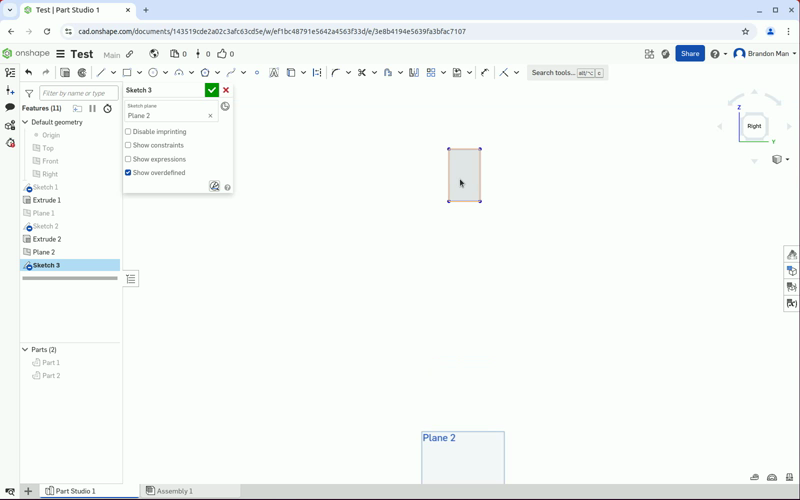
scroll(6)
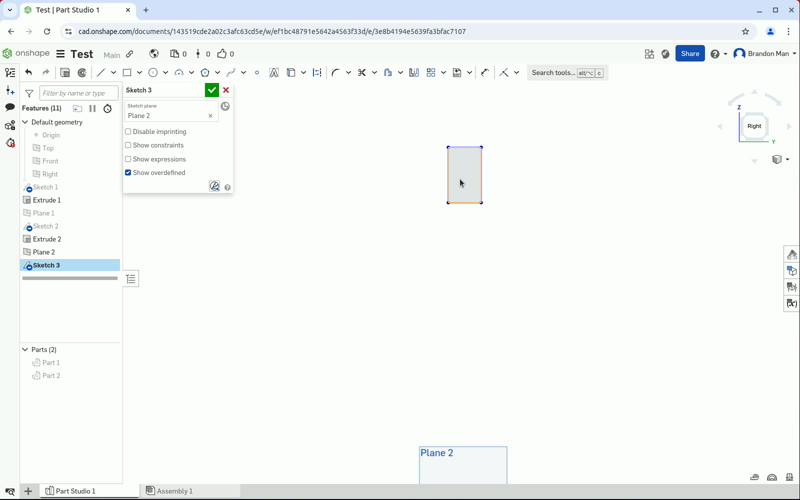
scroll(6)
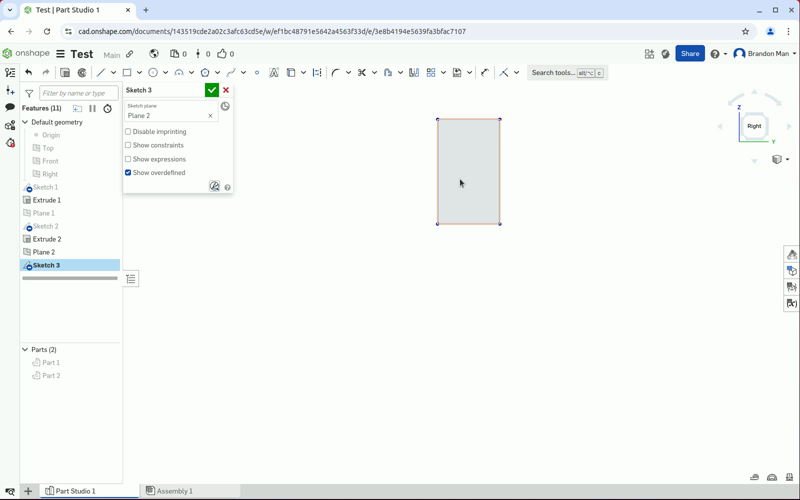
scroll(6)
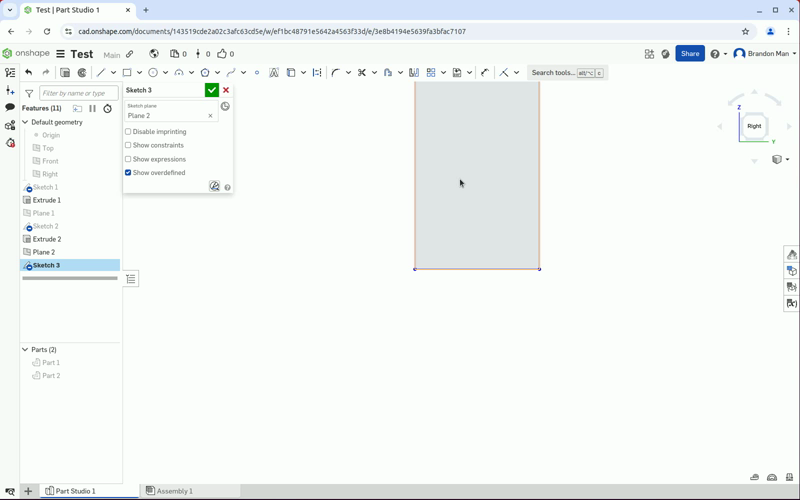
click(460, 178)
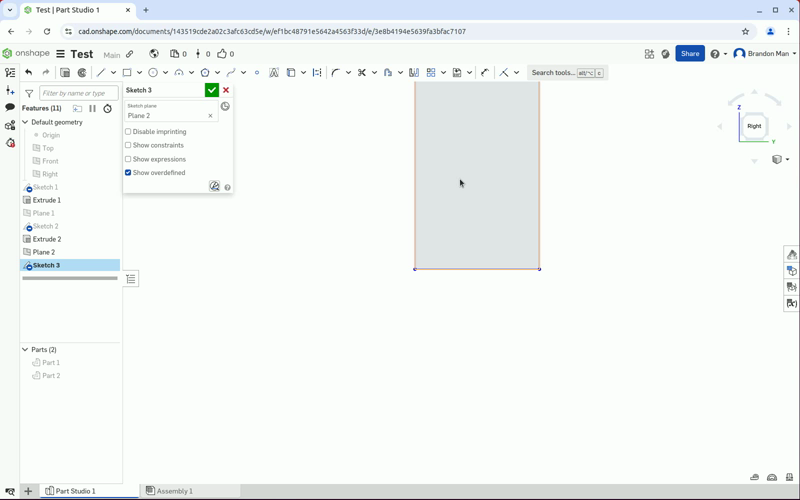
scroll(-6)
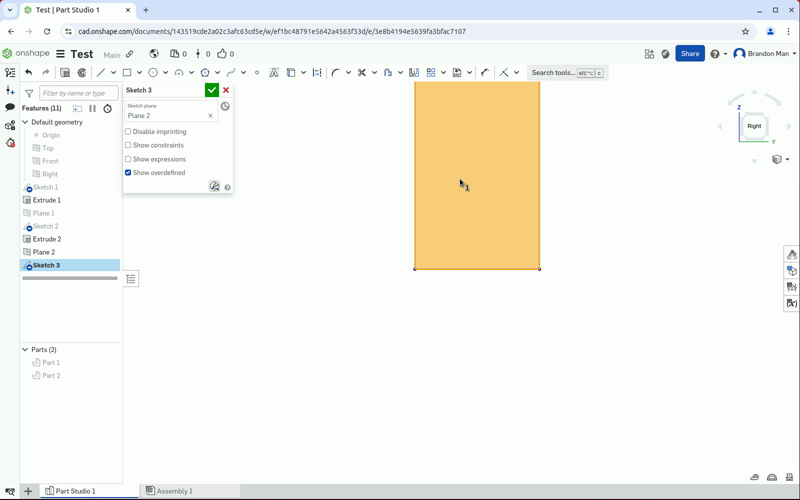
scroll(-6)
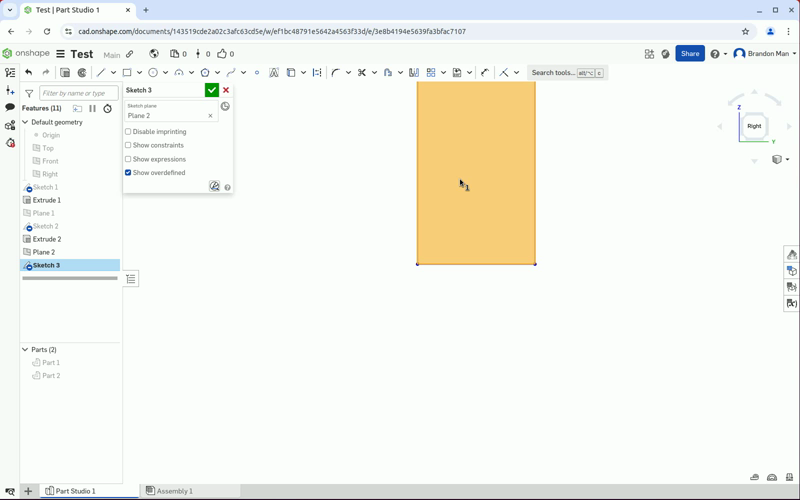
scroll(-6)
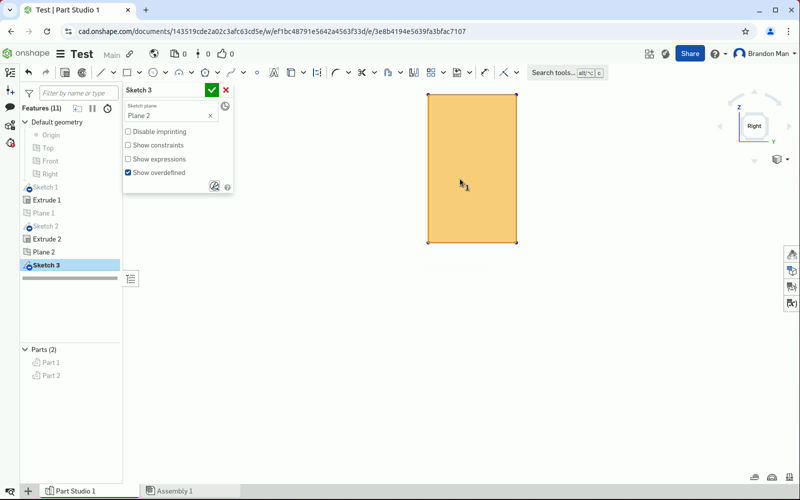
scroll(-6)
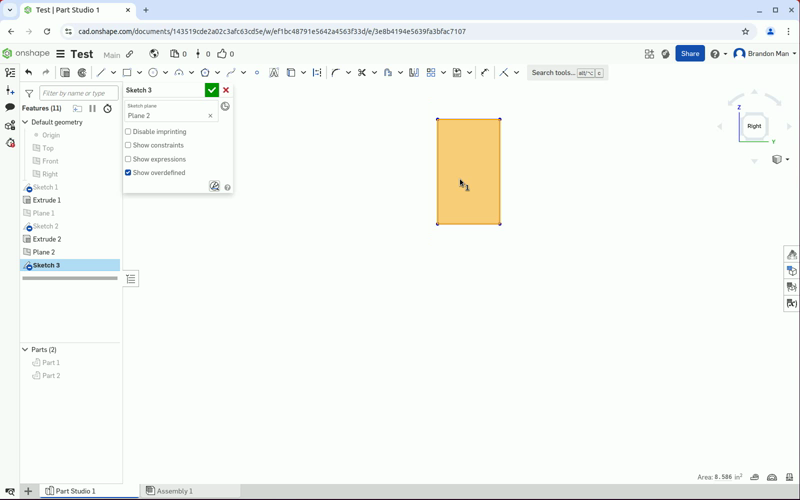
scroll(-6)
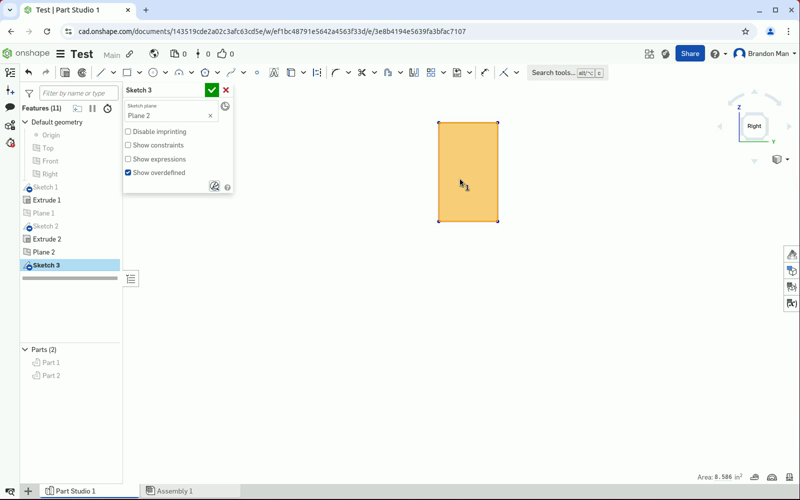
scroll(-6)
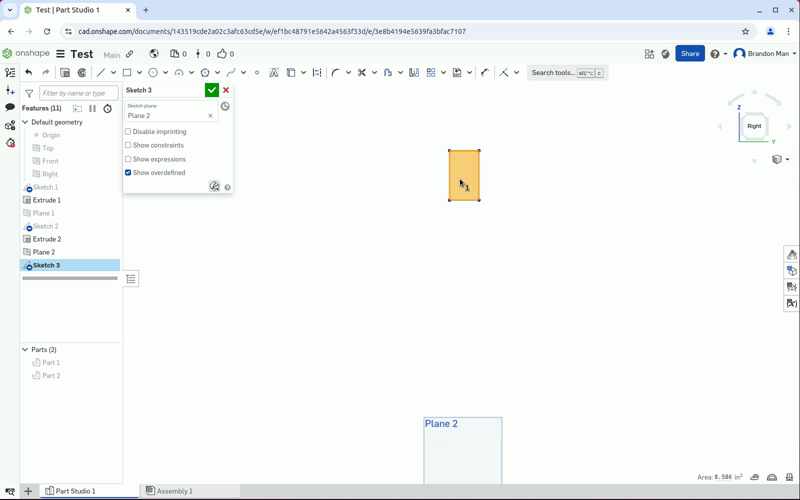
scroll(-6)
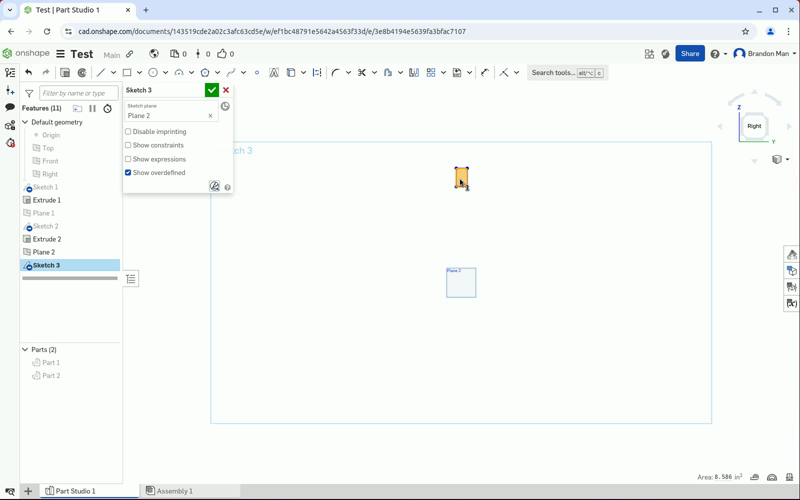
mouse_move(73, 352)
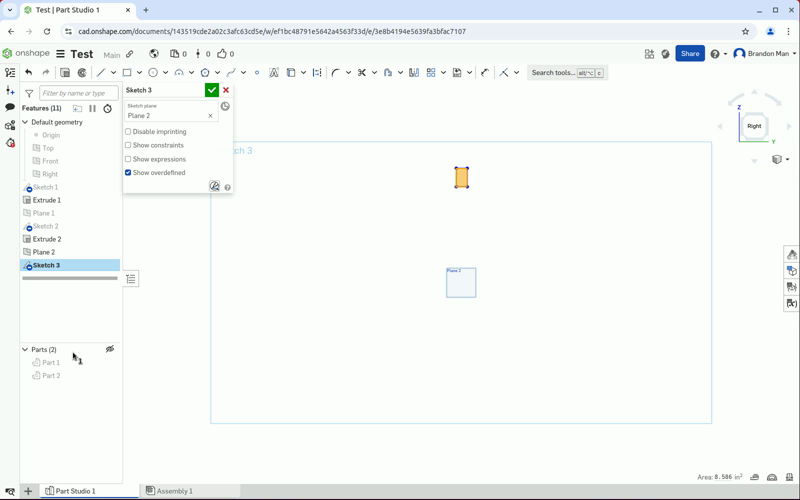
key(shift+y)
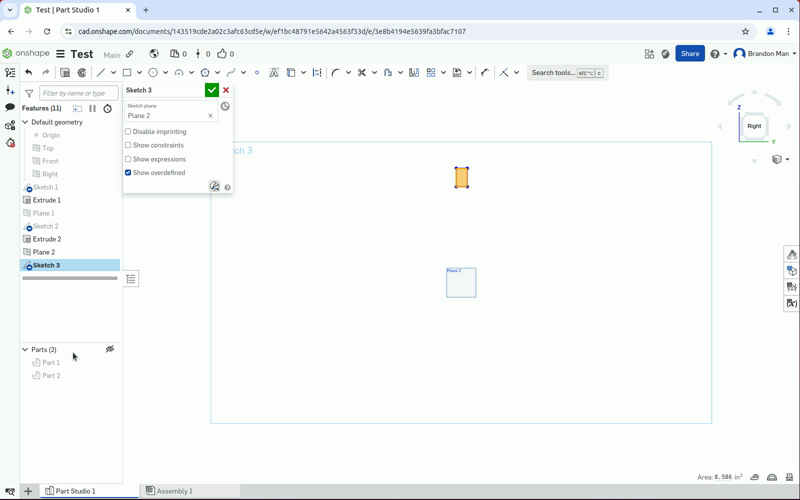
key(shift+e)
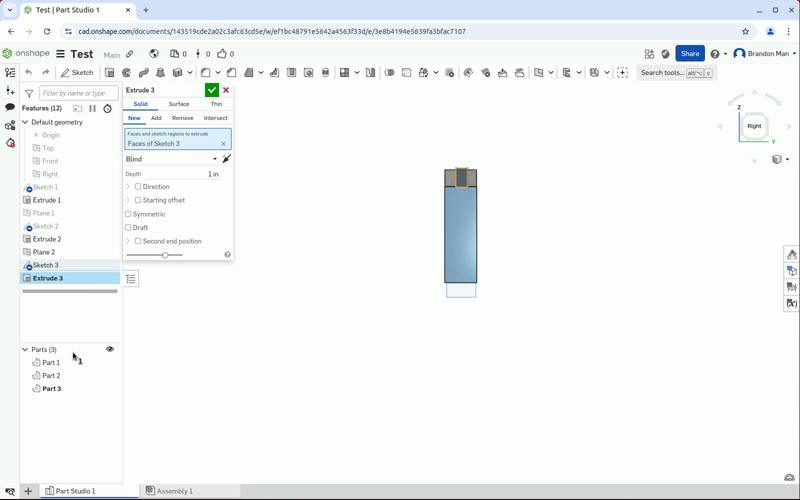
mouse_move(143, 106)
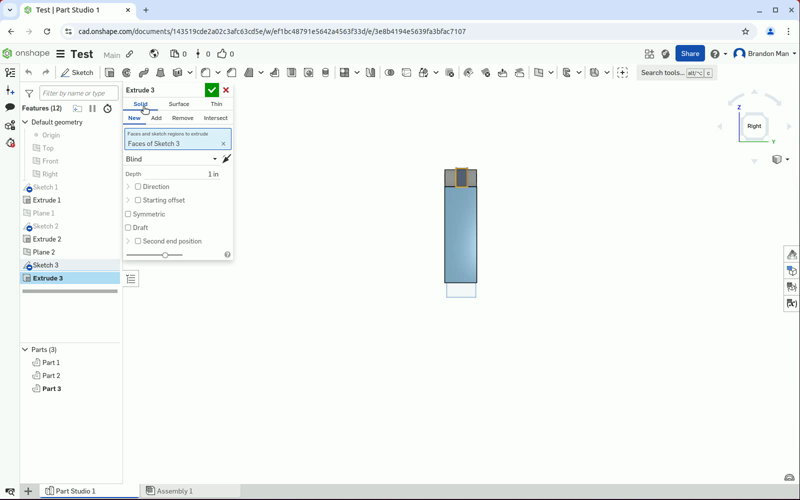
click(143, 106)
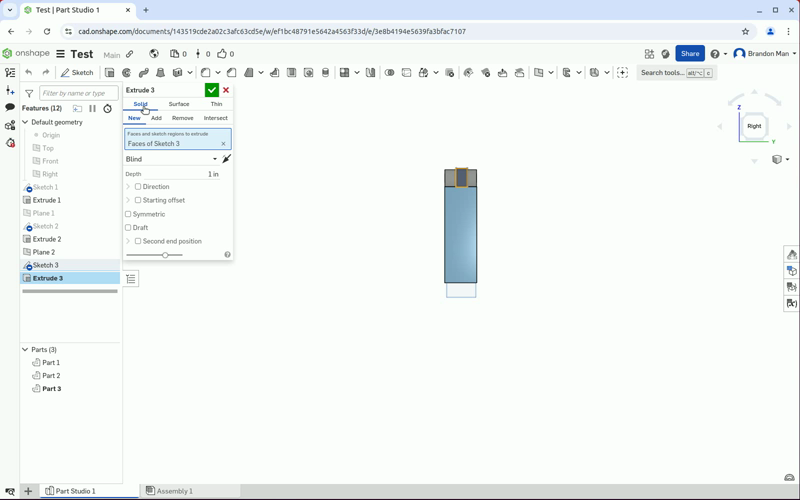
mouse_move(186, 120)
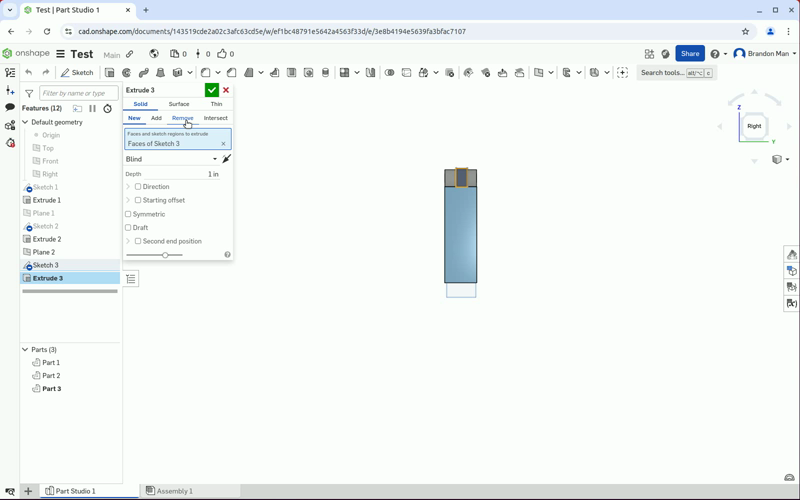
click(186, 120)
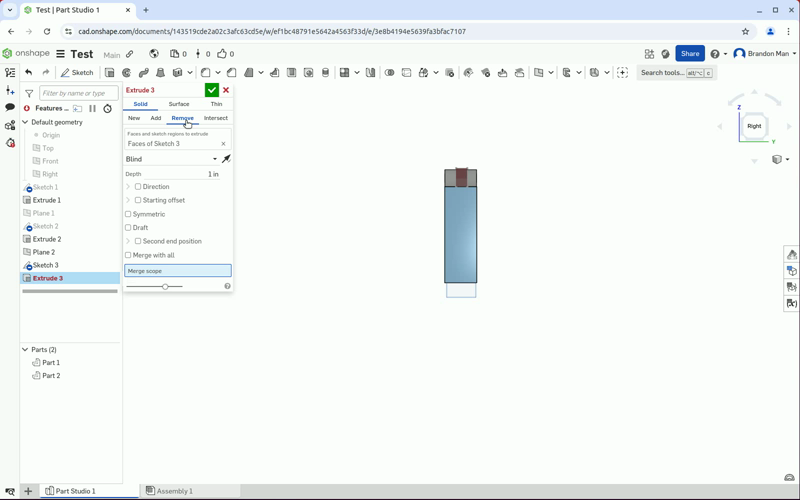
key(tab, 4)
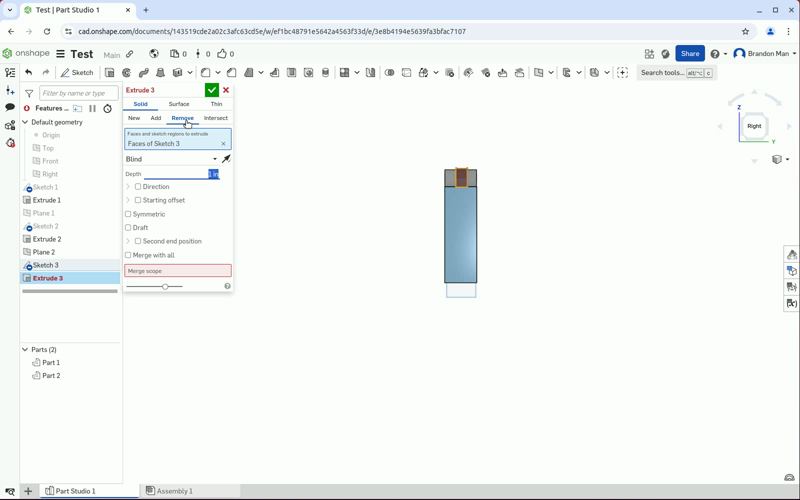
text(12.998)
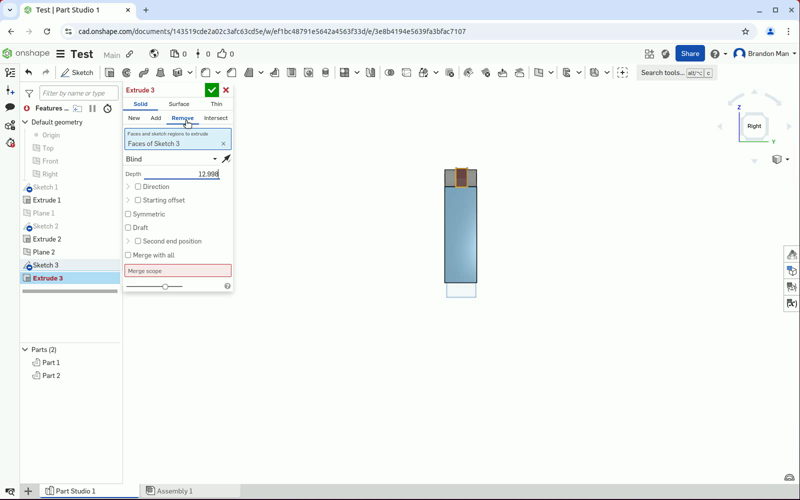
key(tab, 6)
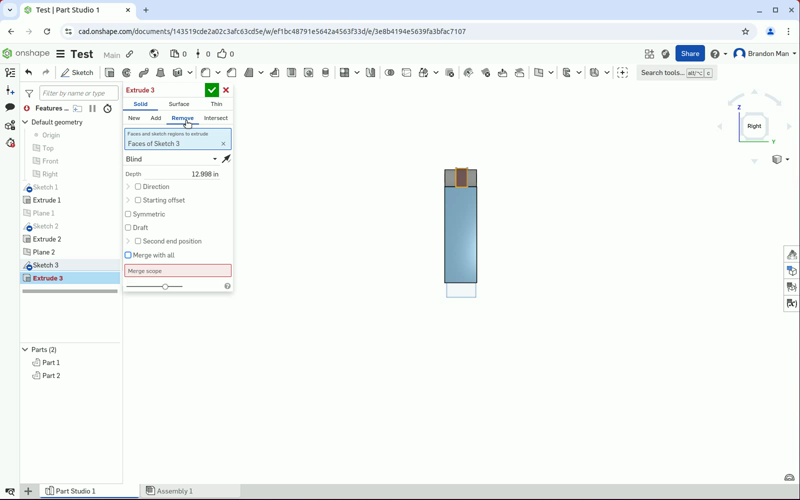
key(space)
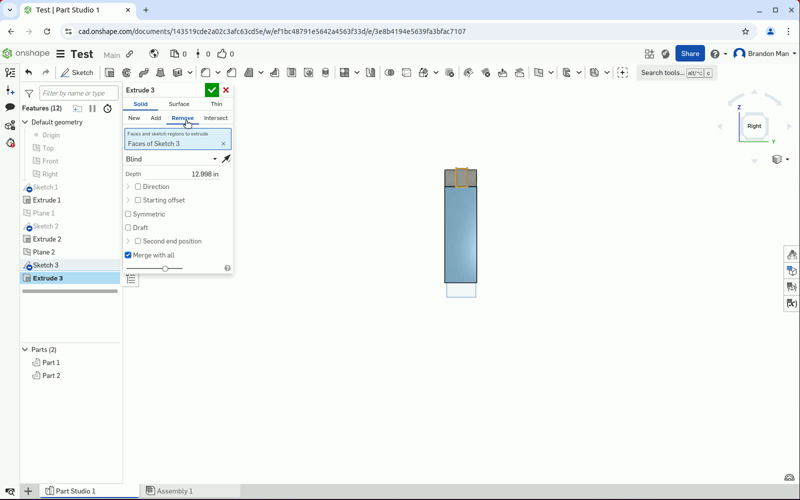
key(enter)
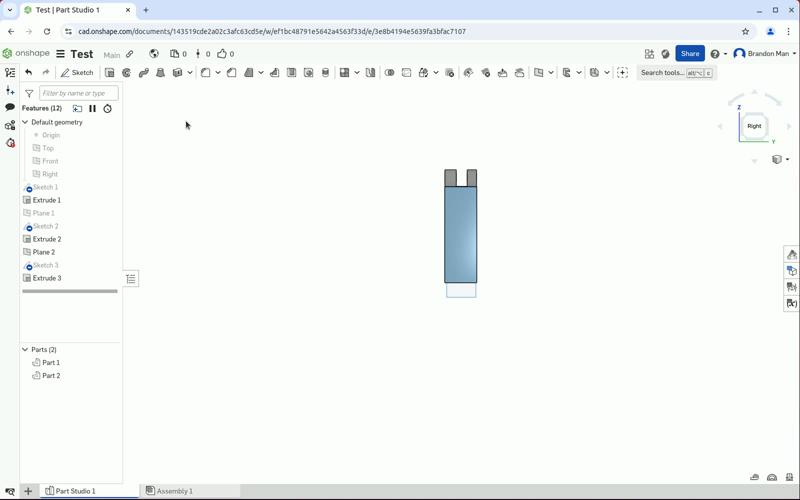
key(shift+h)
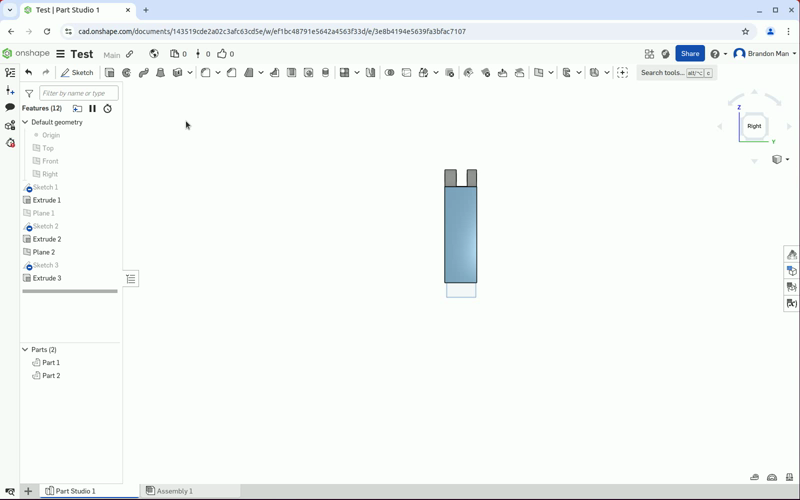
key(shift+h)
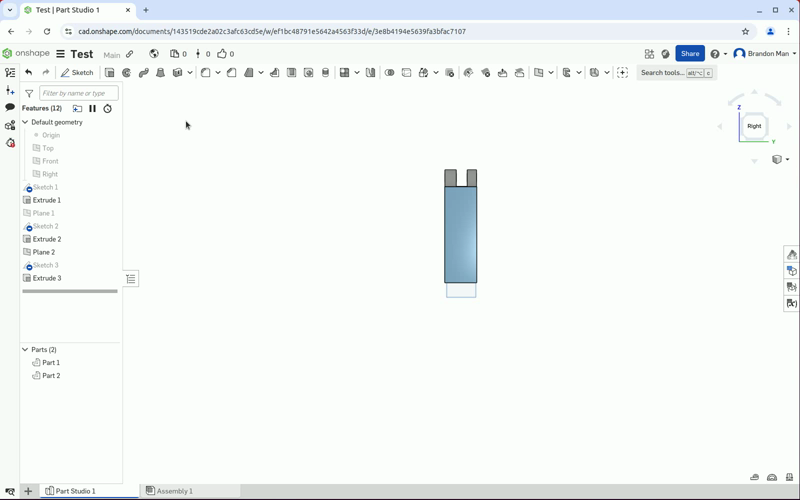
mouse_move(73, 189)
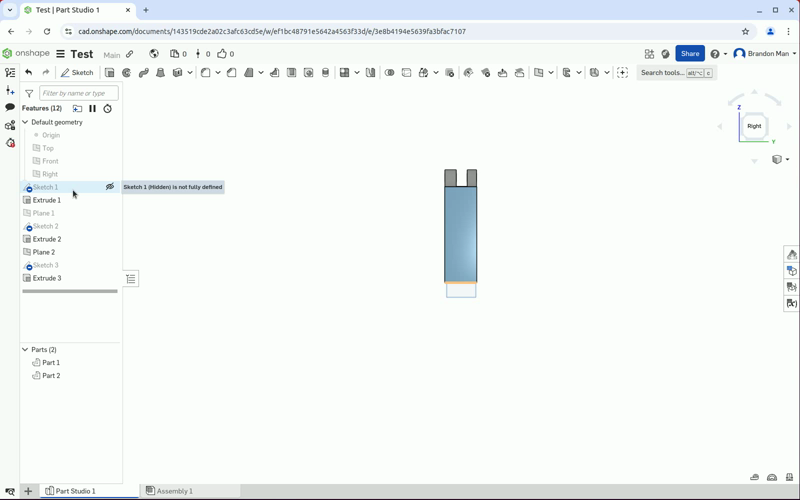
click(73, 189)
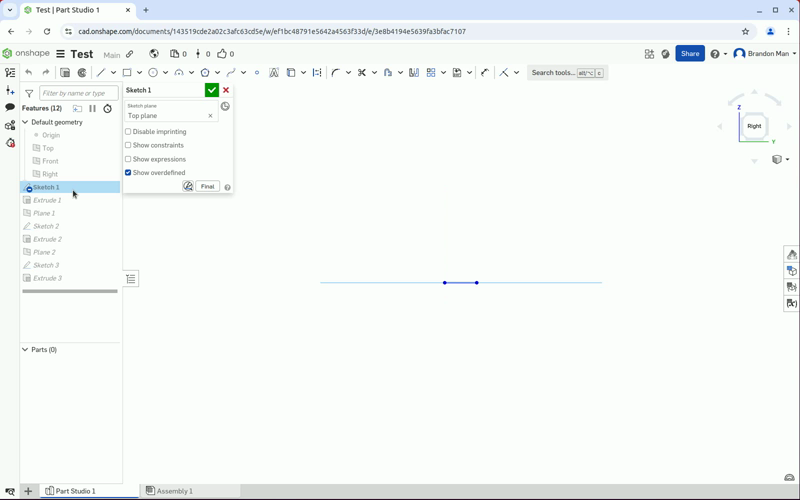
mouse_move(229, 92)
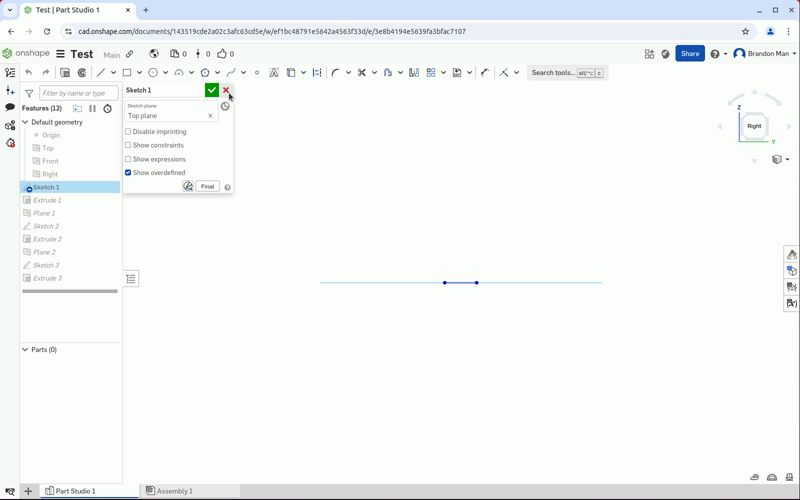
click(229, 92)
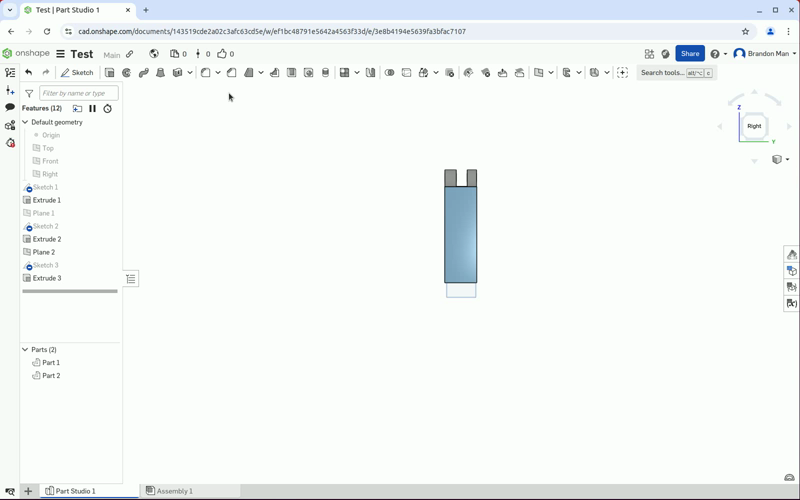
mouse_move(541, 75)
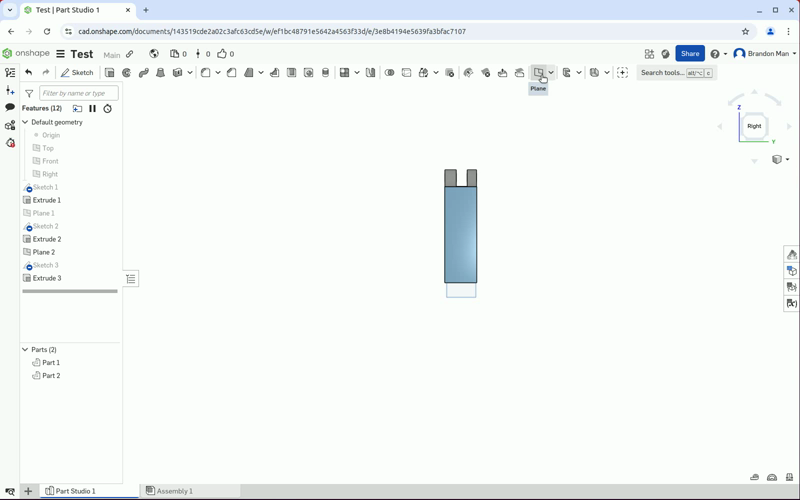
click(541, 75)
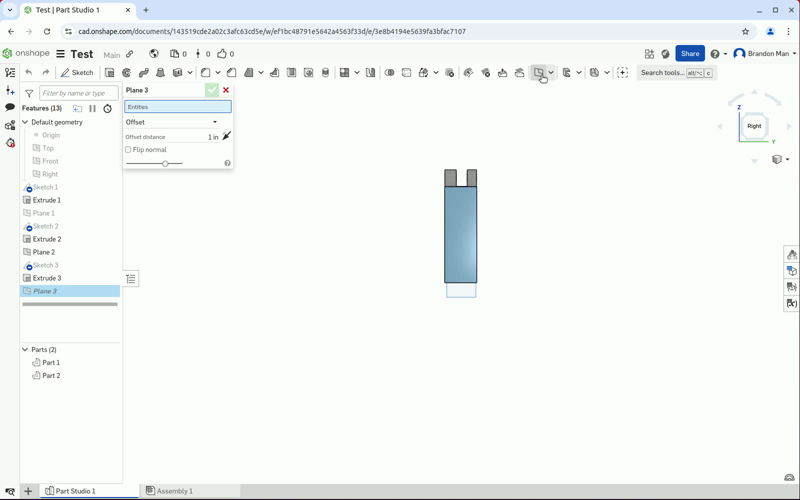
mouse_move(73, 176)
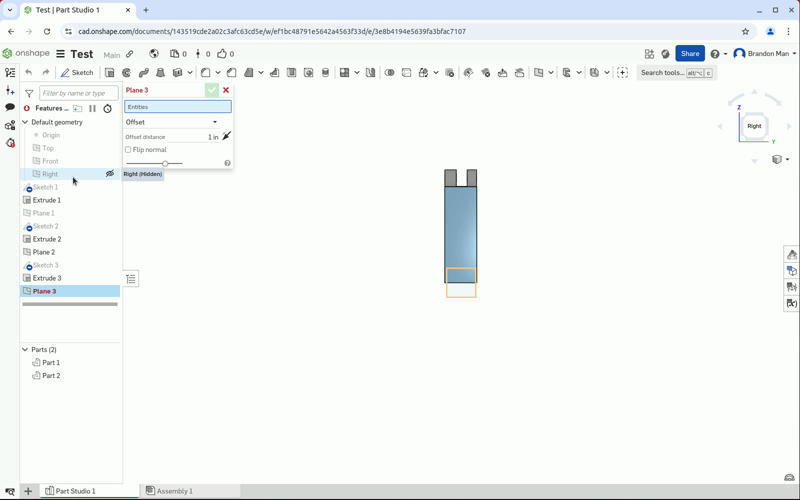
click(73, 176)
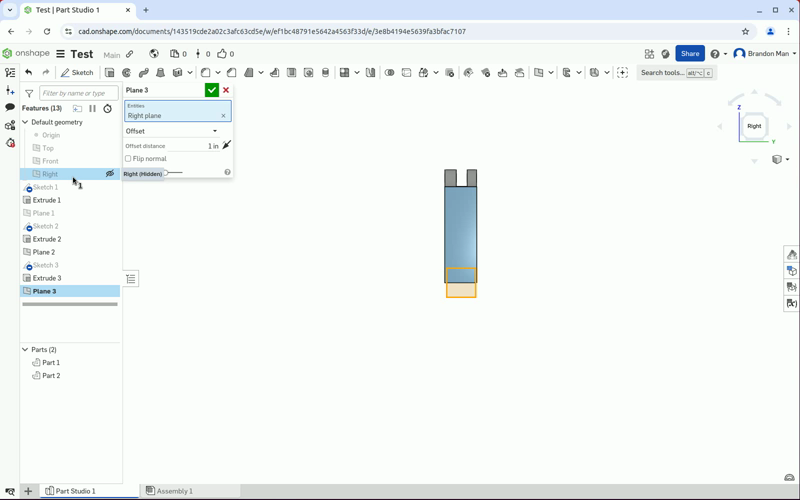
key(tab, 2)
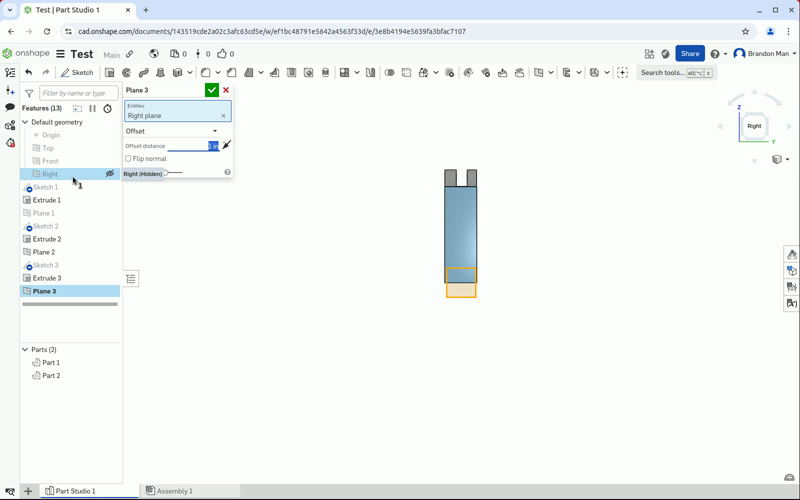
text(4.344)
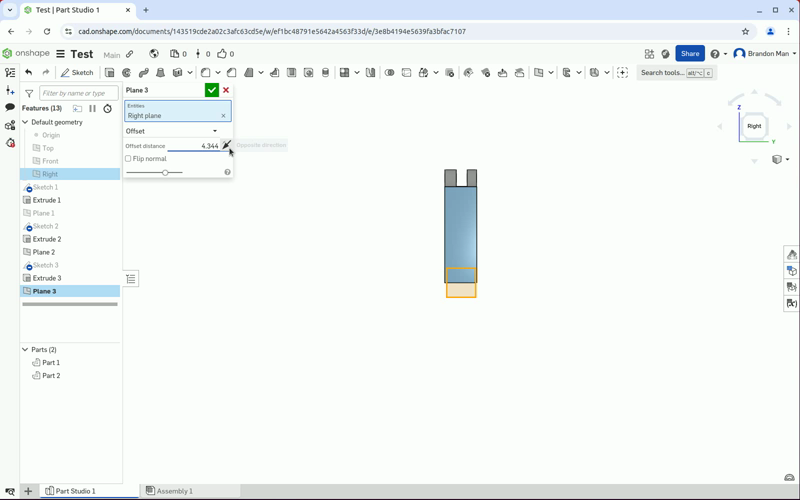
mouse_move(229, 147)
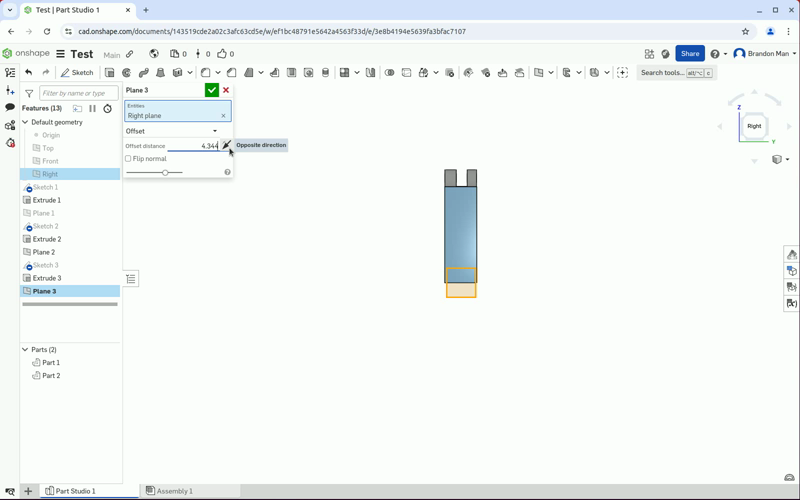
click(229, 147)
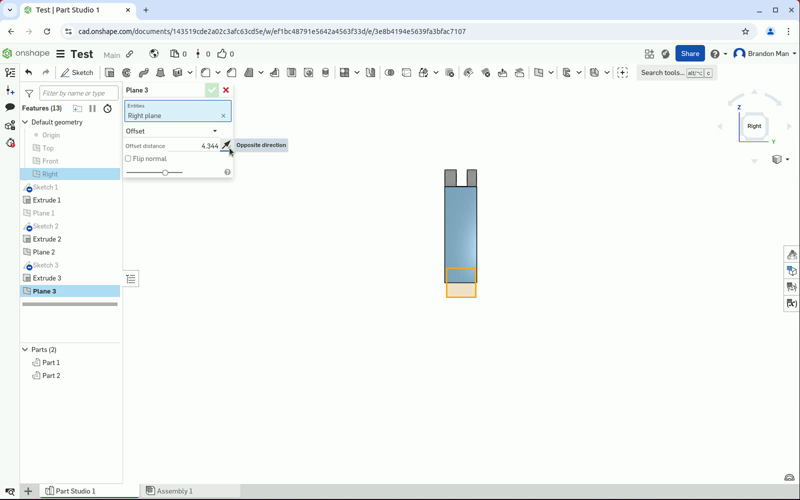
key(enter, 2)
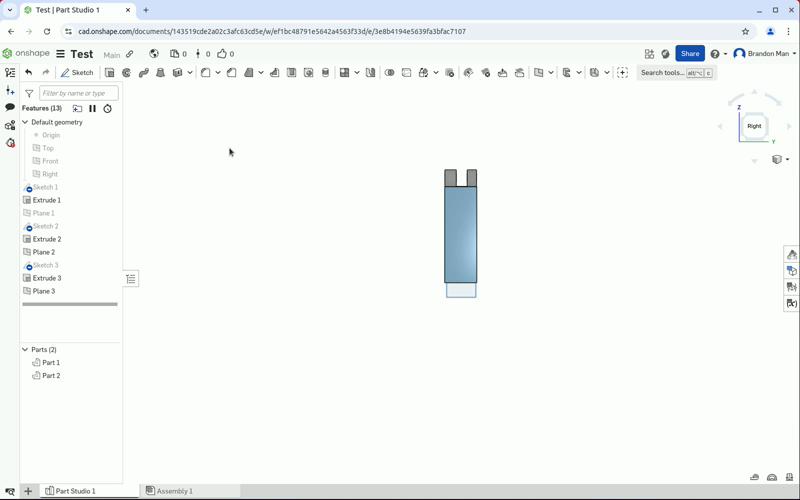
key(shift+s)
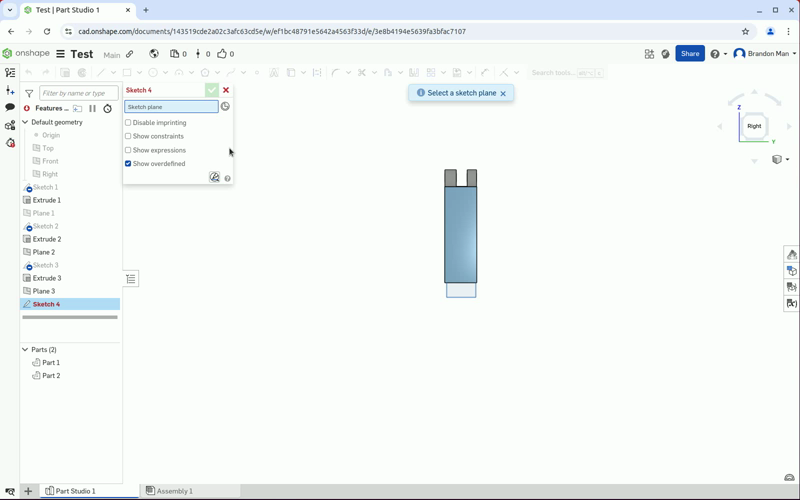
mouse_move(73, 293)
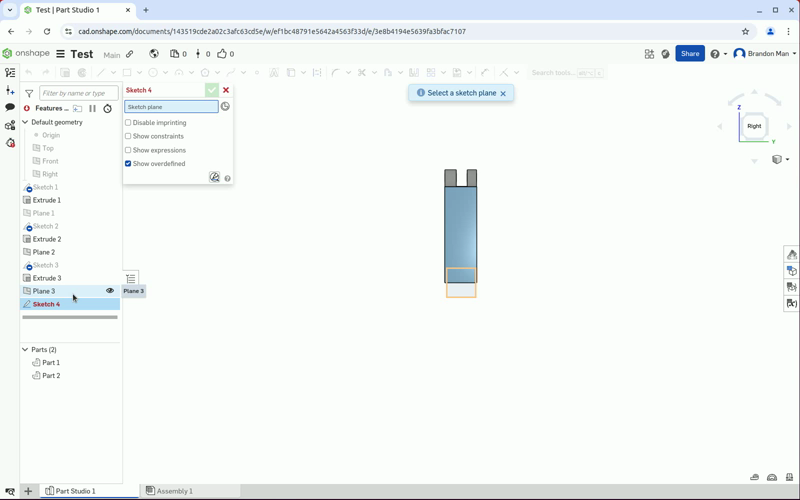
click(73, 293)
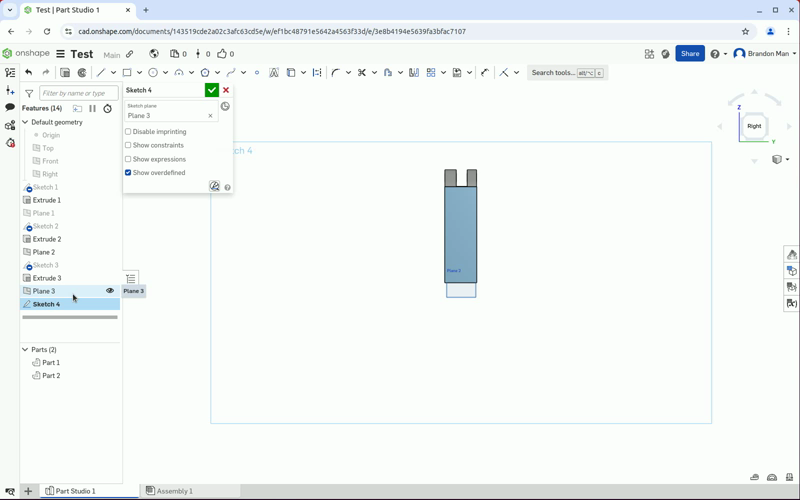
mouse_move(73, 352)
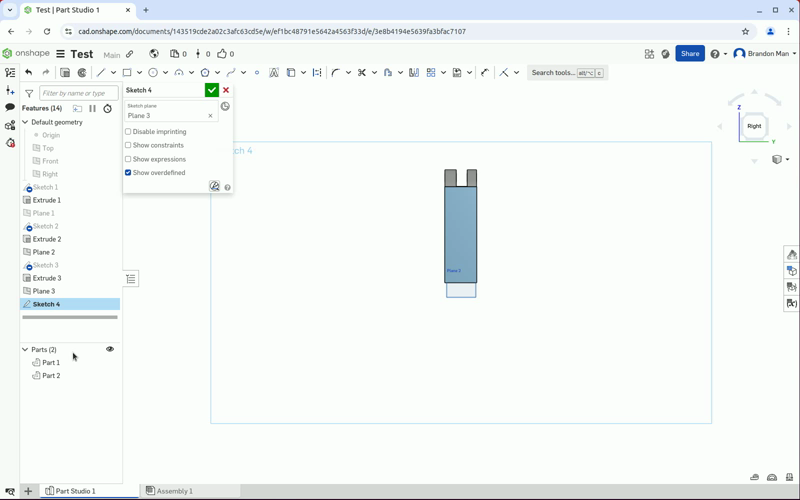
key(y)
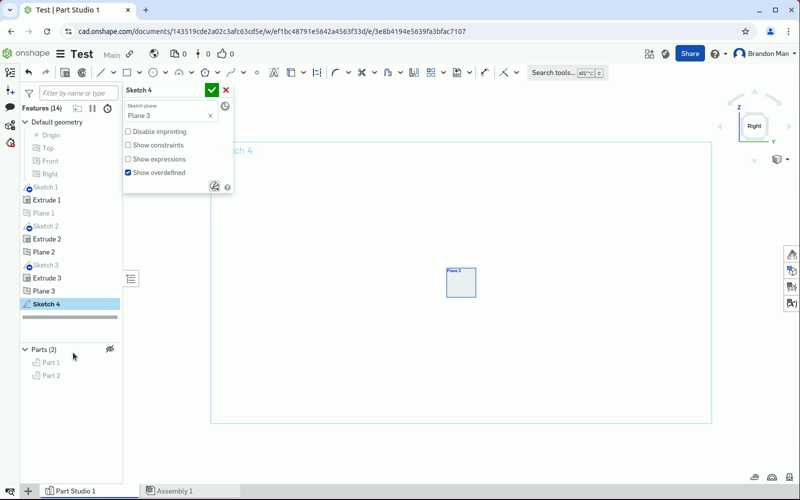
key(l)
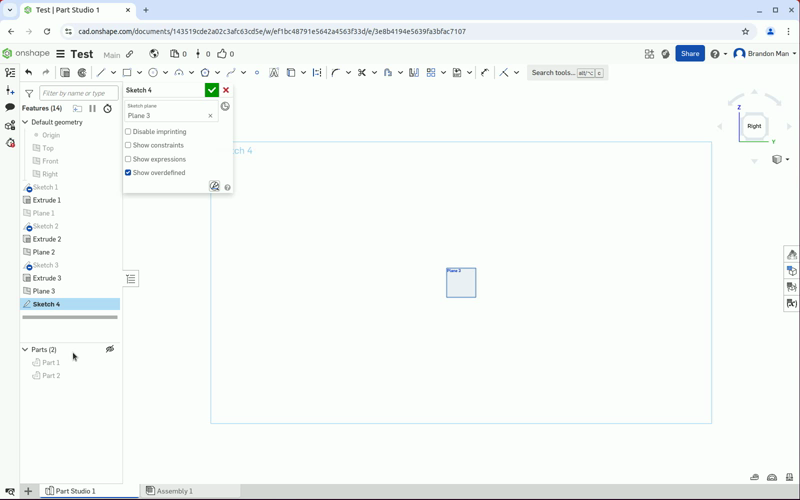
key_down(shift)
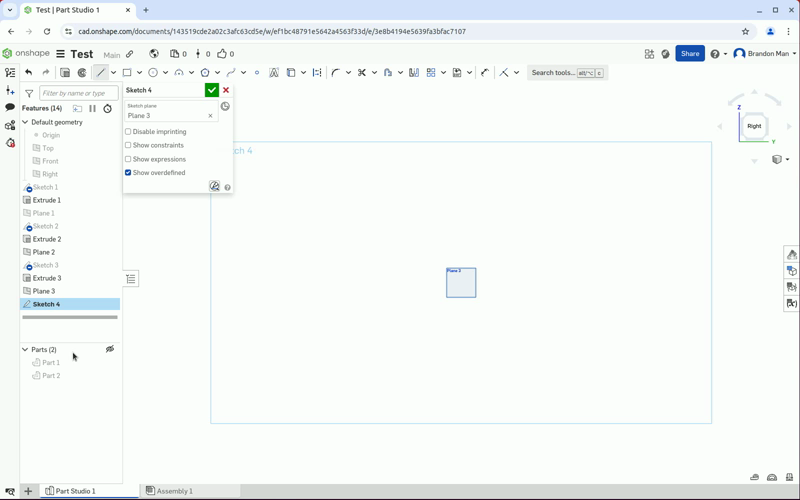
mouse_move(454, 218)
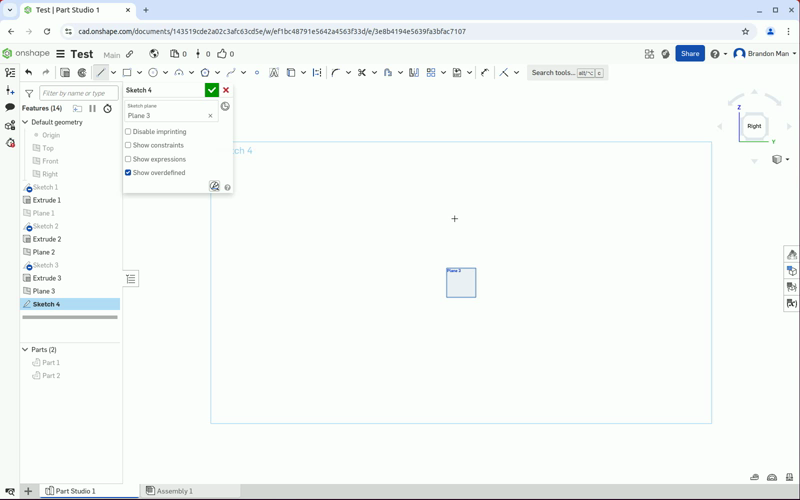
click(454, 218)
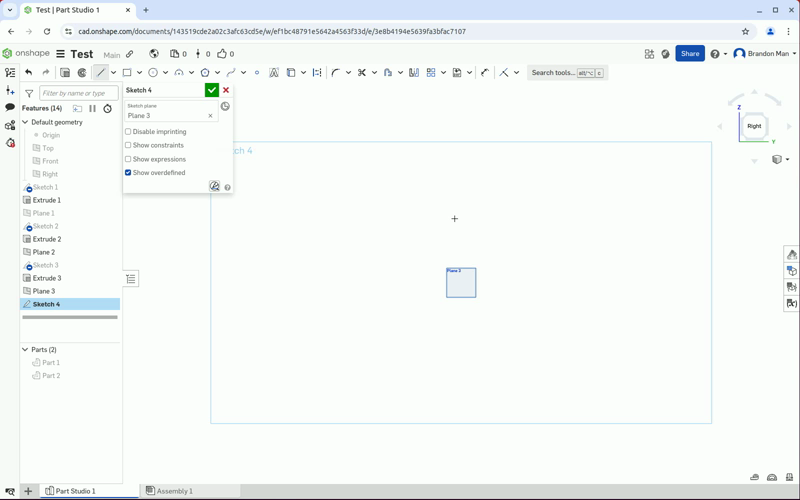
key_up(shift)
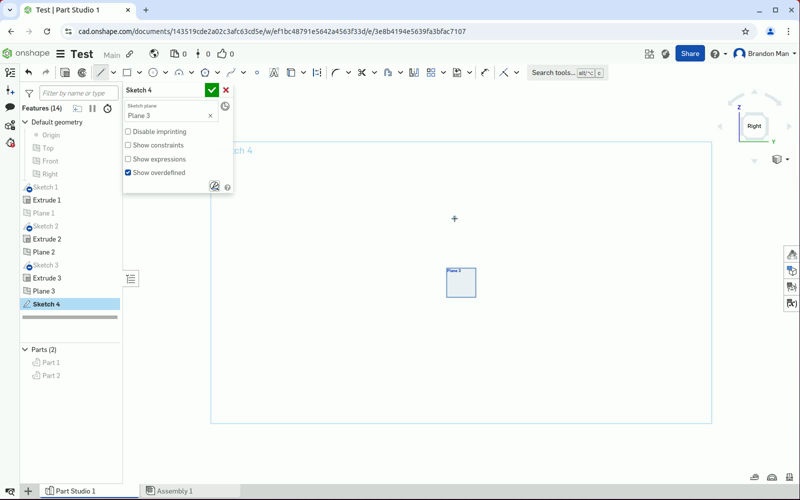
key_down(shift)
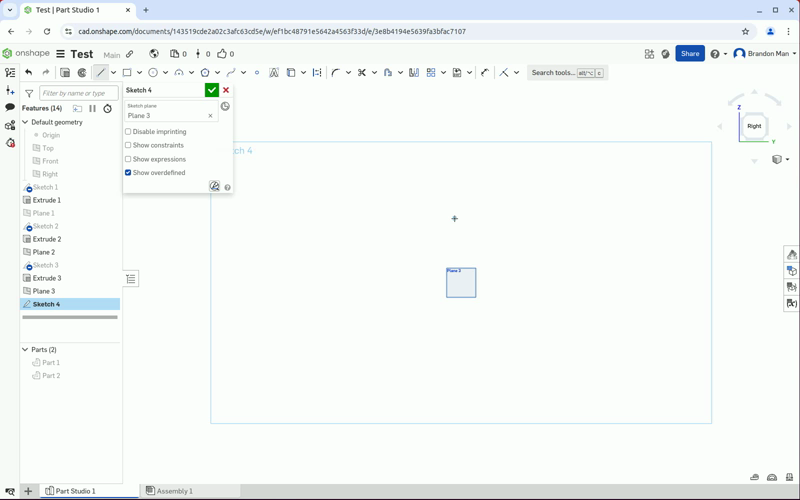
mouse_move(484, 218)
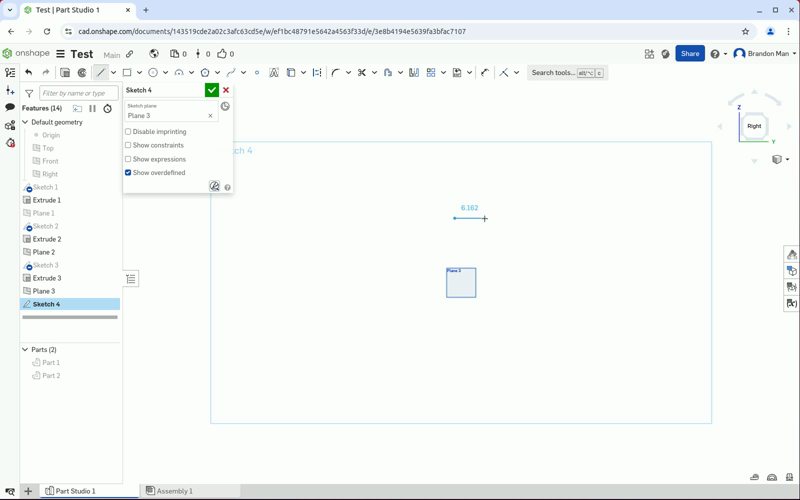
mouse_move(465, 218)
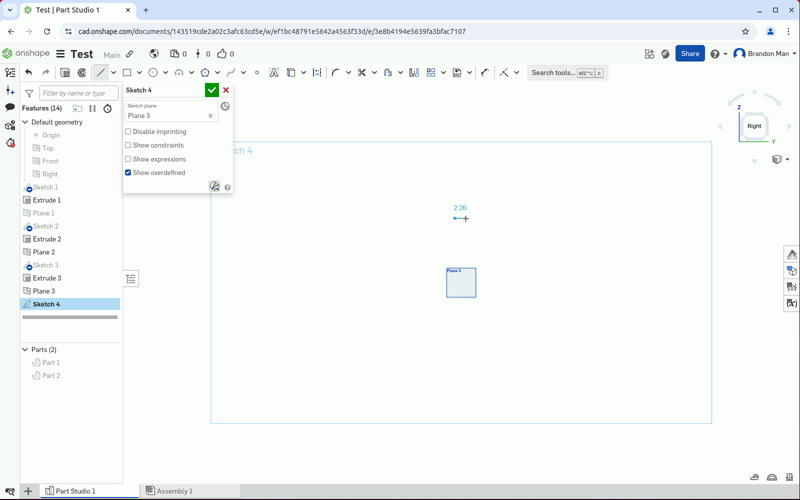
click(465, 218)
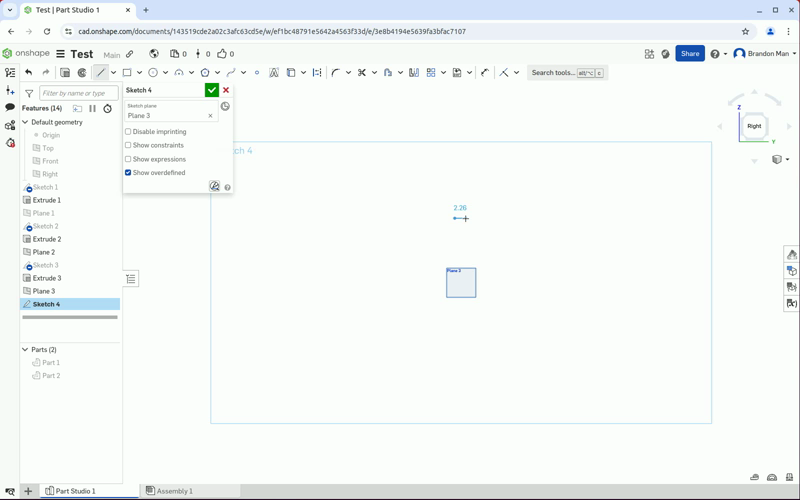
key_up(shift)
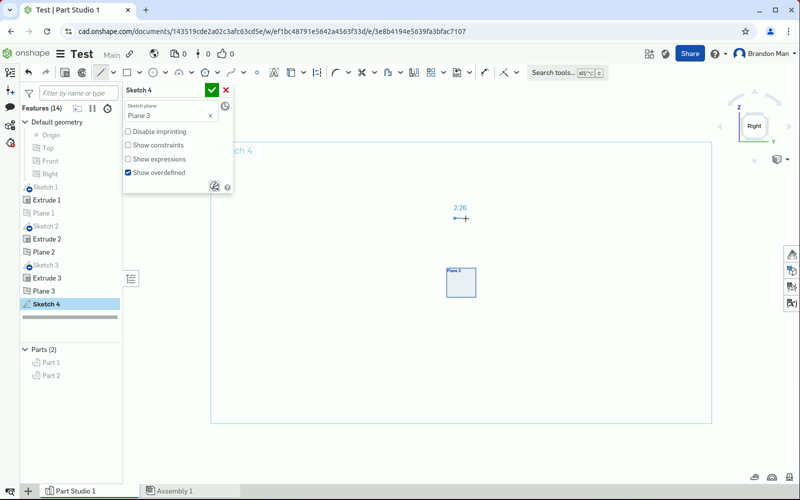
key_down(shift)
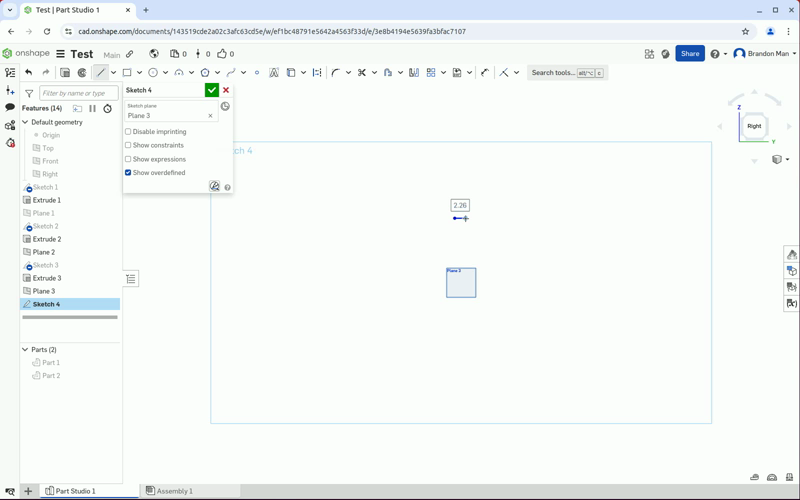
mouse_move(495, 218)
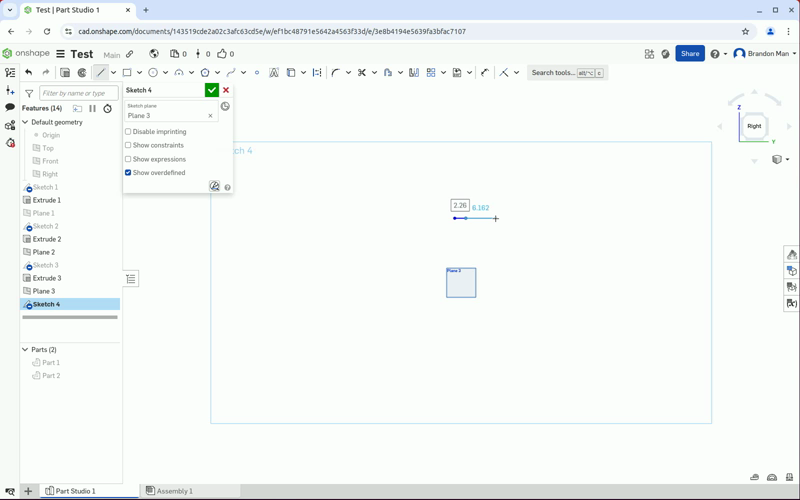
mouse_move(465, 187)
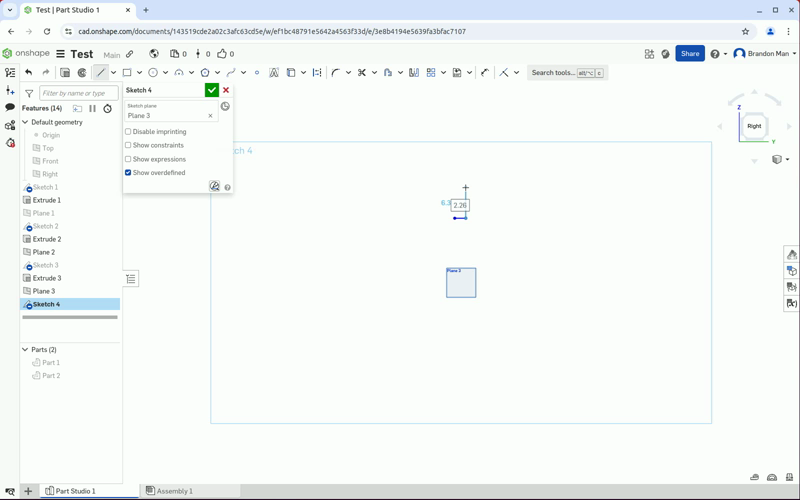
click(465, 187)
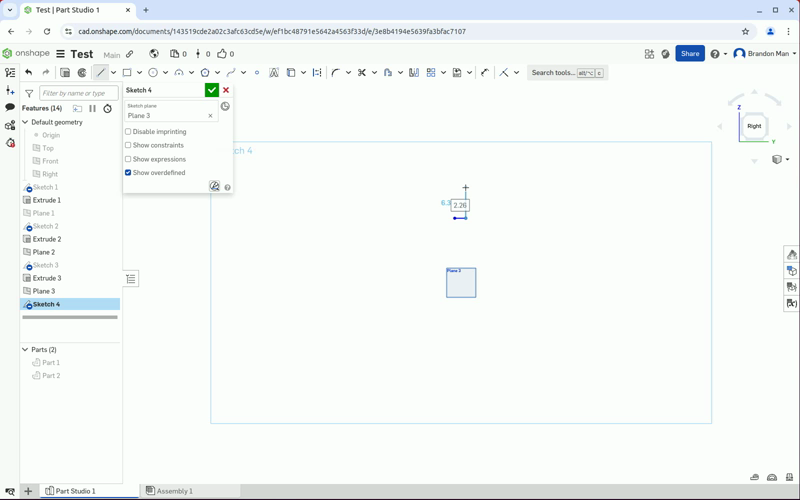
key_up(shift)
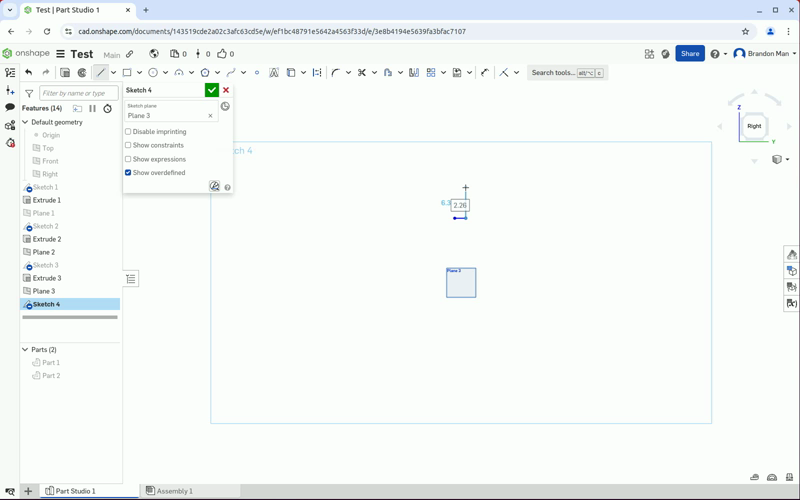
key_down(shift)
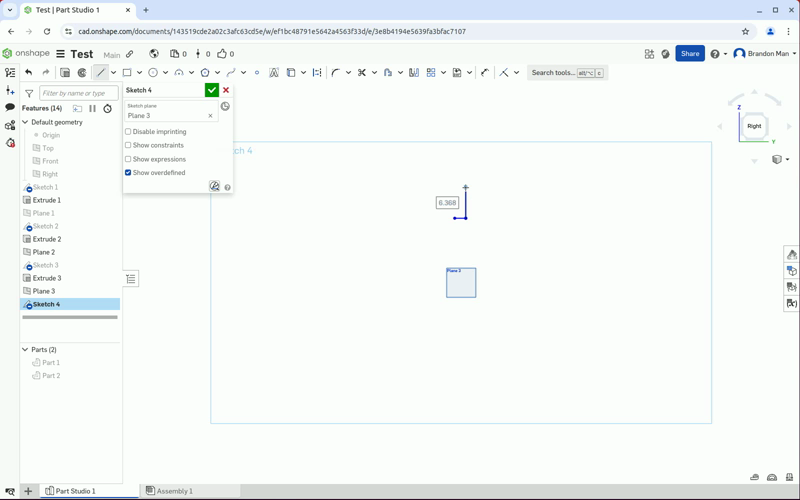
mouse_move(495, 187)
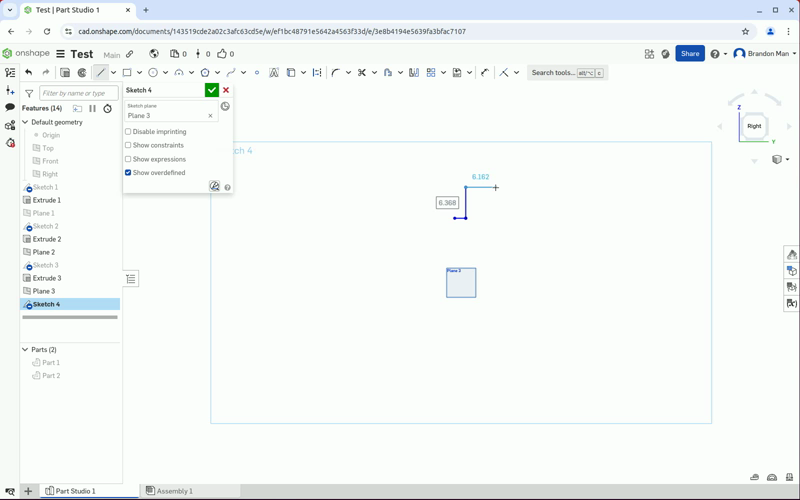
mouse_move(454, 187)
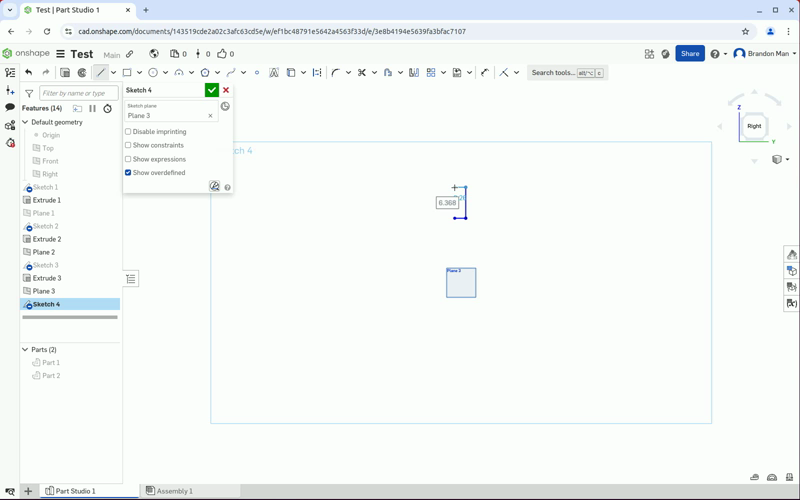
click(454, 187)
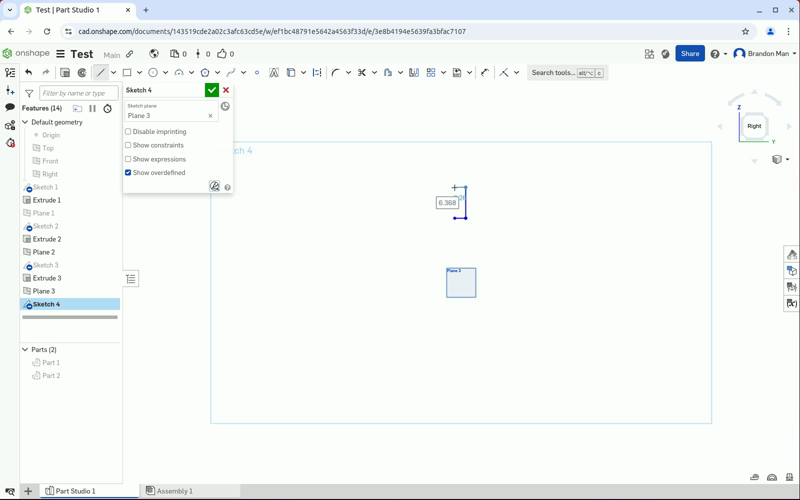
key_up(shift)
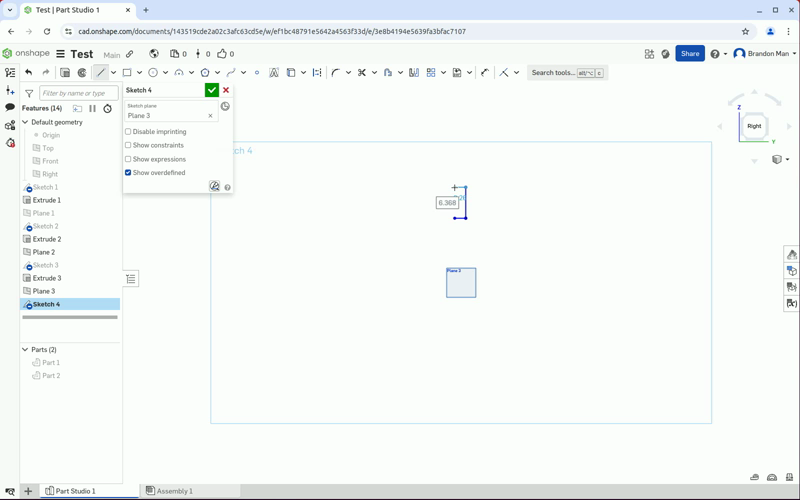
mouse_move(484, 187)
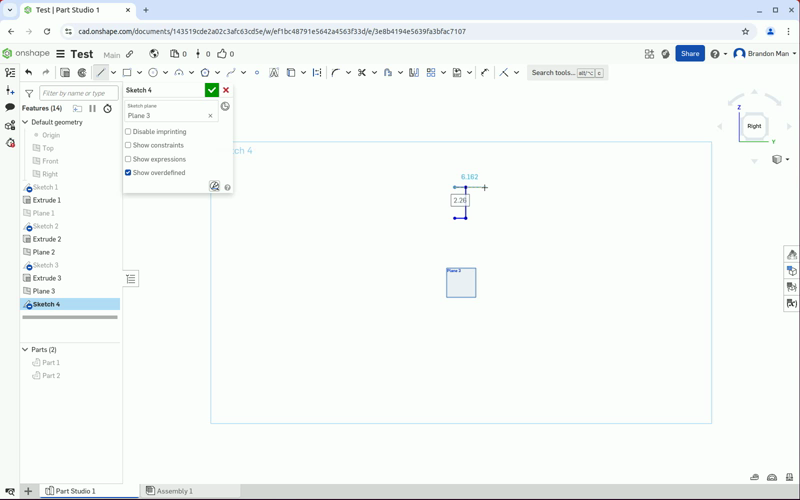
key_down(shift)
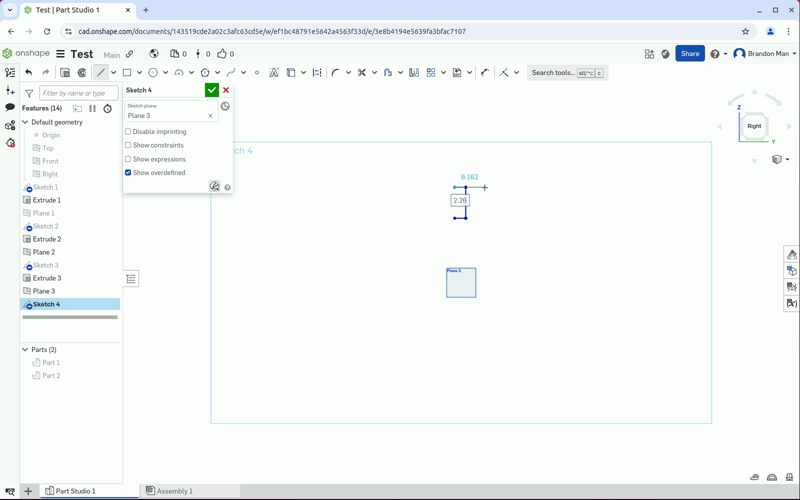
mouse_move(454, 218)
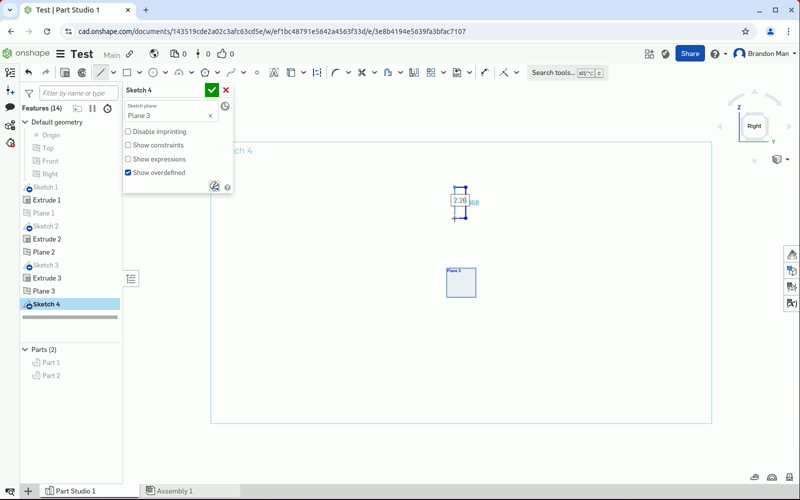
key_up(shift)
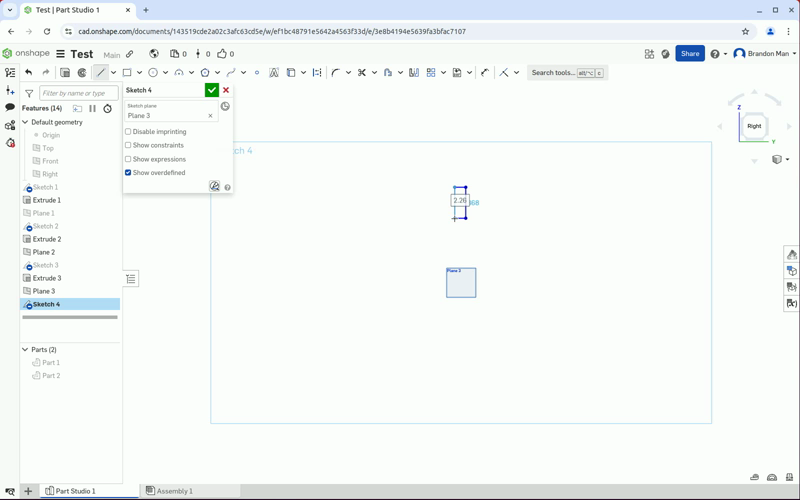
click(454, 218)
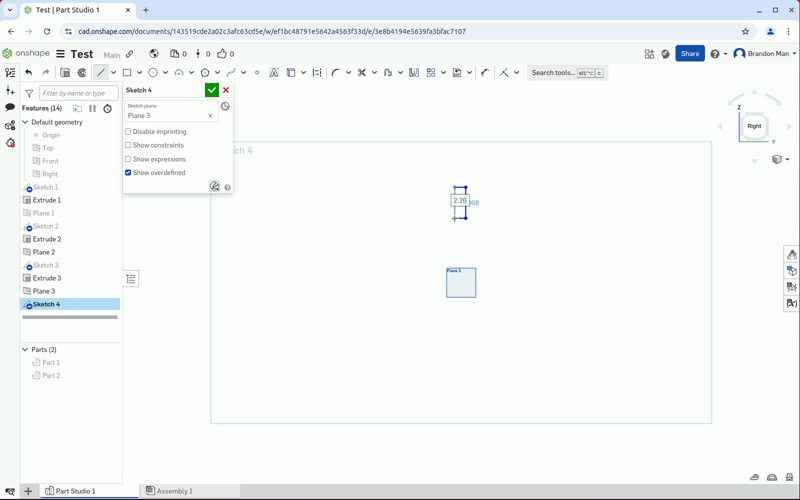
key(esc)
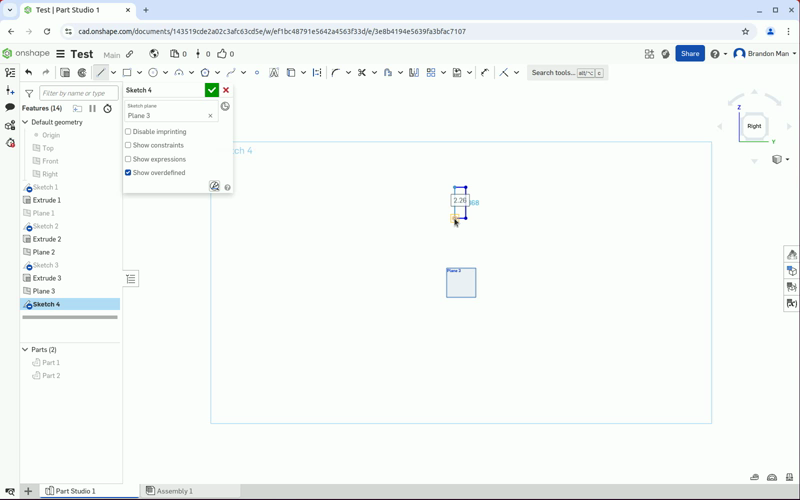
mouse_move(455, 209)
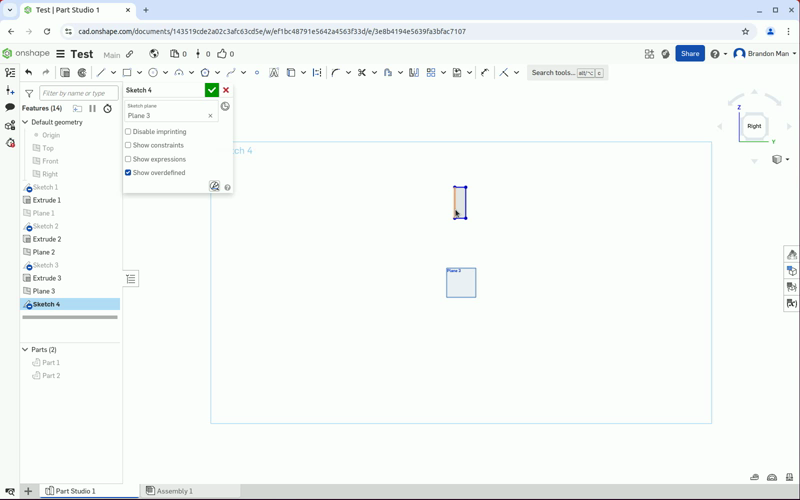
scroll(6)
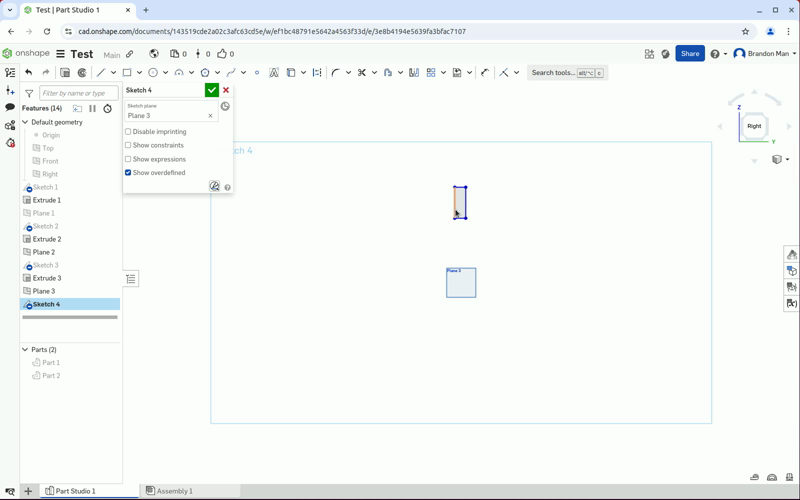
scroll(6)
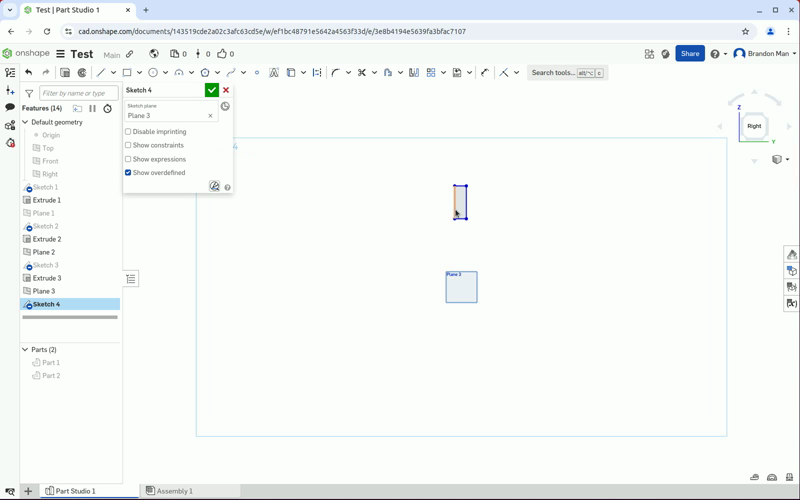
scroll(6)
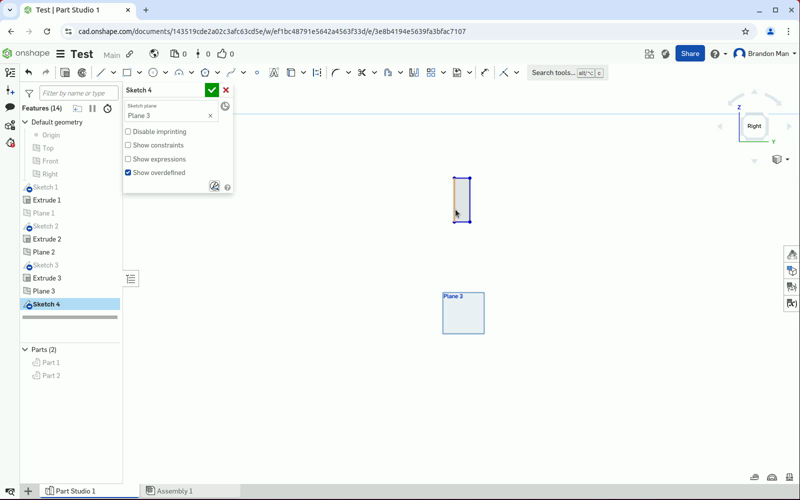
scroll(6)
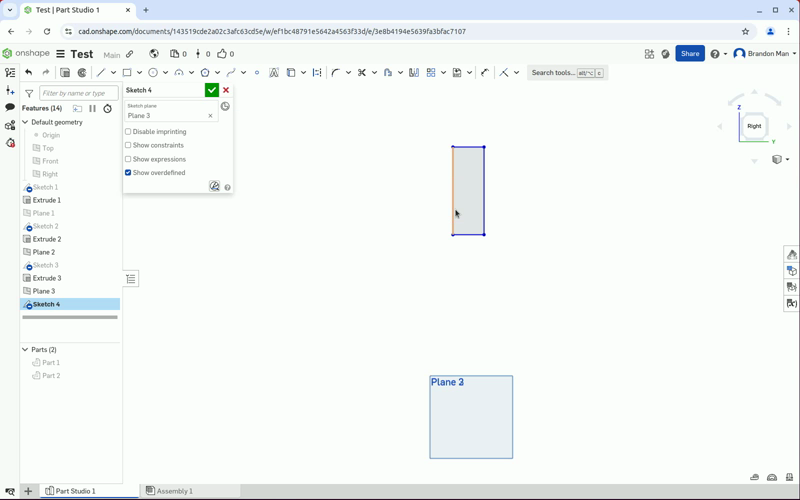
scroll(6)
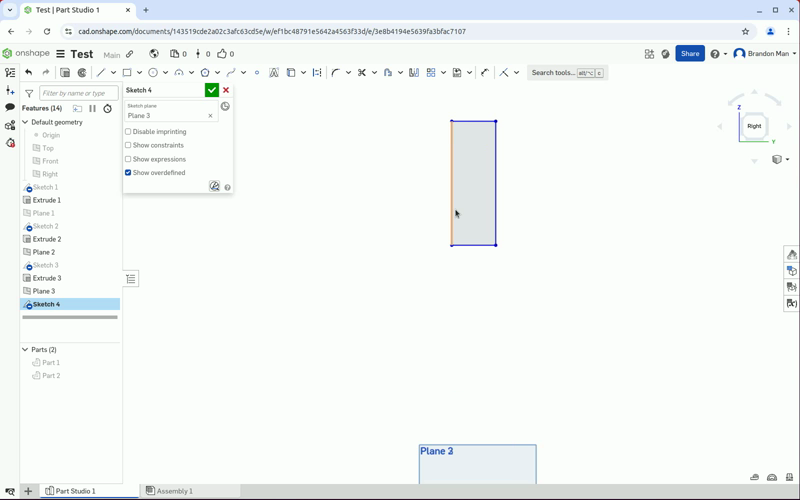
scroll(6)
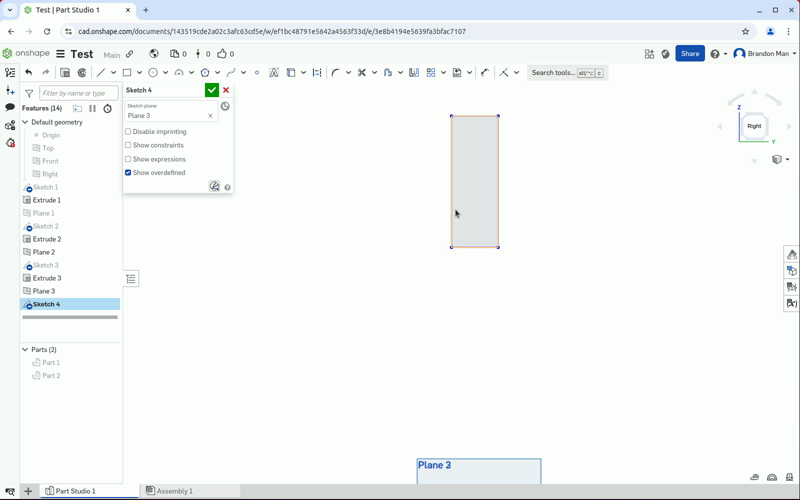
scroll(6)
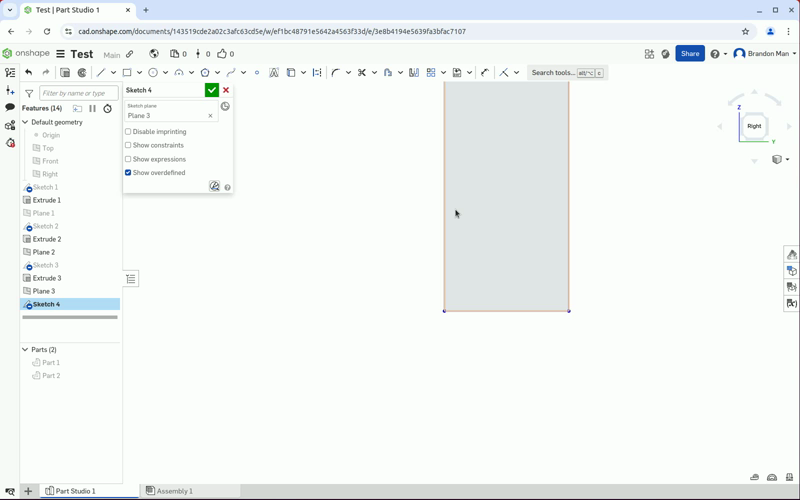
click(455, 209)
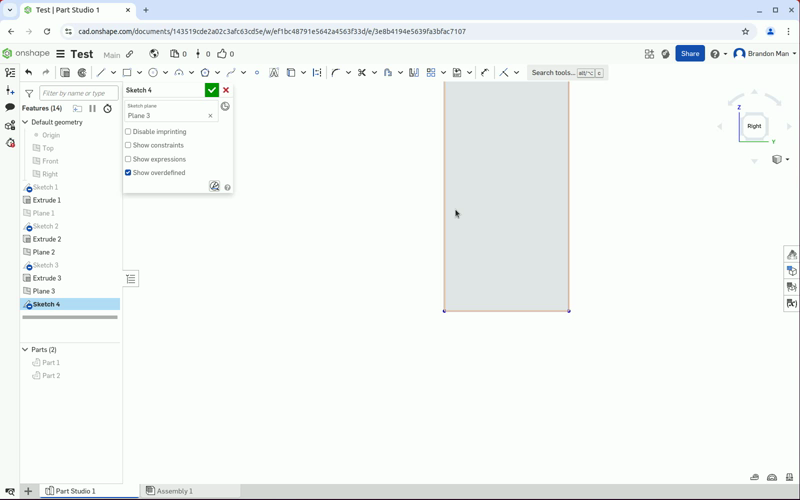
scroll(-6)
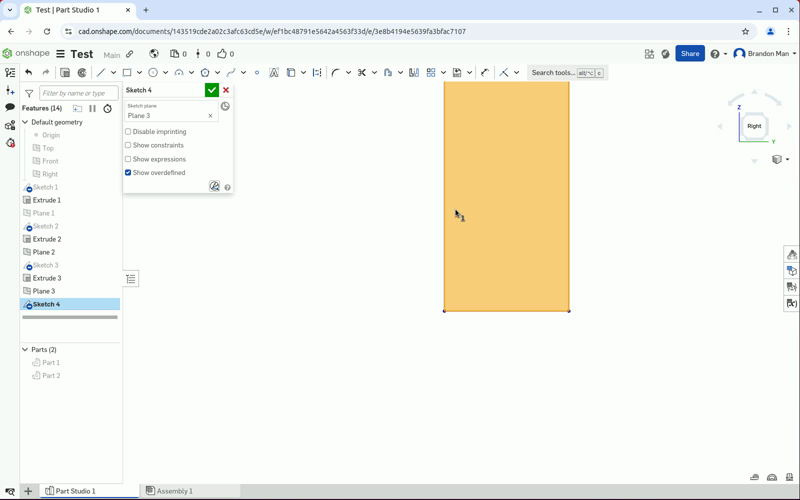
scroll(-6)
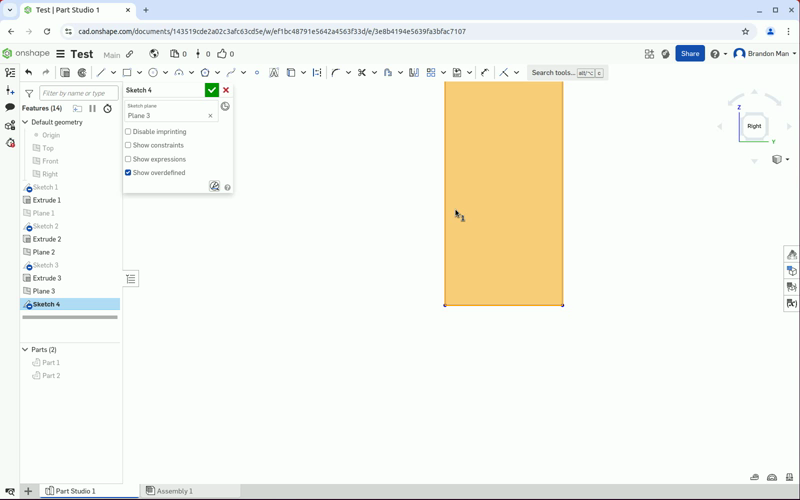
scroll(-6)
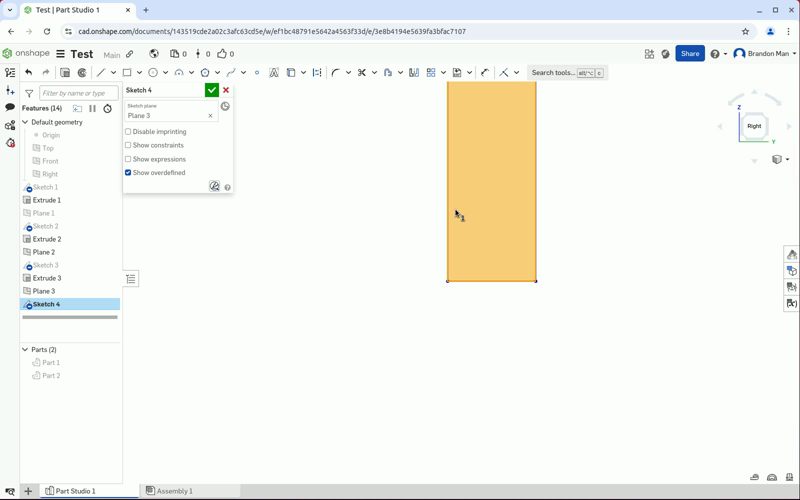
scroll(-6)
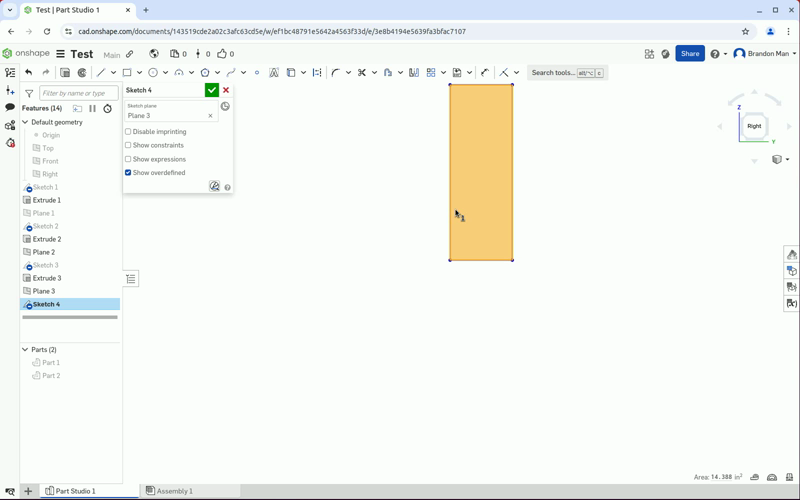
scroll(-6)
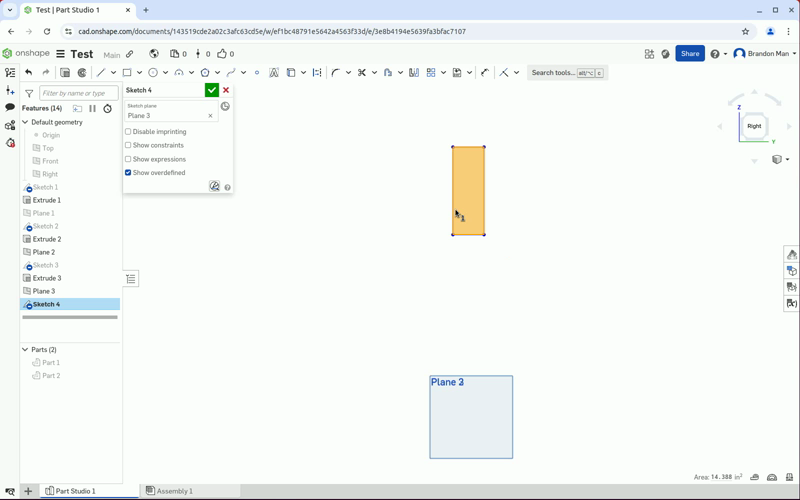
scroll(-6)
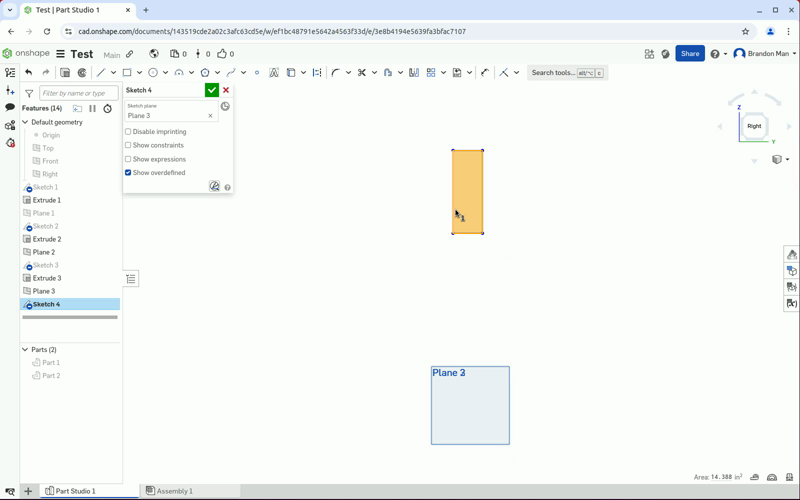
scroll(-6)
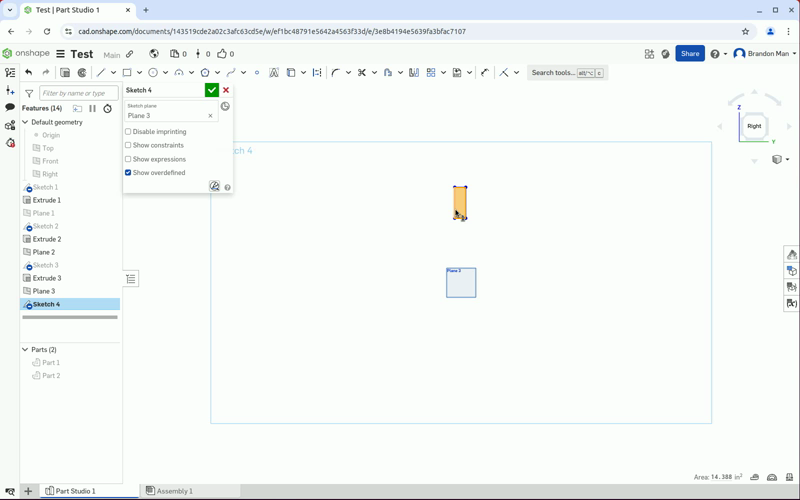
mouse_move(73, 352)
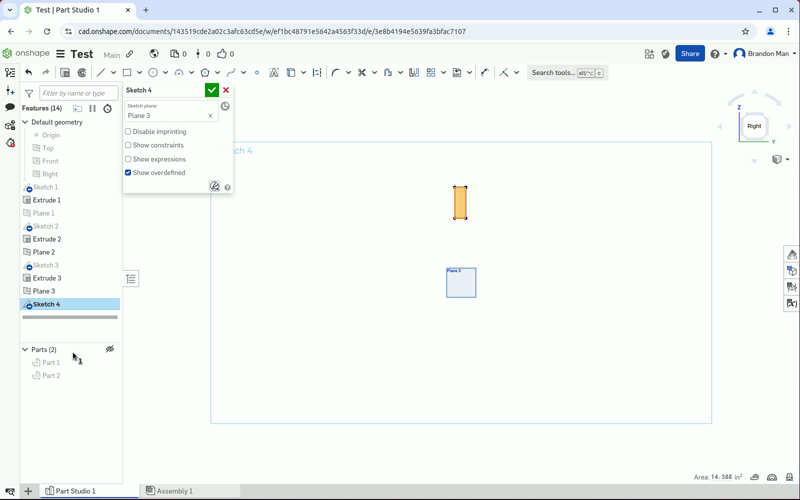
key(shift+y)
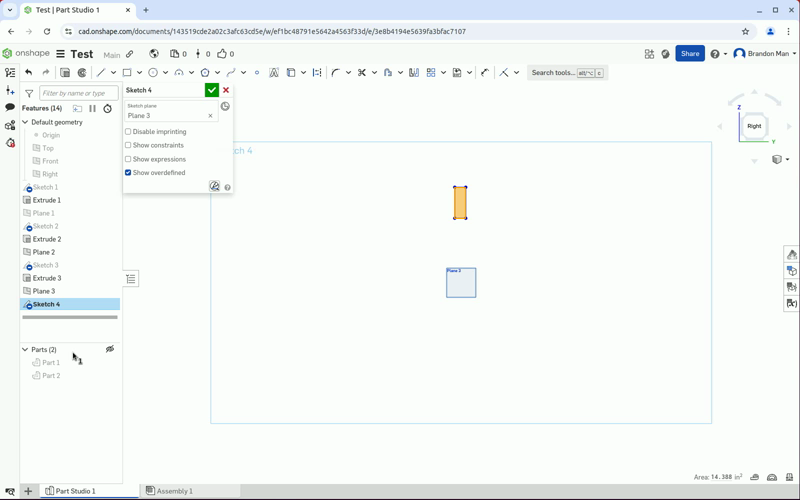
key(shift+e)
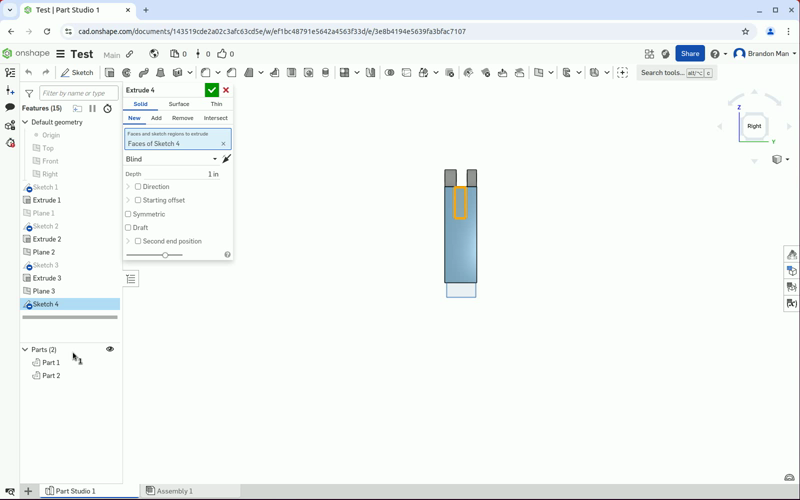
mouse_move(143, 106)
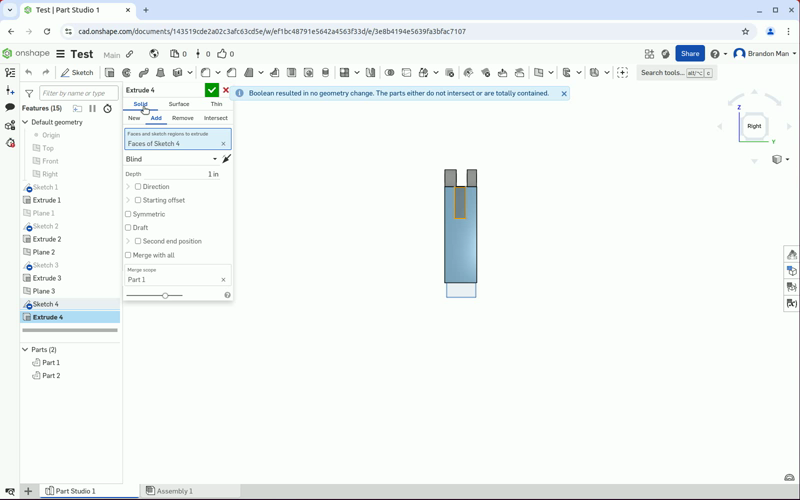
click(143, 106)
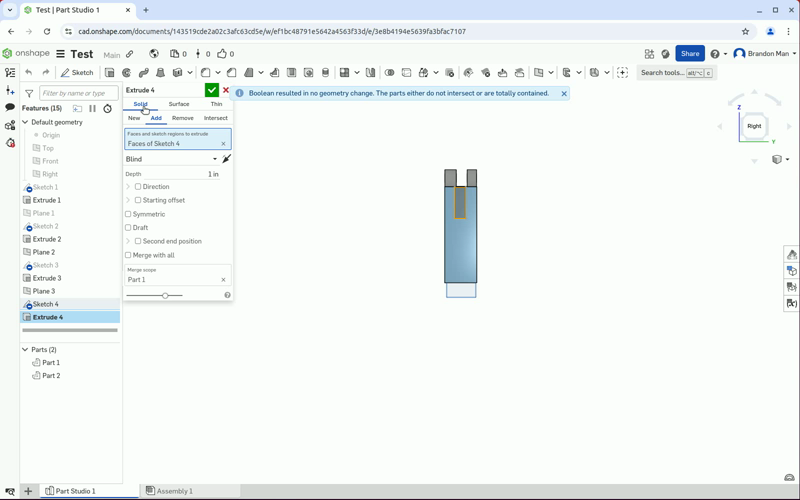
mouse_move(186, 120)
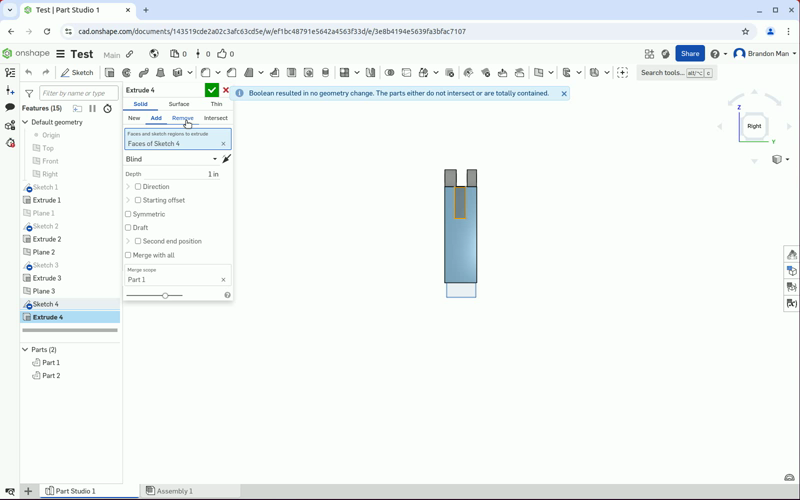
click(186, 120)
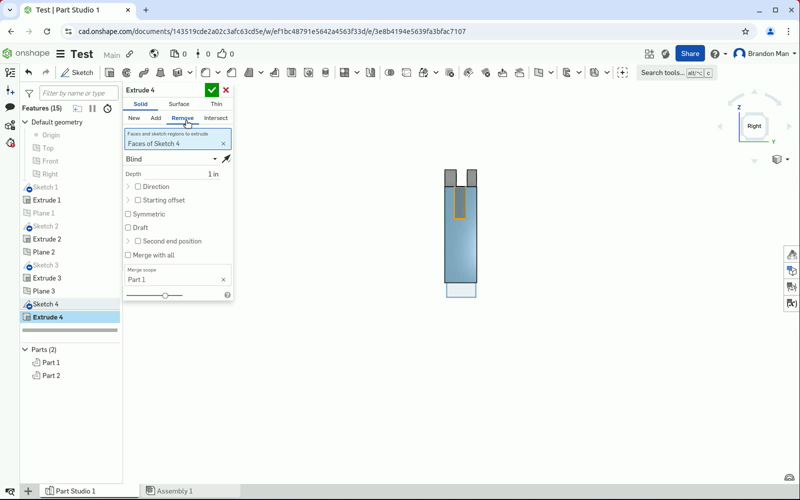
key(tab, 4)
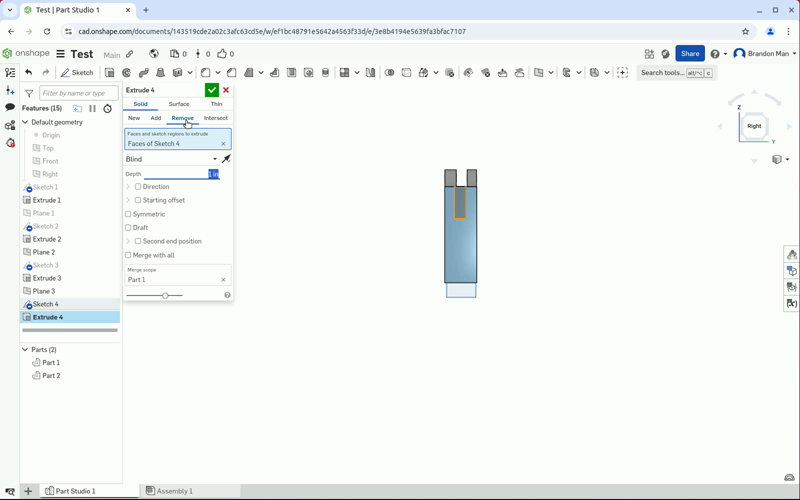
text(12.998)
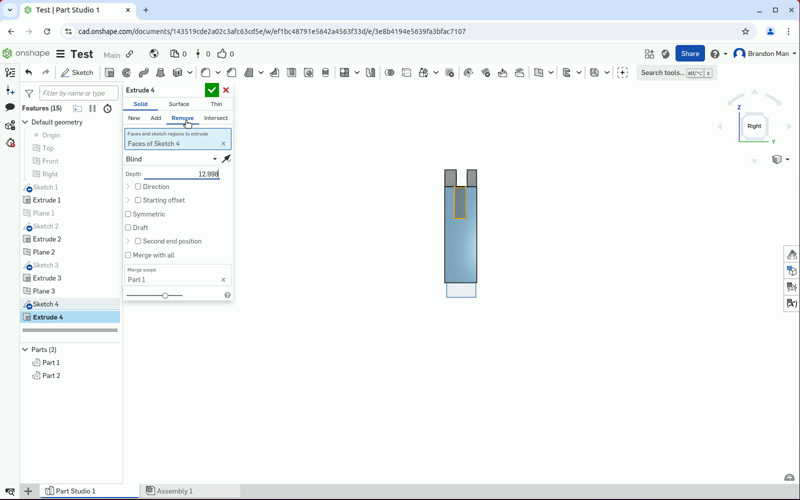
key(tab, 6)
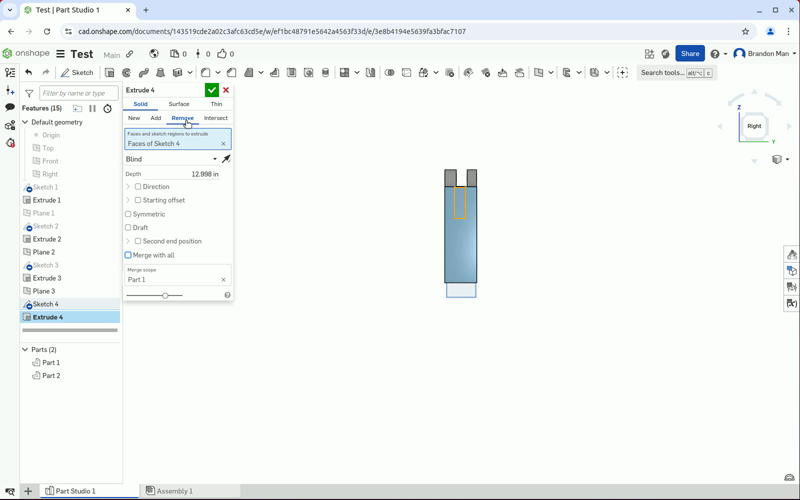
key(space)
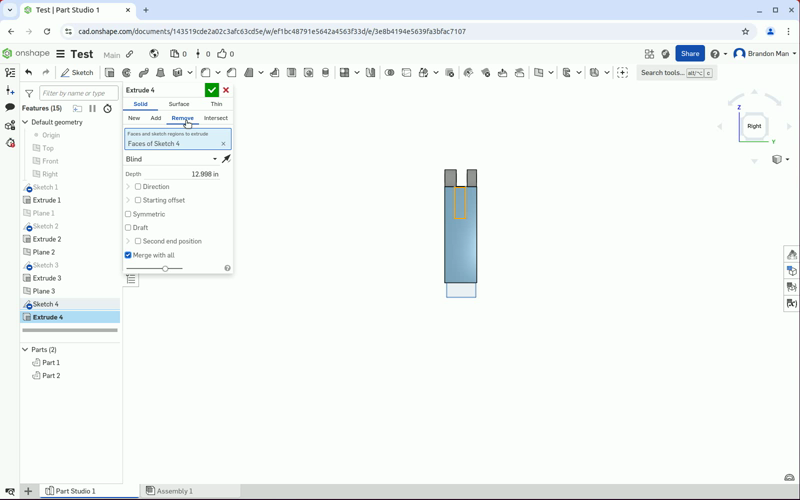
key(enter)
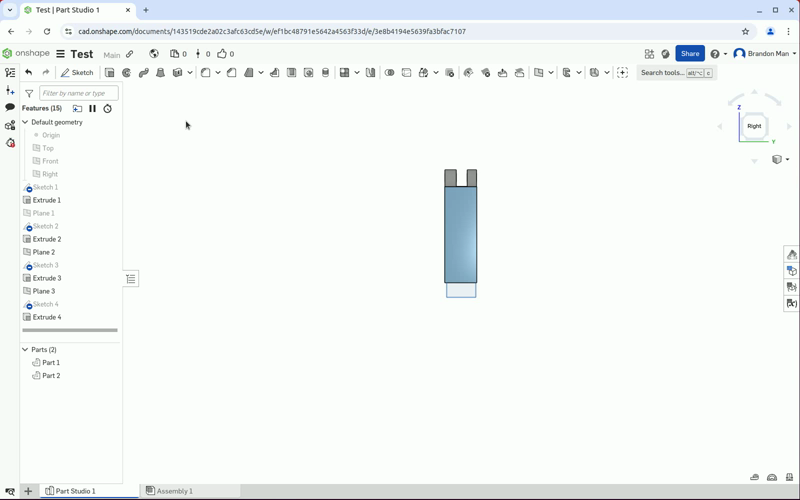
key(shift+h)
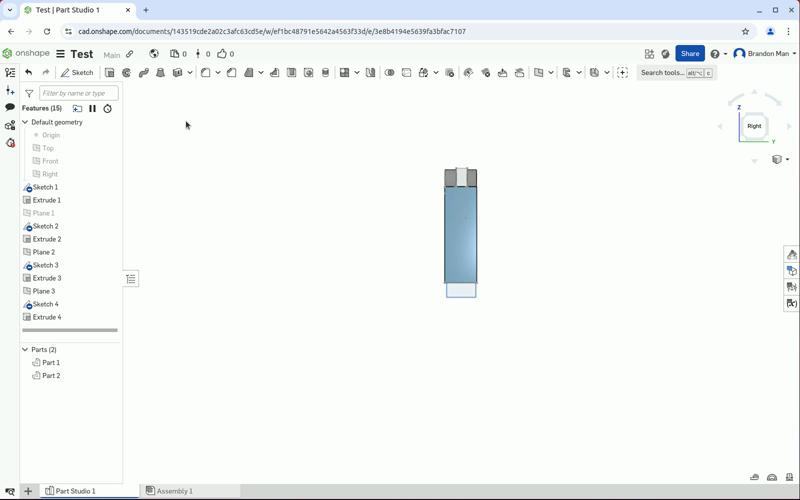
key(shift+h)
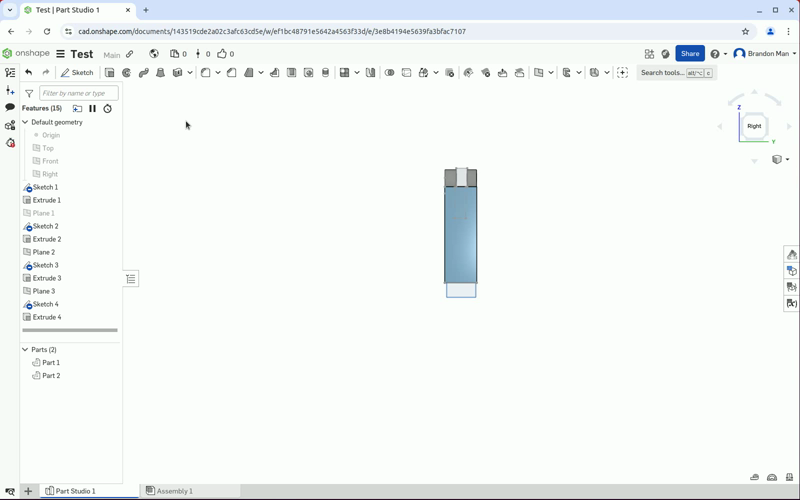
key(shift+7)
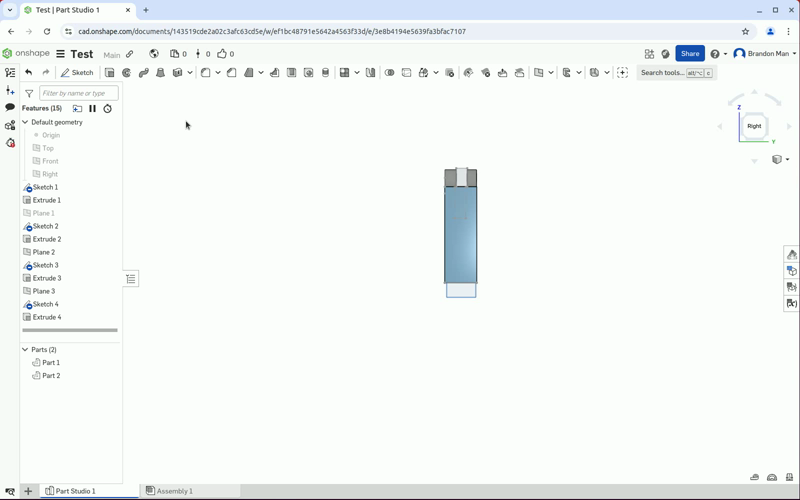
key(right, 2)
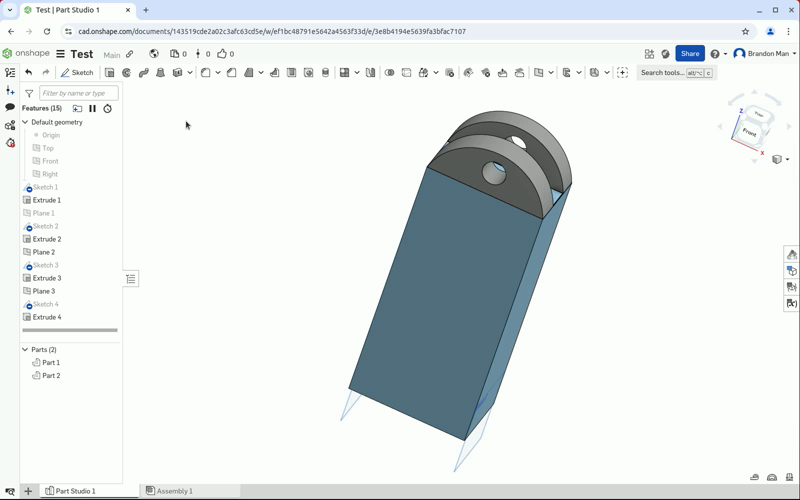
key(down, 2)
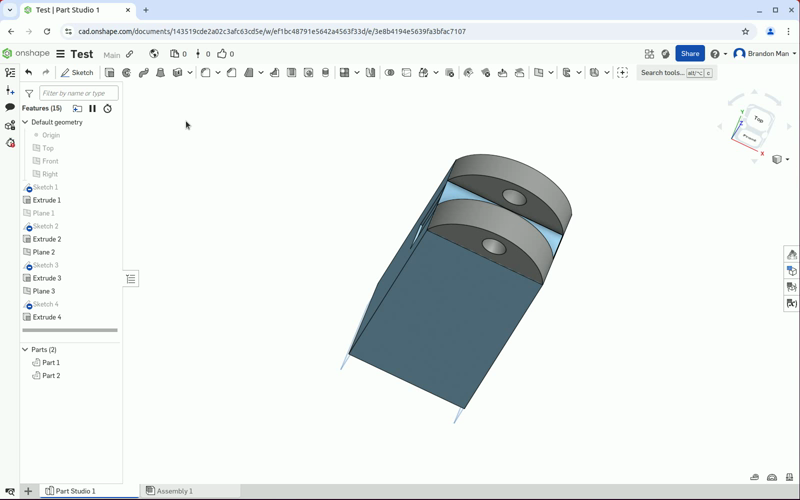
key(up, 2)
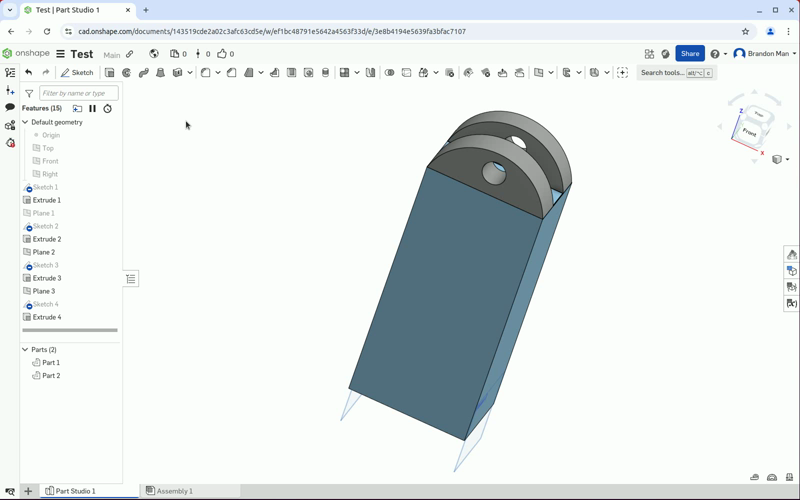
key(left, 2)
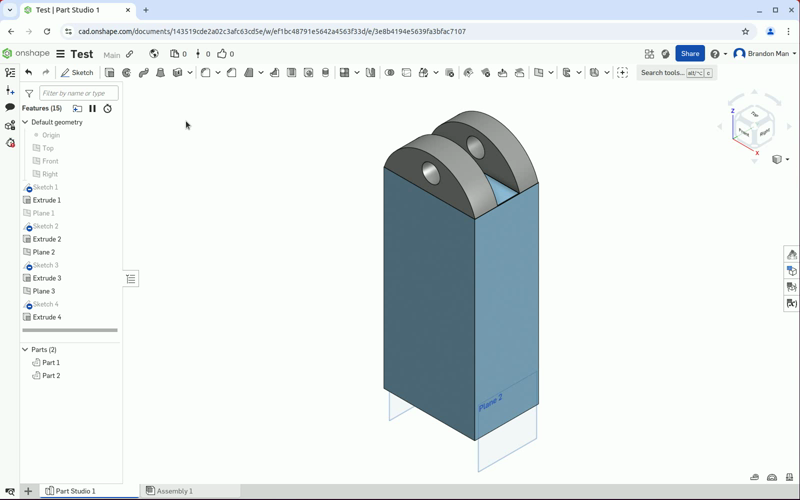
mouse_move(73, 189)
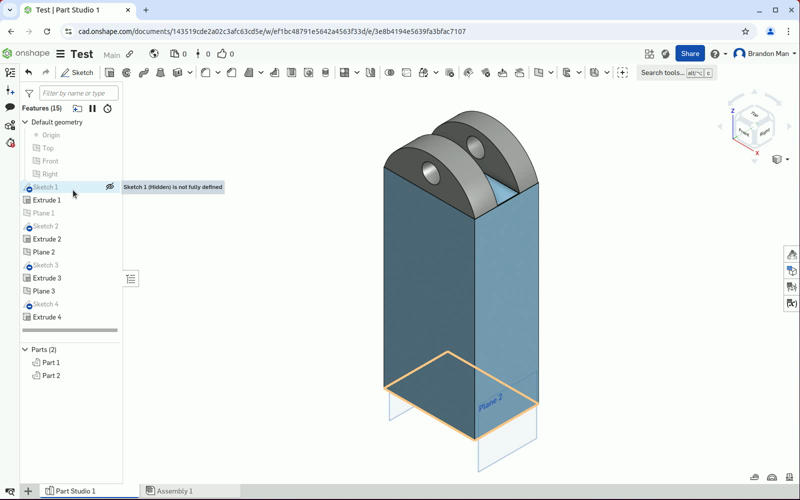
click(73, 189)